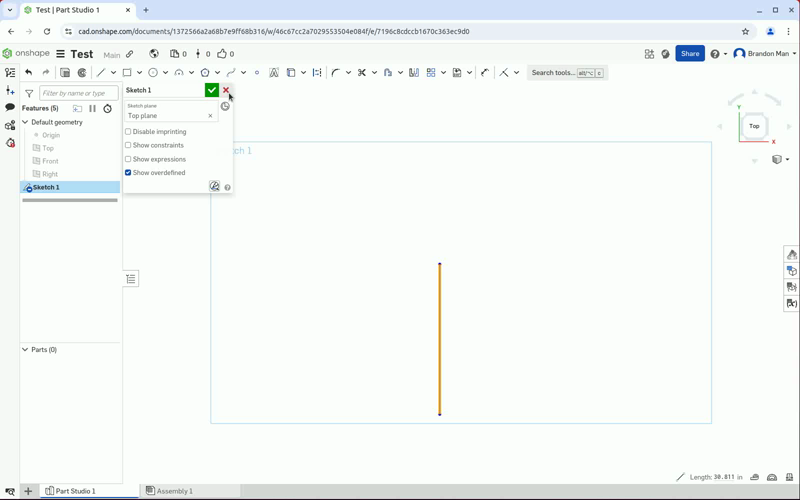
key(shift+h)
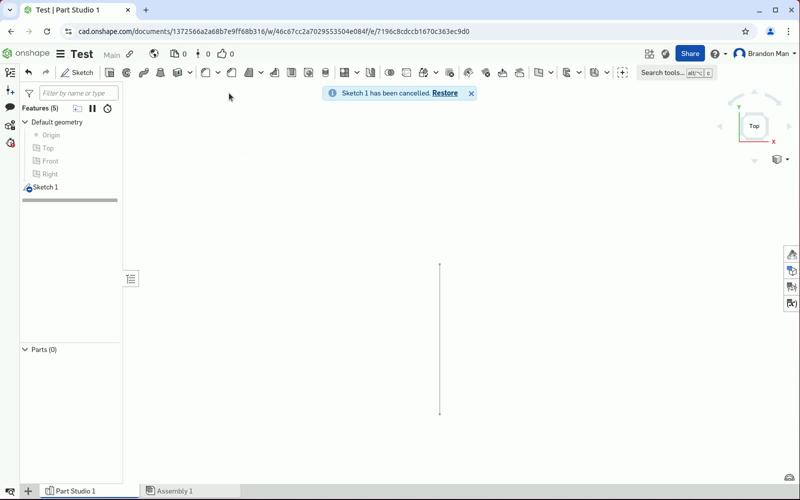
key(shift+s)
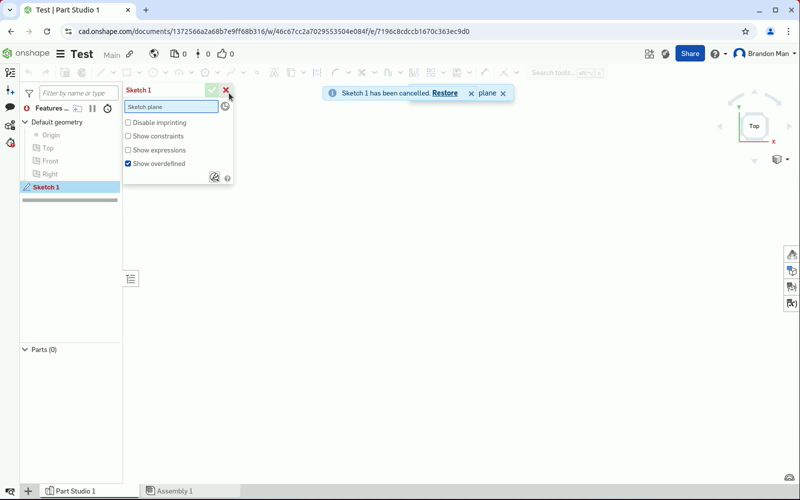
mouse_move(73, 150)
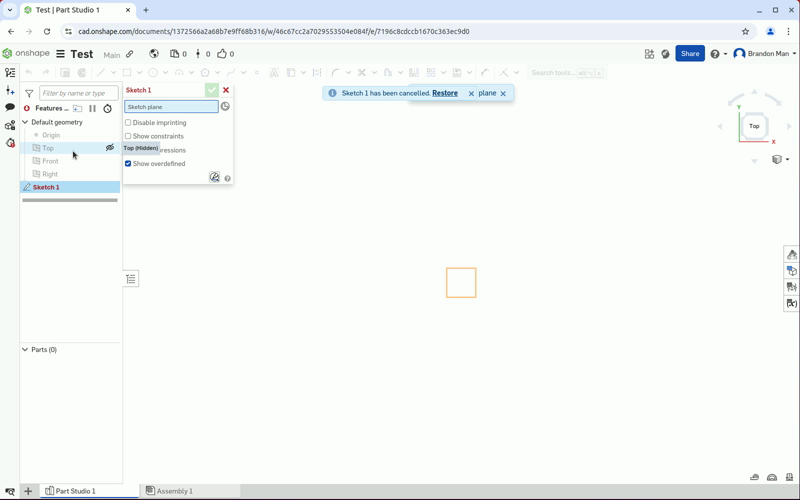
click(73, 150)
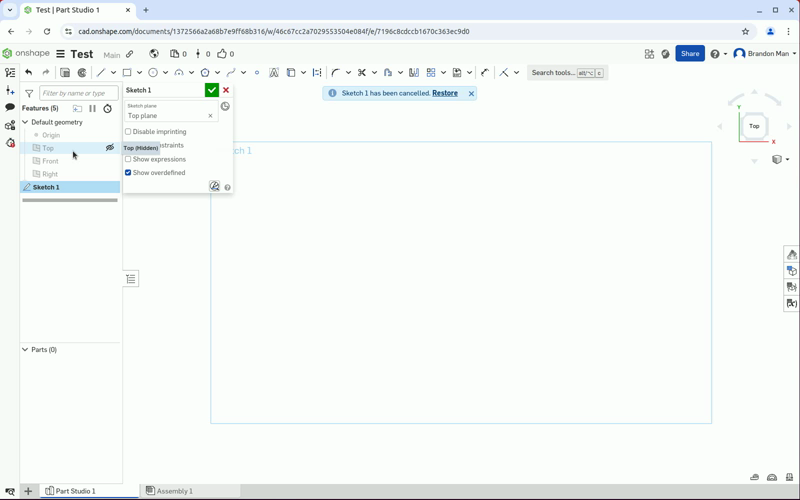
mouse_move(73, 352)
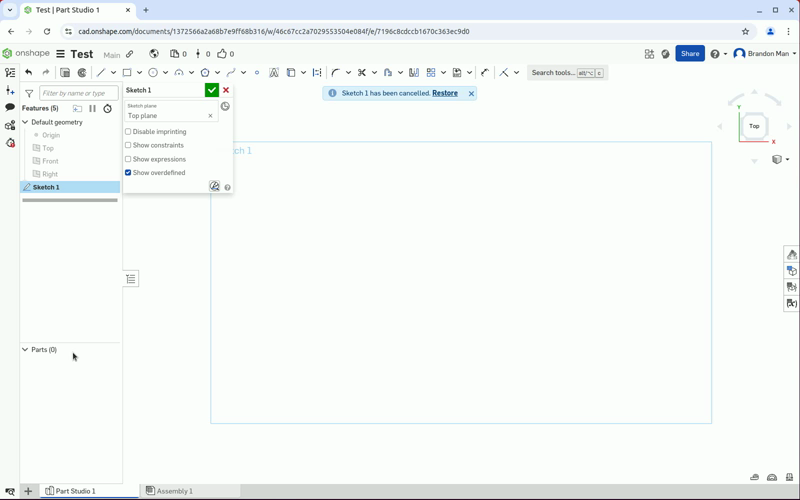
key(y)
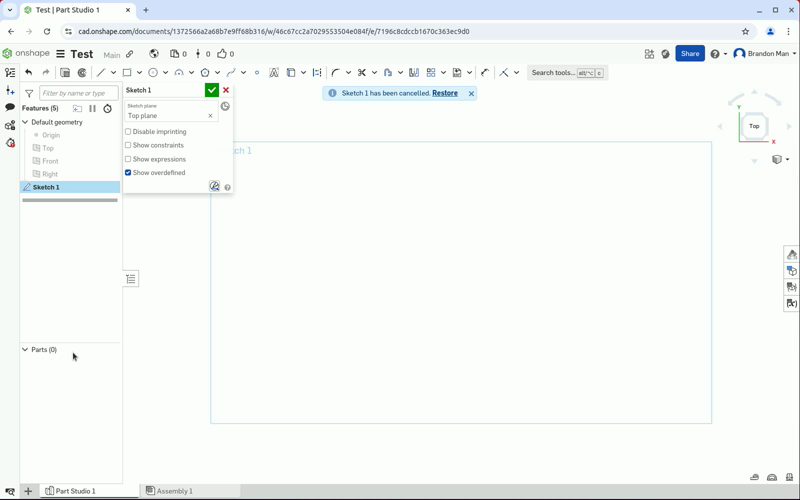
key(l)
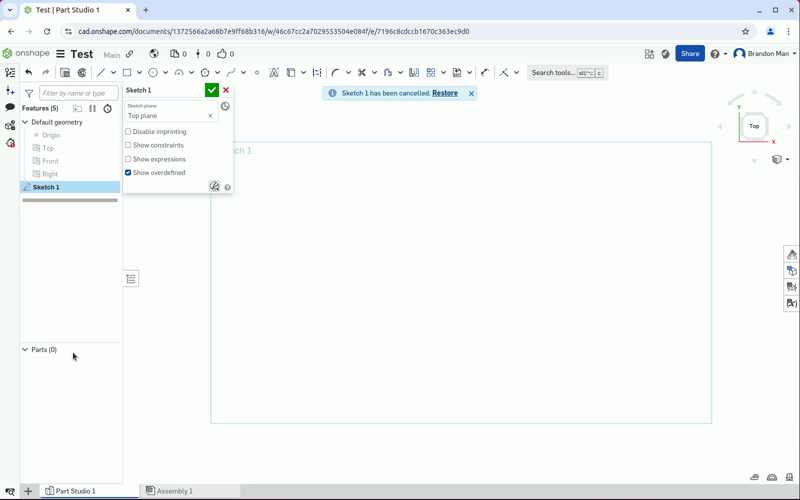
key_down(shift)
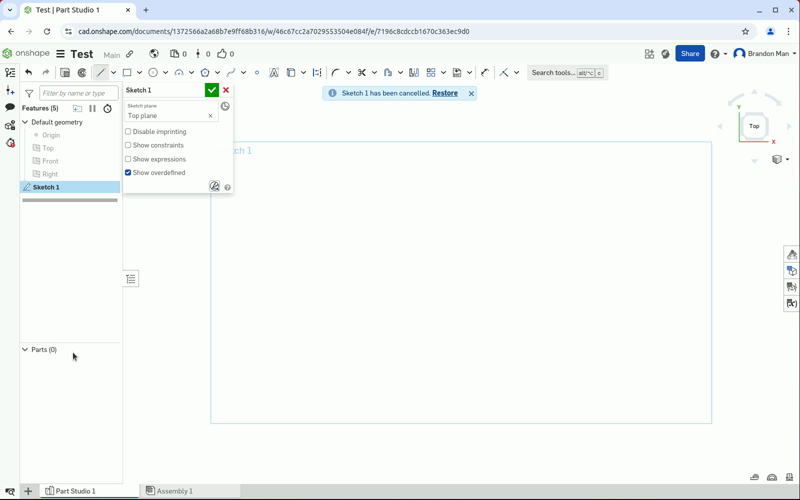
mouse_move(460, 282)
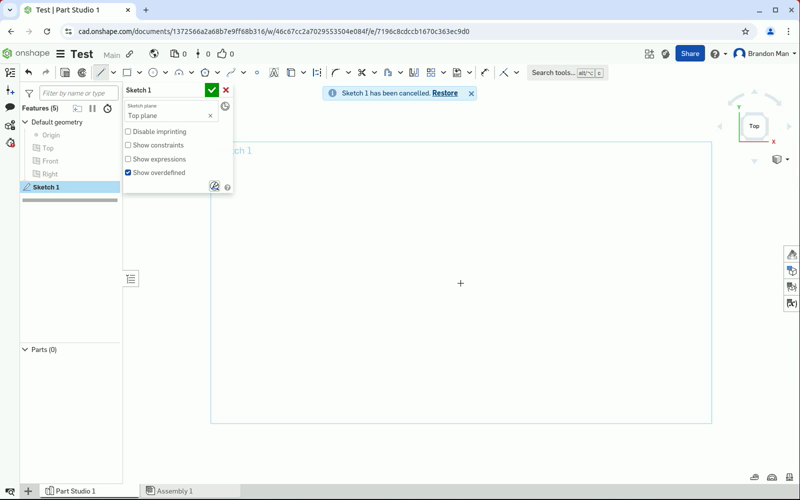
click(460, 282)
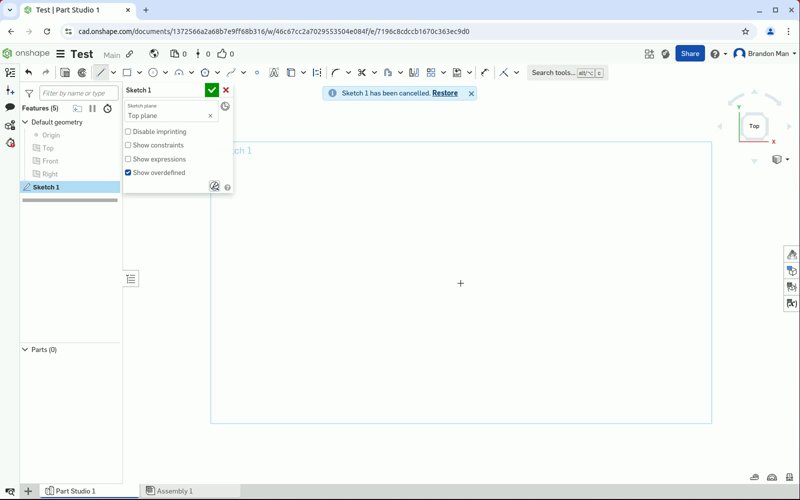
key_up(shift)
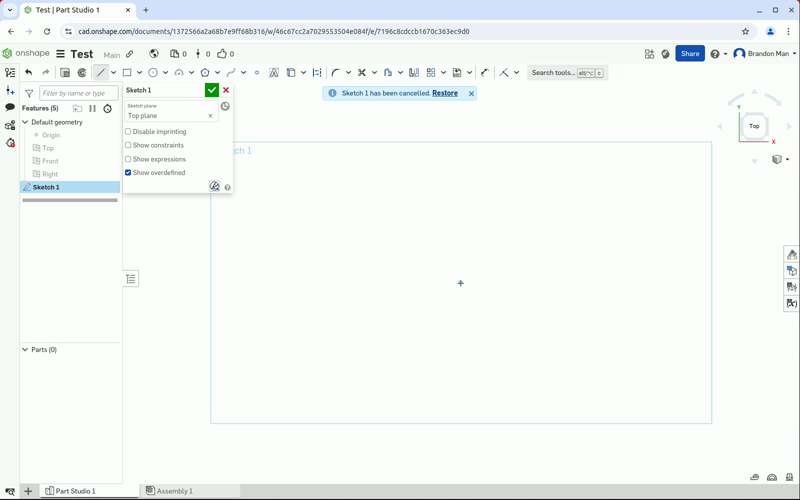
key_down(shift)
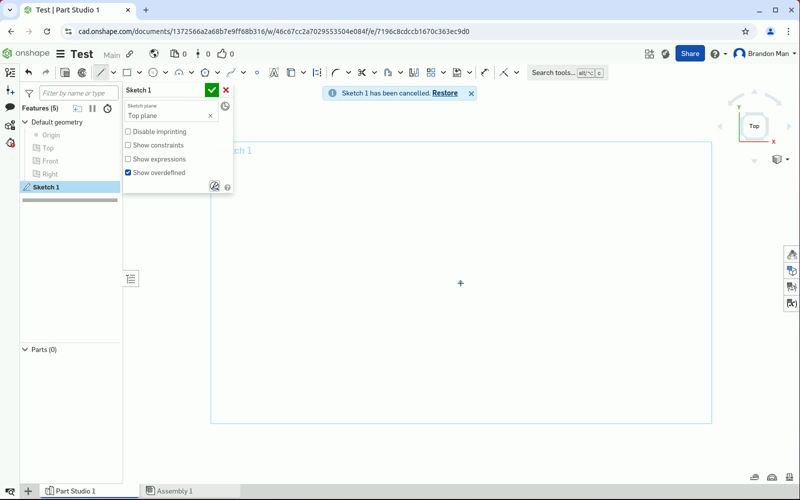
mouse_move(573, 282)
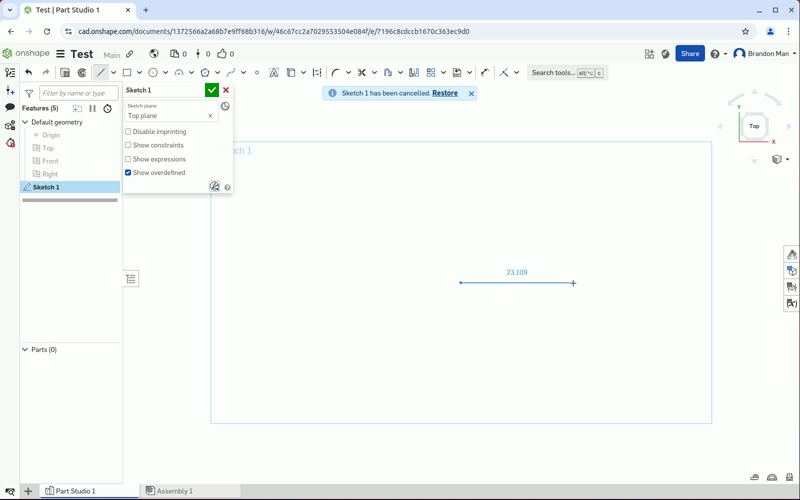
click(573, 282)
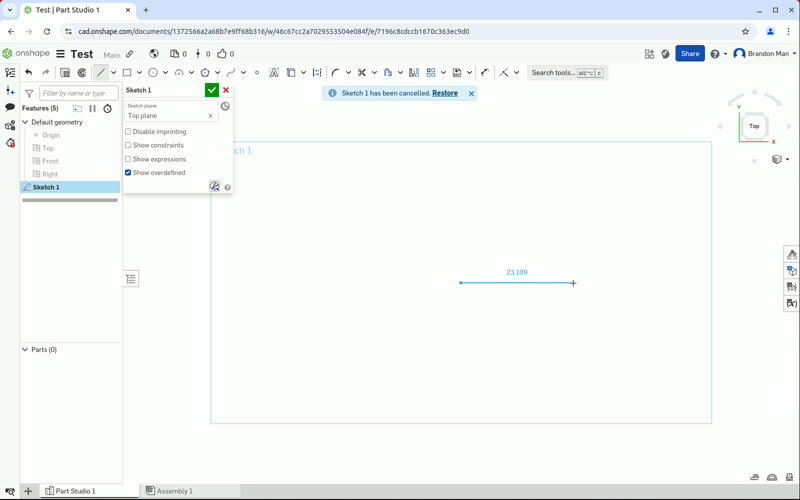
key_up(shift)
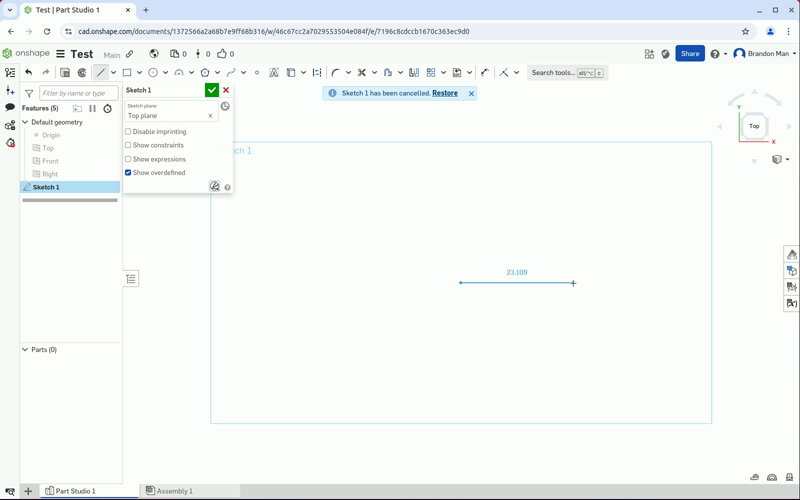
key_down(shift)
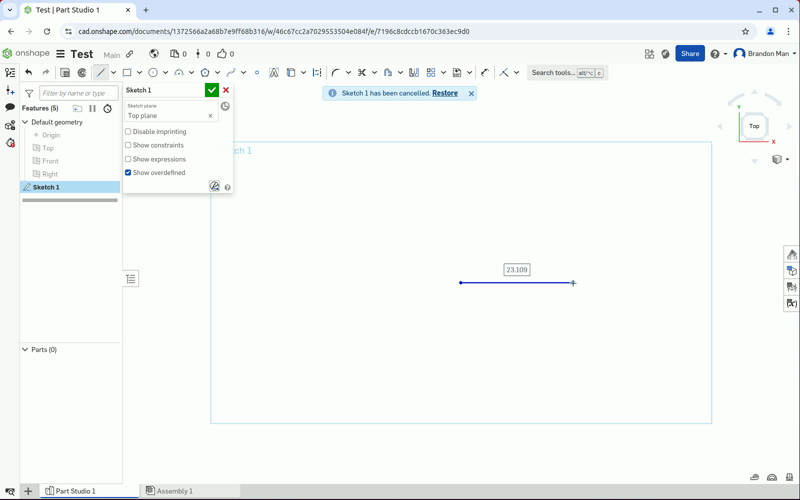
mouse_move(589, 282)
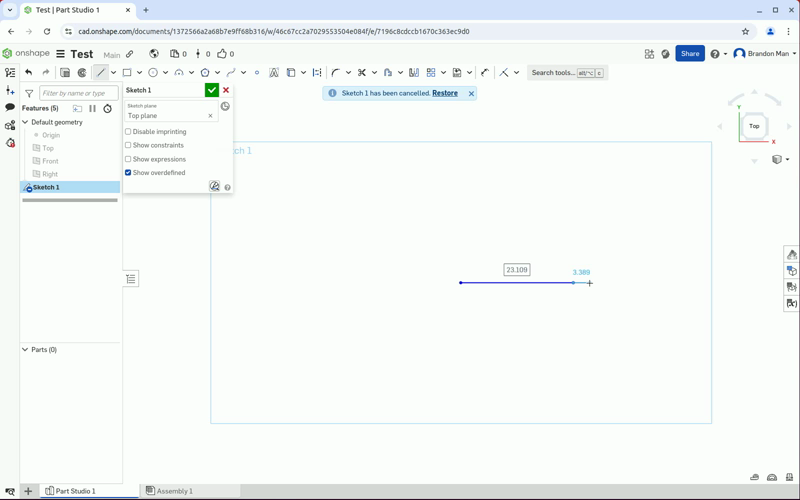
mouse_move(573, 226)
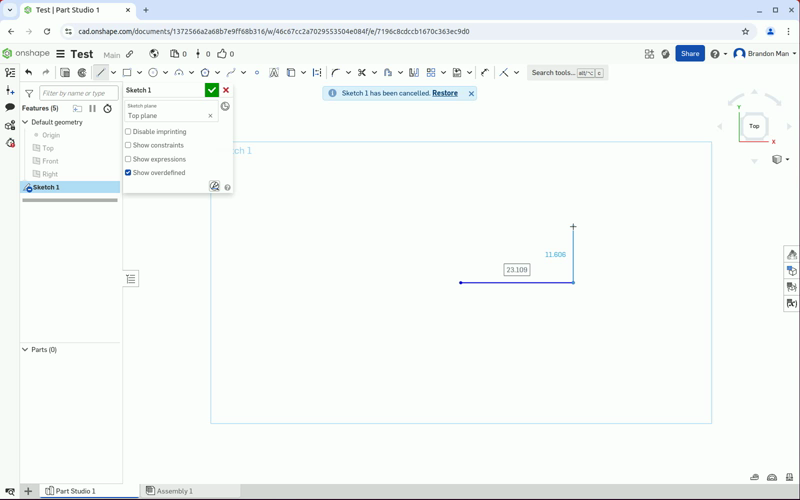
click(573, 226)
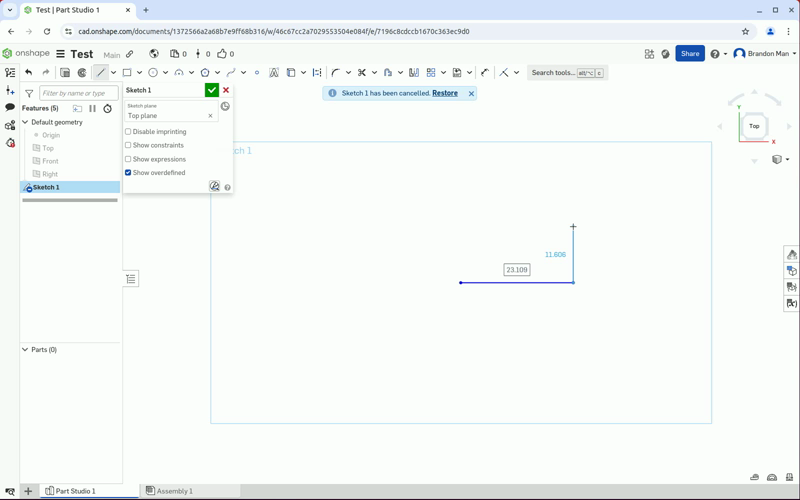
key_up(shift)
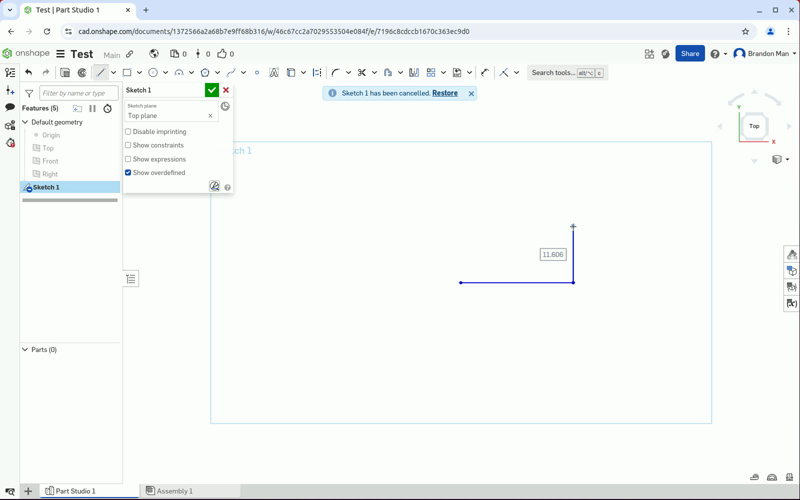
key_down(shift)
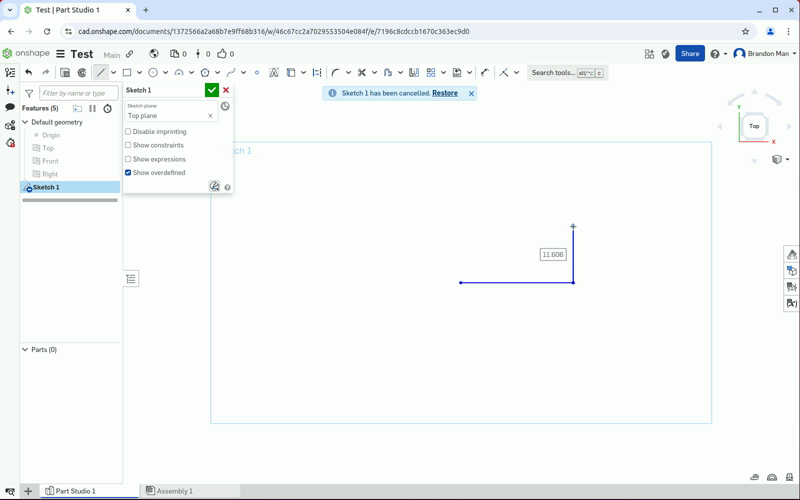
mouse_move(460, 226)
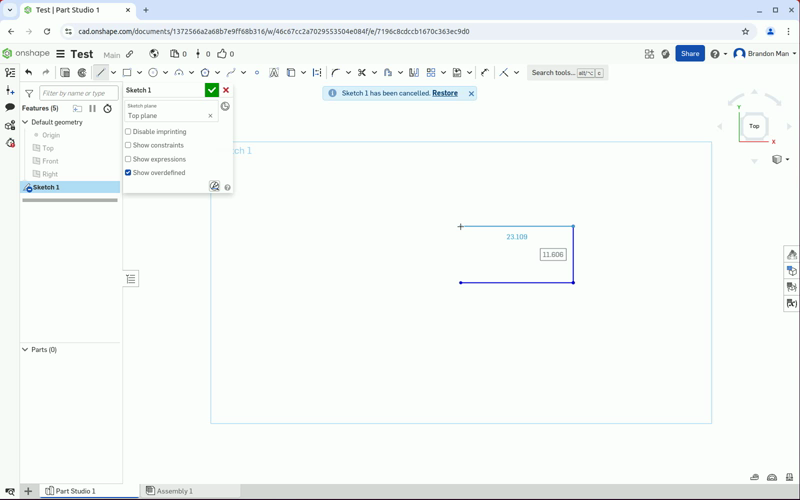
click(460, 226)
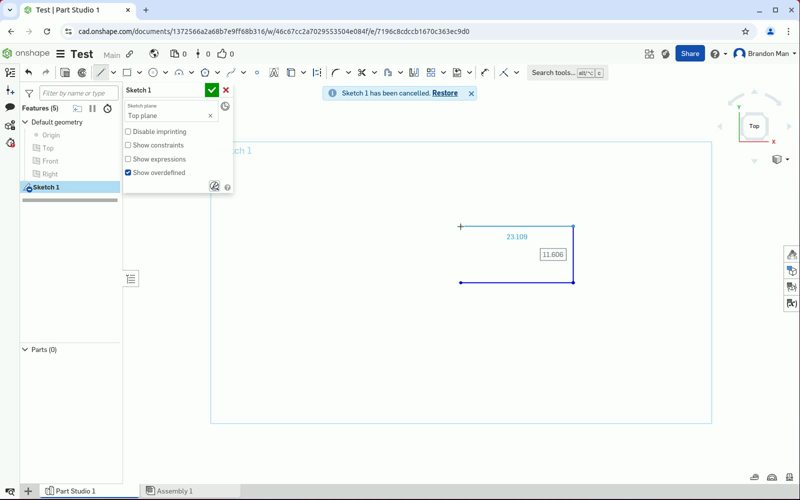
key_up(shift)
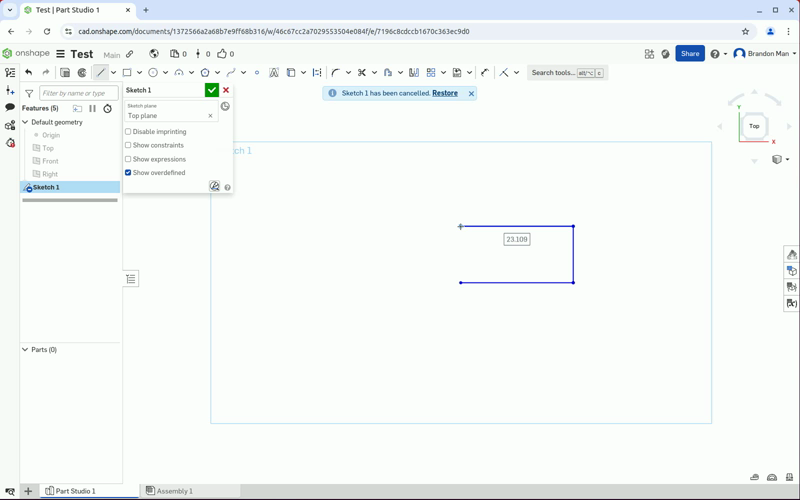
mouse_move(490, 226)
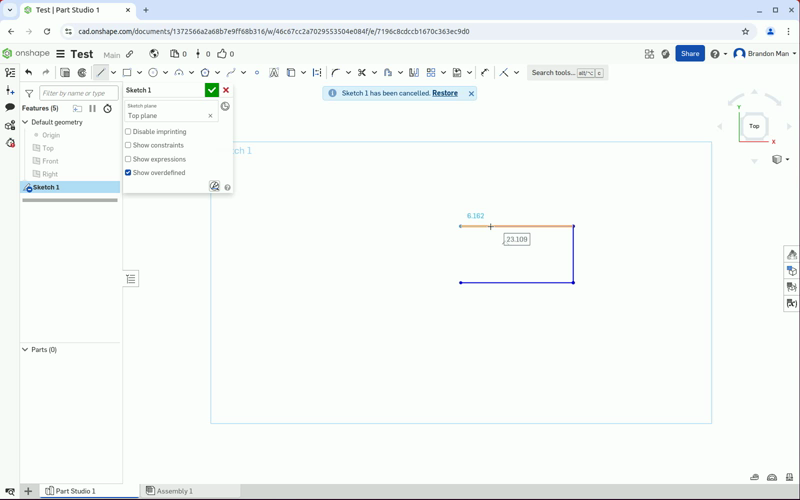
key_down(shift)
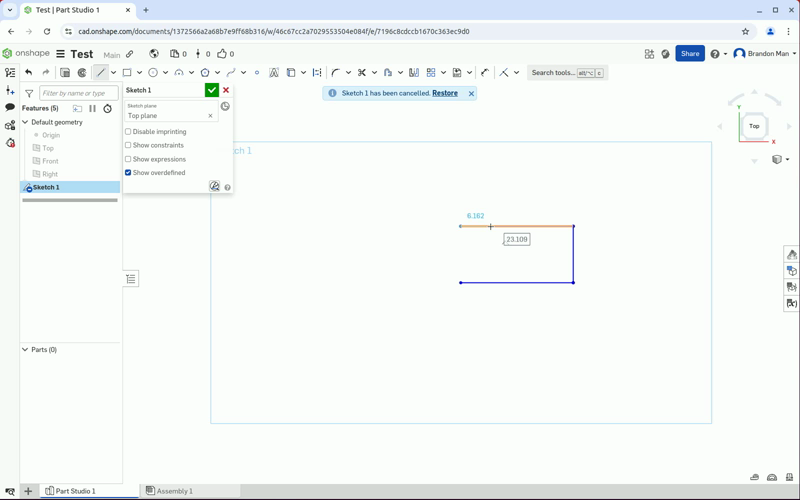
mouse_move(460, 282)
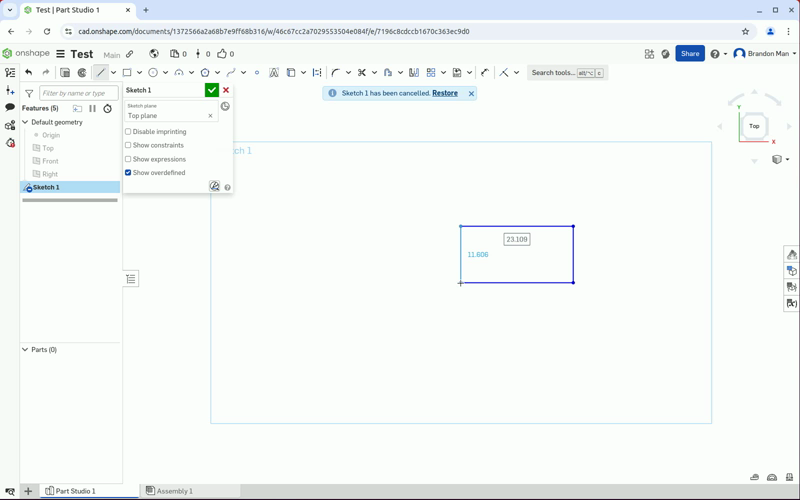
key_up(shift)
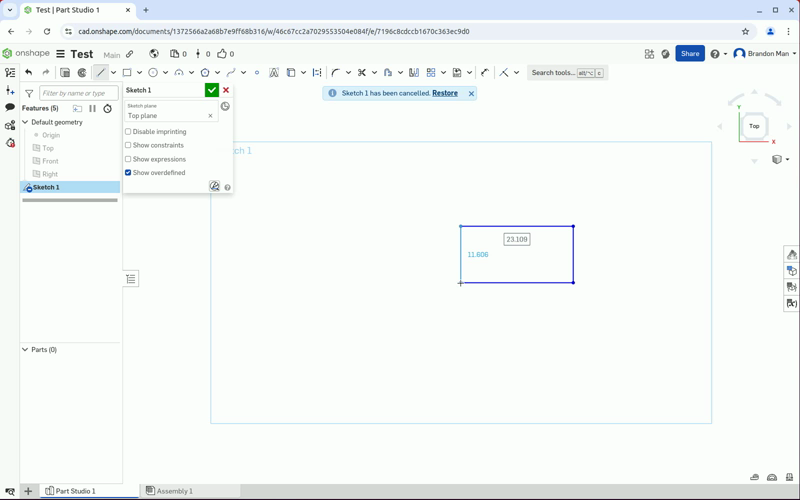
click(460, 282)
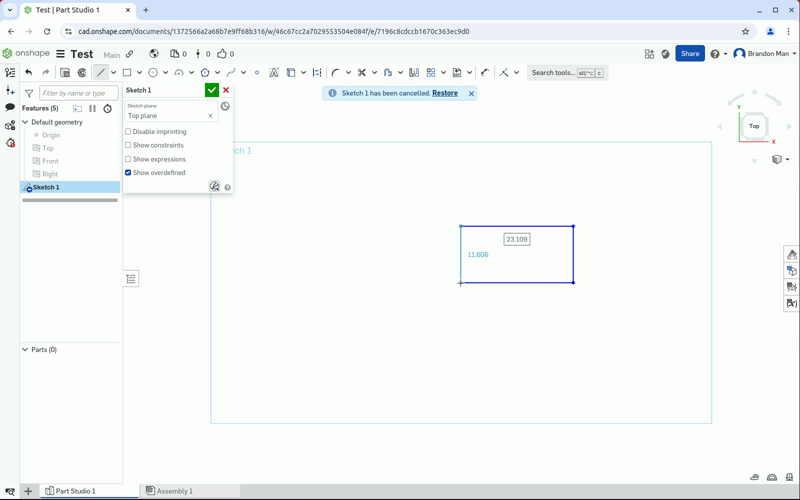
key(esc)
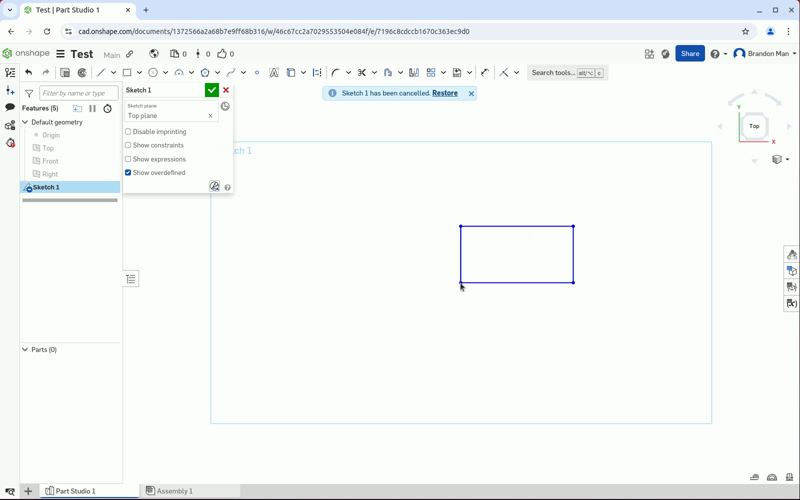
mouse_move(546, 242)
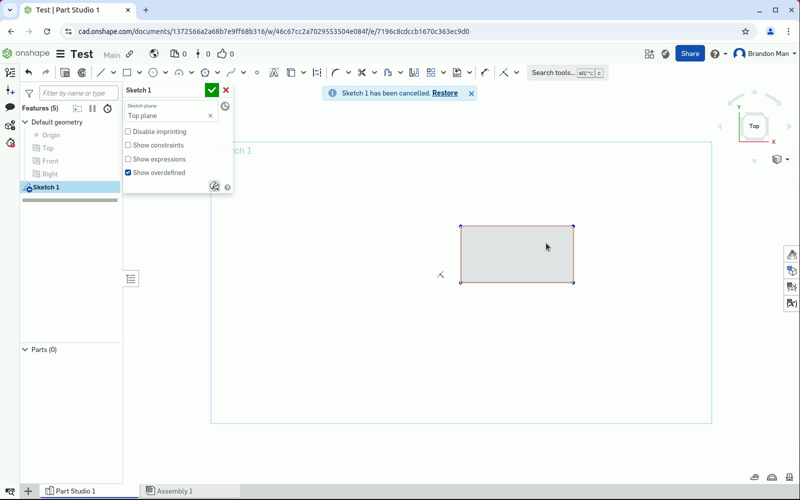
click(546, 242)
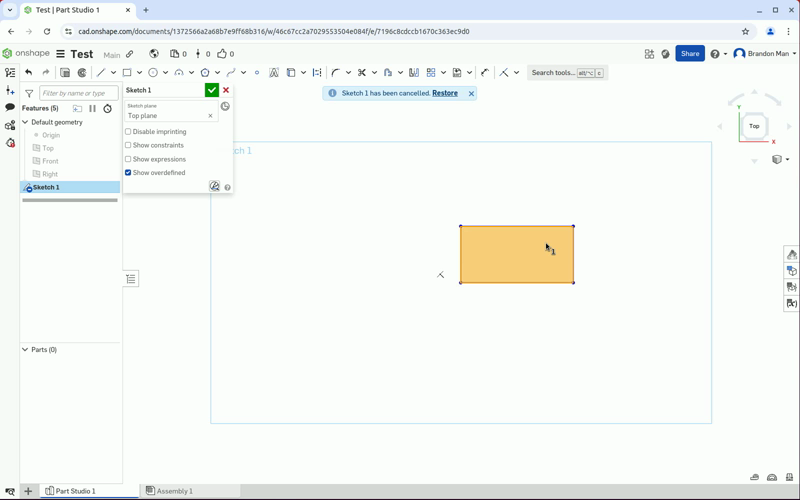
mouse_move(73, 352)
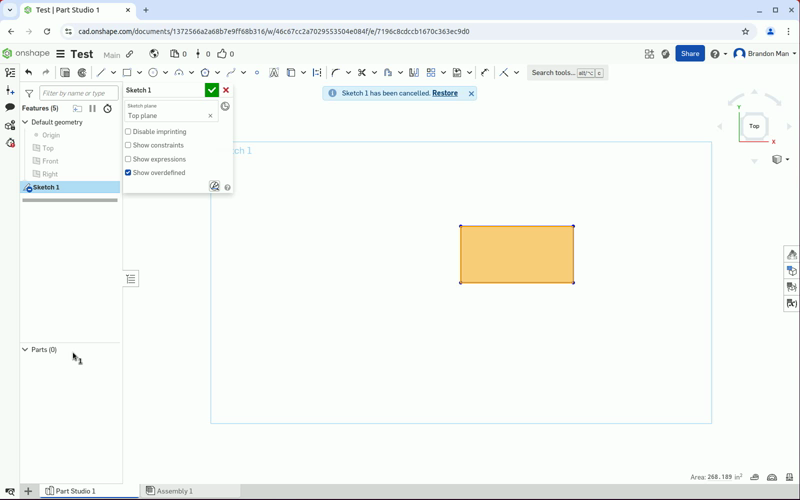
key(shift+y)
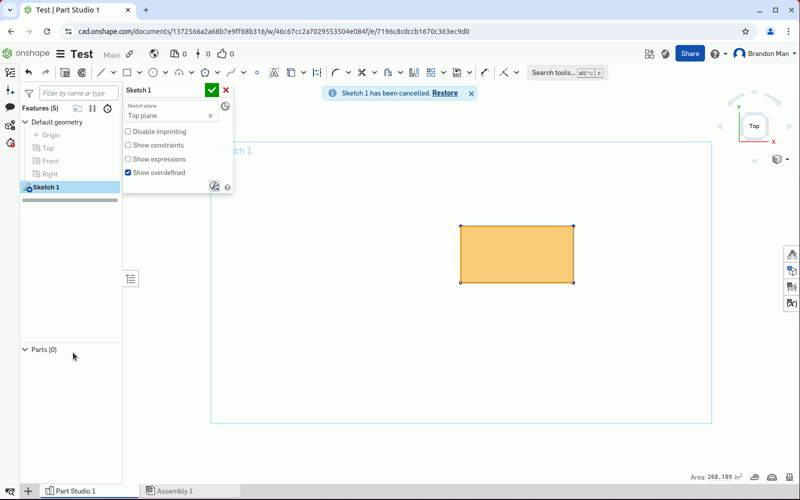
key(shift+e)
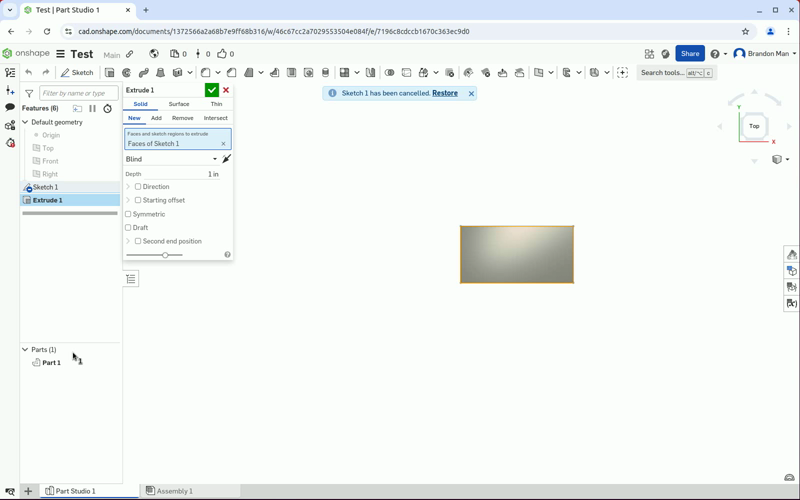
mouse_move(143, 106)
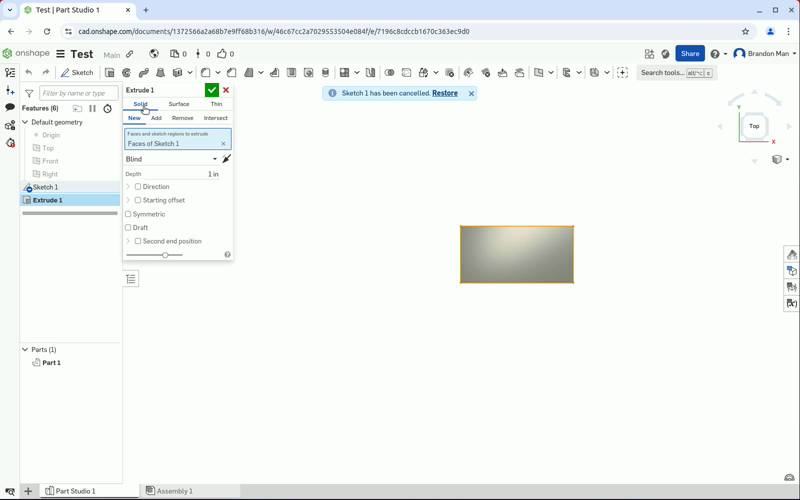
click(143, 106)
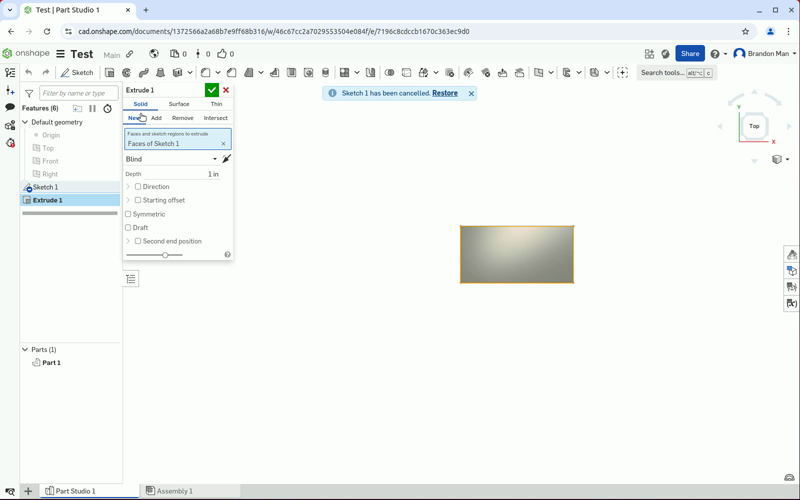
mouse_move(137, 120)
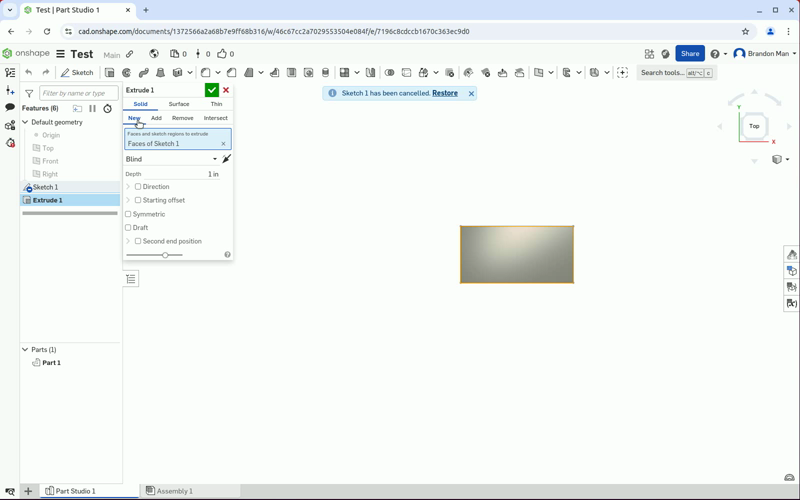
click(137, 120)
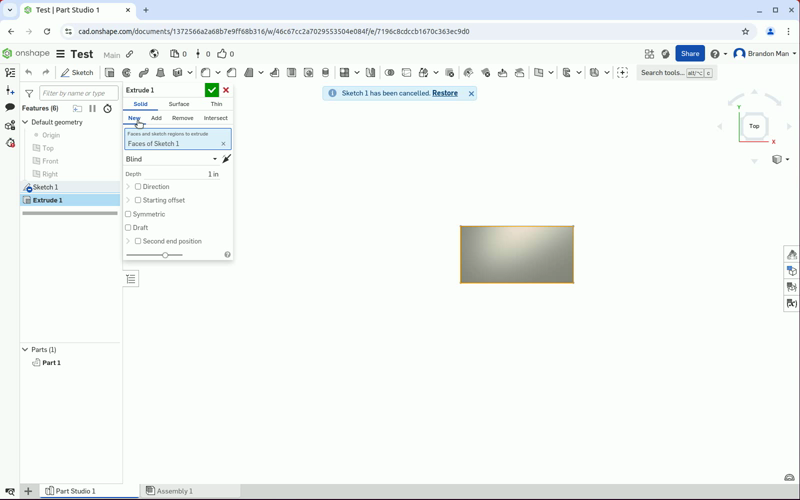
key(tab, 4)
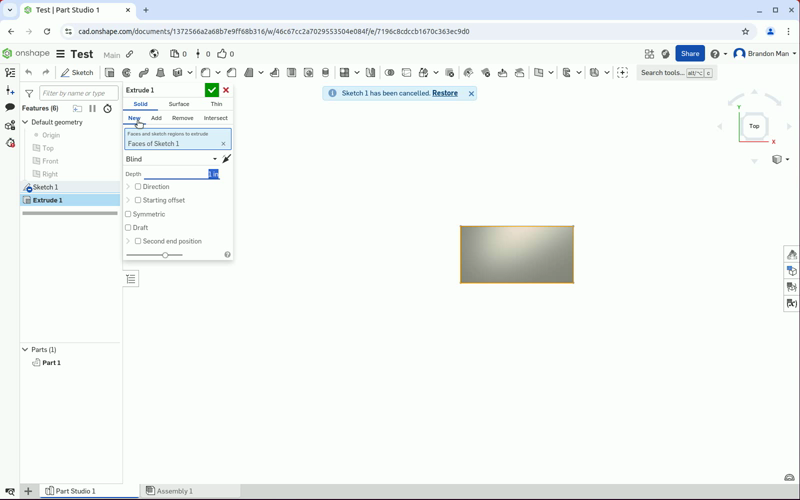
text(0.241)
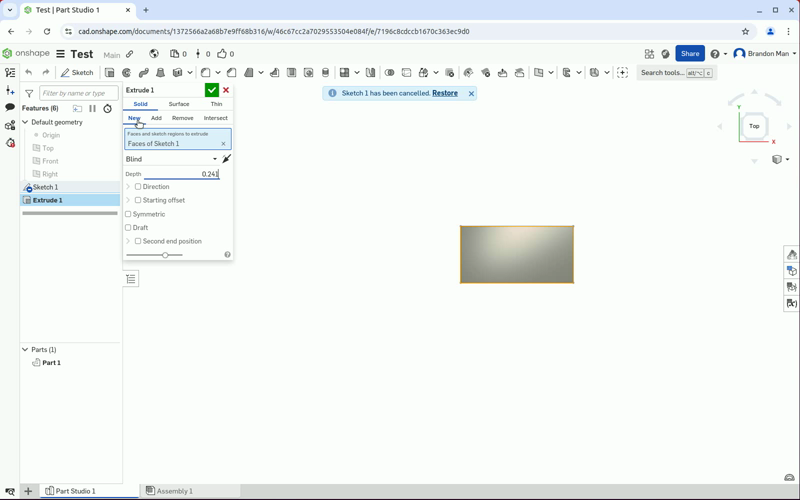
key(enter)
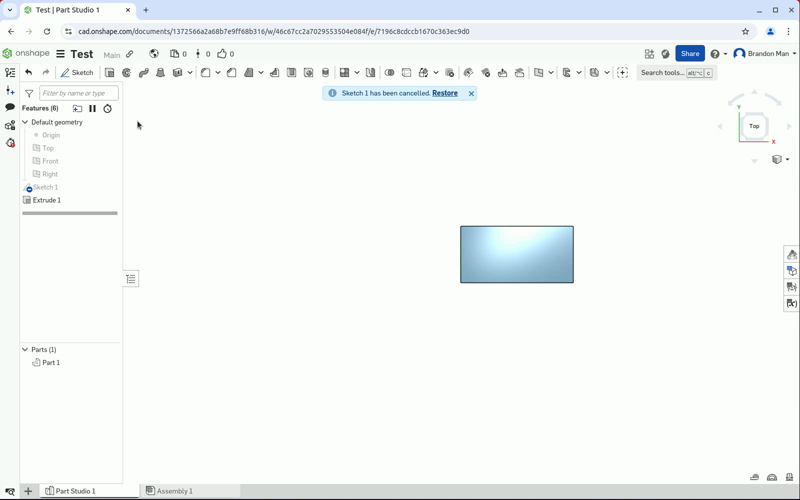
key(shift+h)
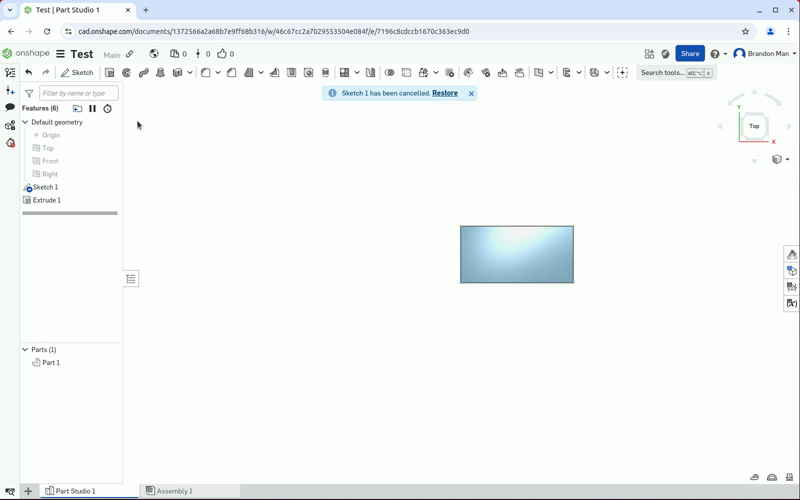
key(shift+h)
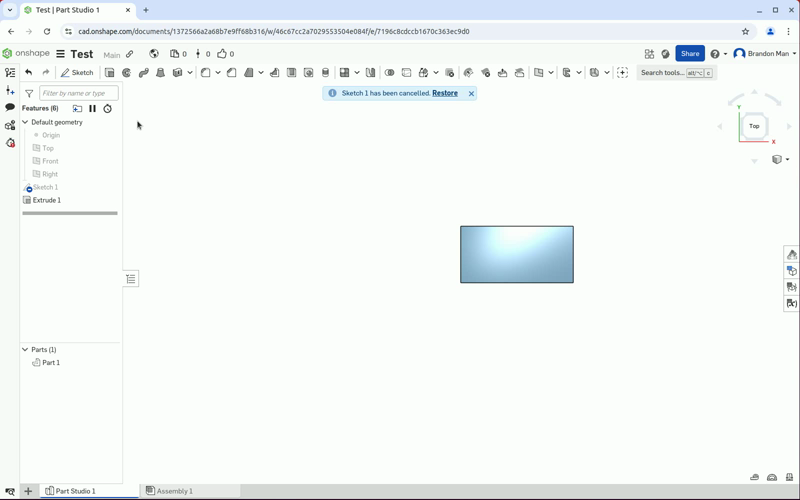
mouse_move(73, 189)
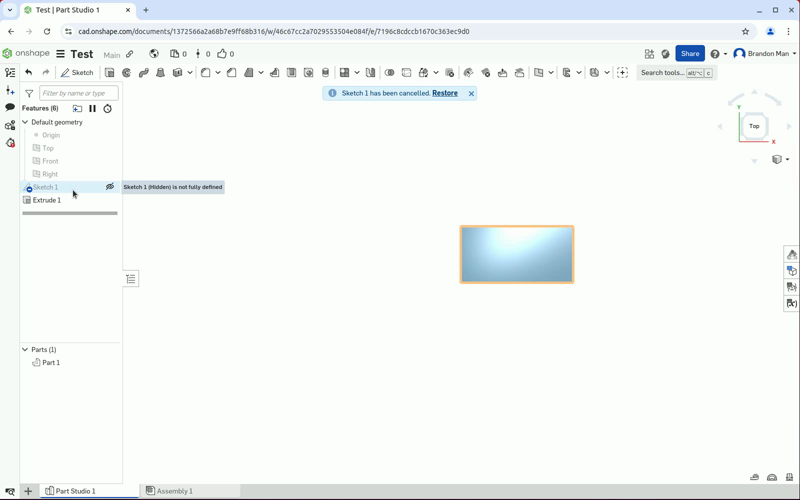
click(73, 189)
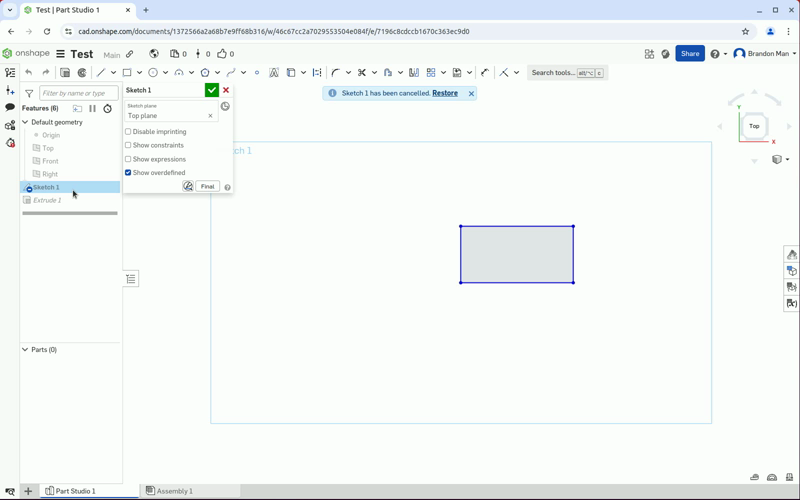
mouse_move(229, 92)
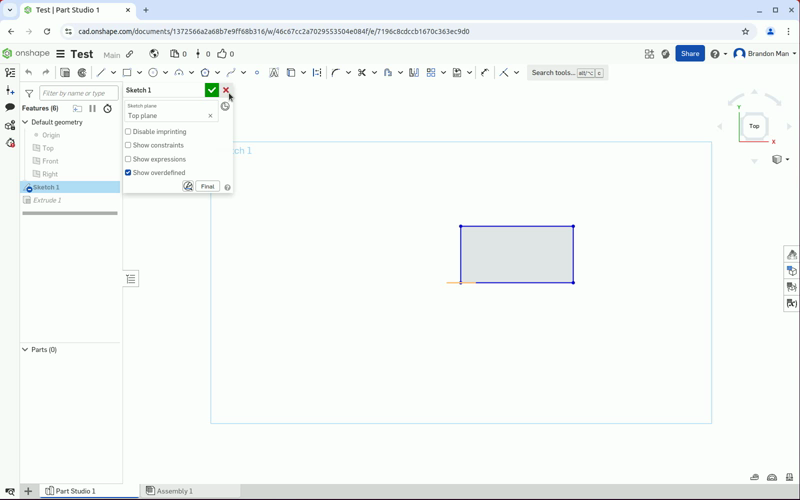
click(229, 92)
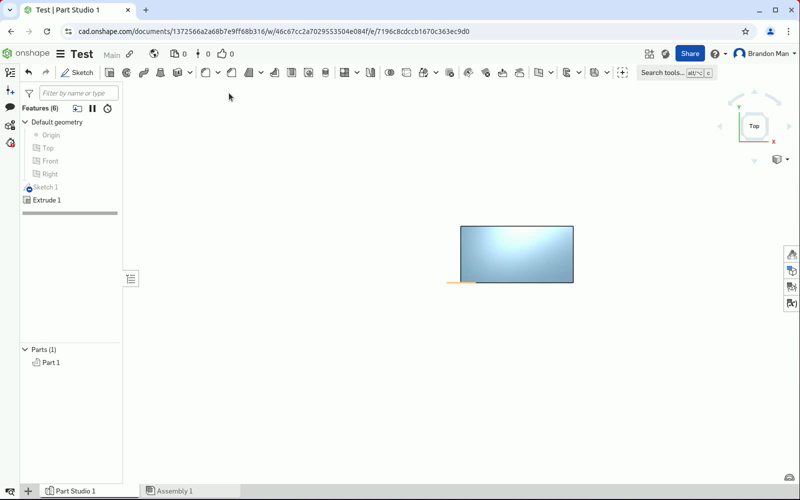
mouse_move(541, 75)
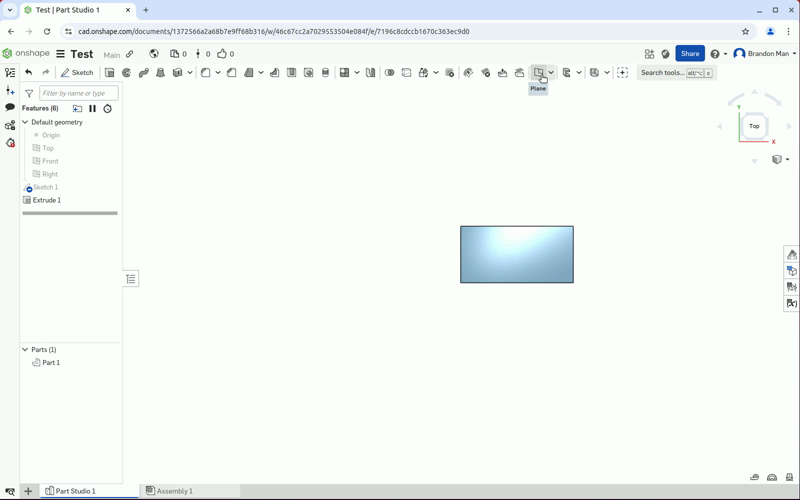
click(541, 75)
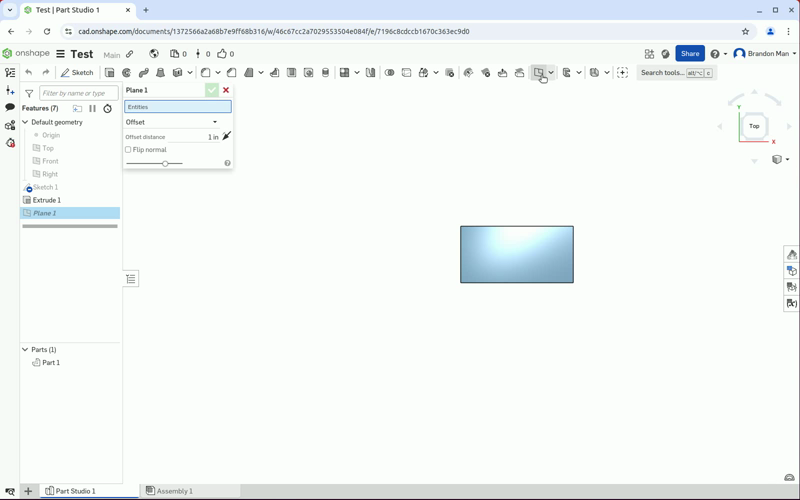
mouse_move(73, 150)
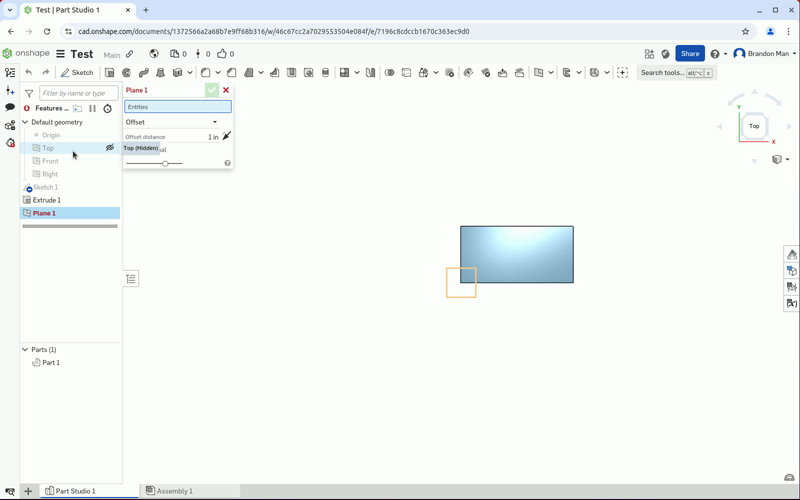
click(73, 150)
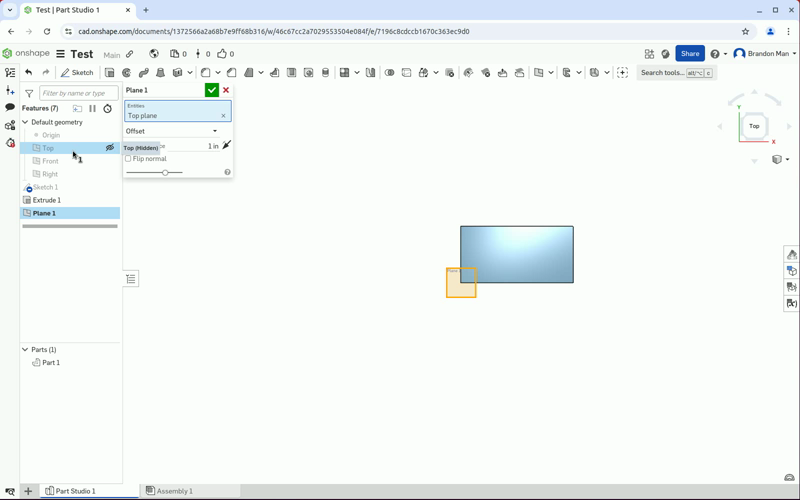
key(tab, 2)
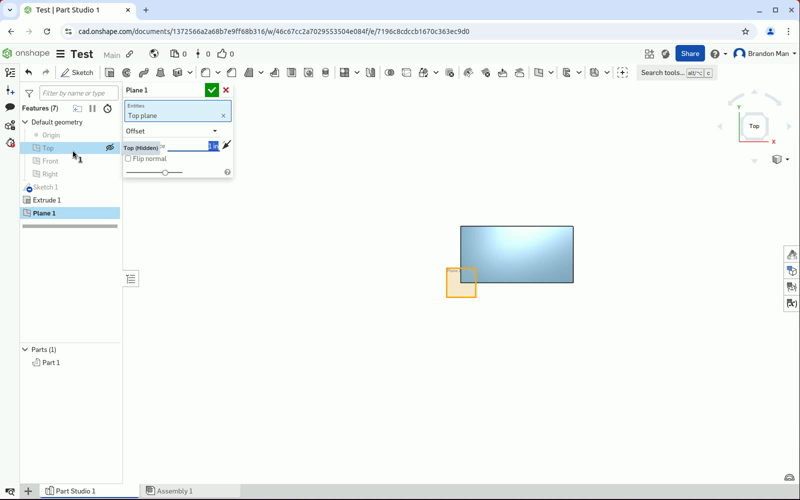
text(0.246)
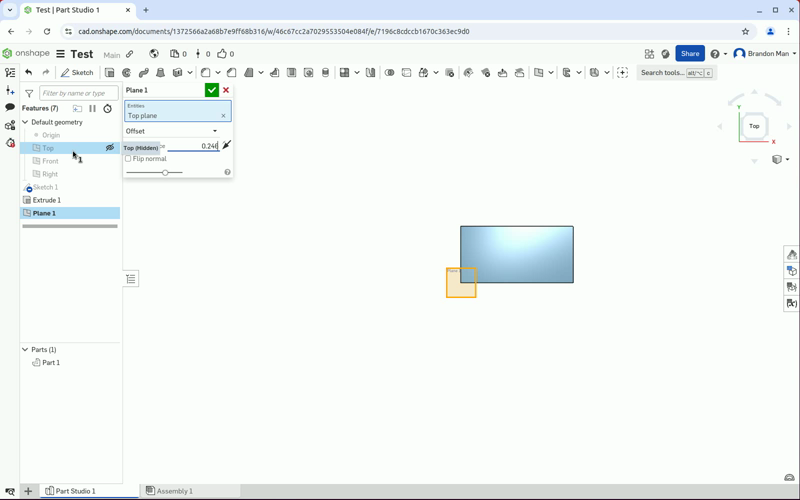
key(enter, 2)
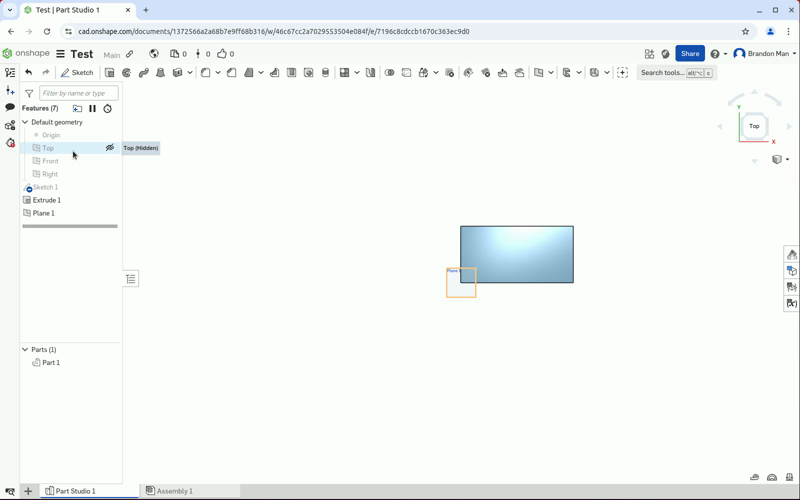
key(shift+s)
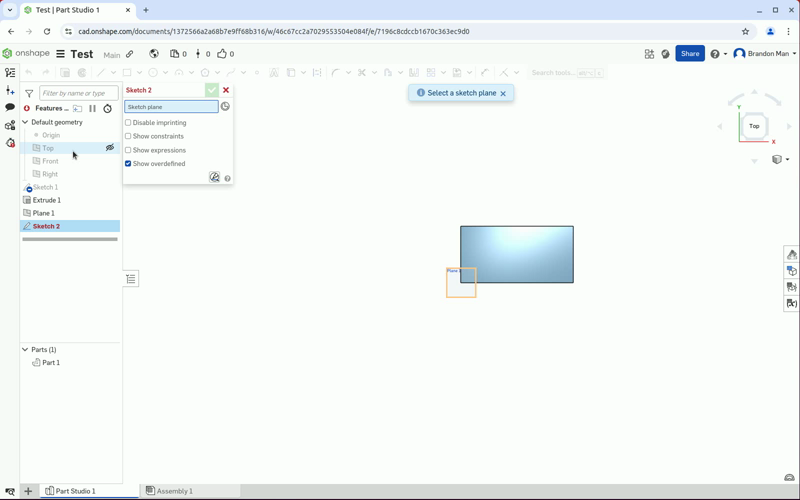
mouse_move(73, 215)
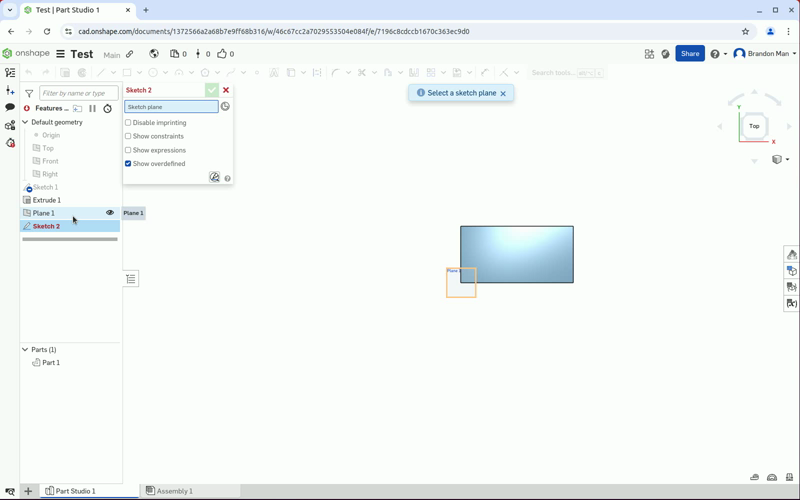
click(73, 215)
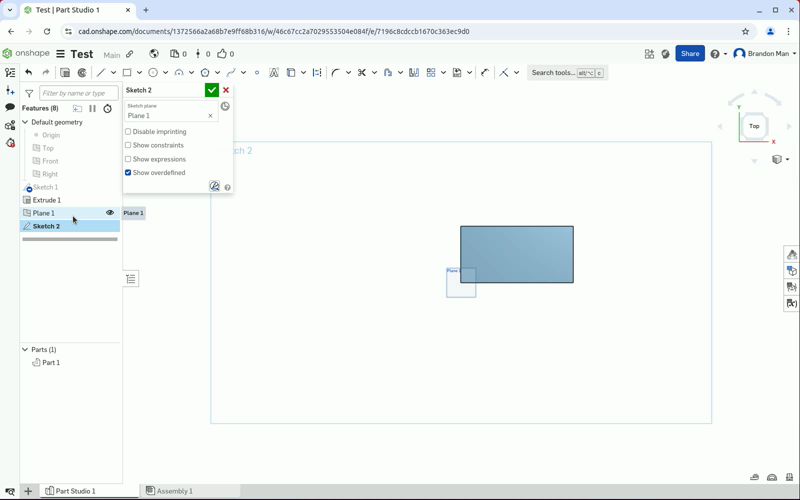
mouse_move(73, 352)
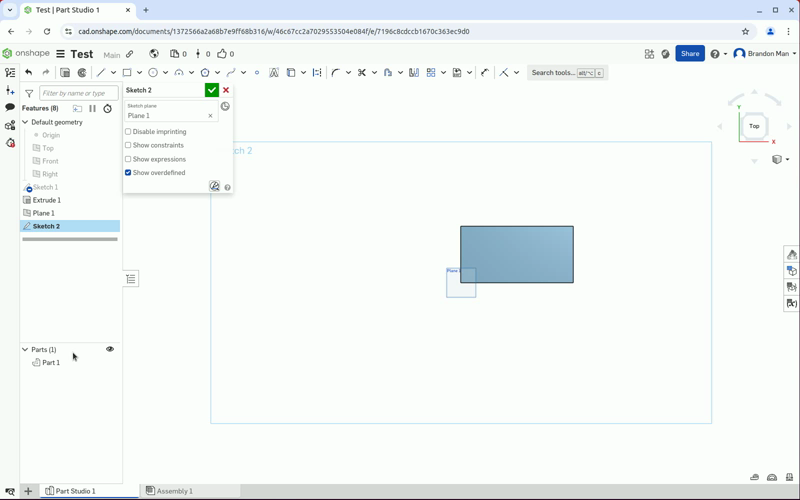
key(y)
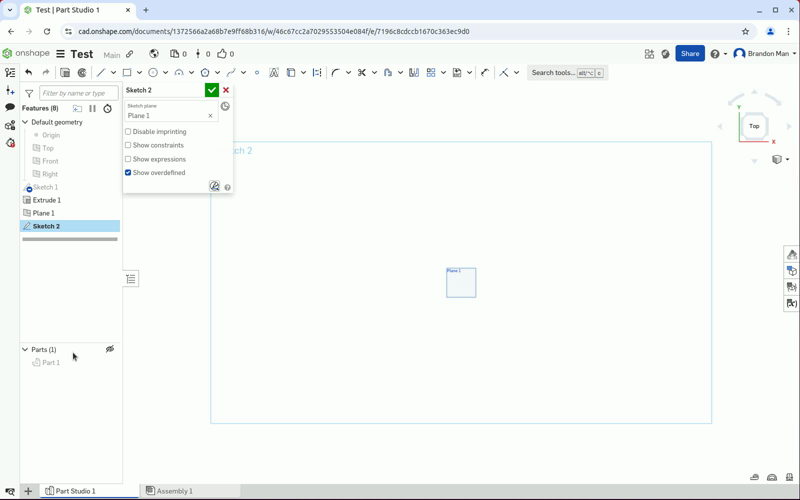
key(l)
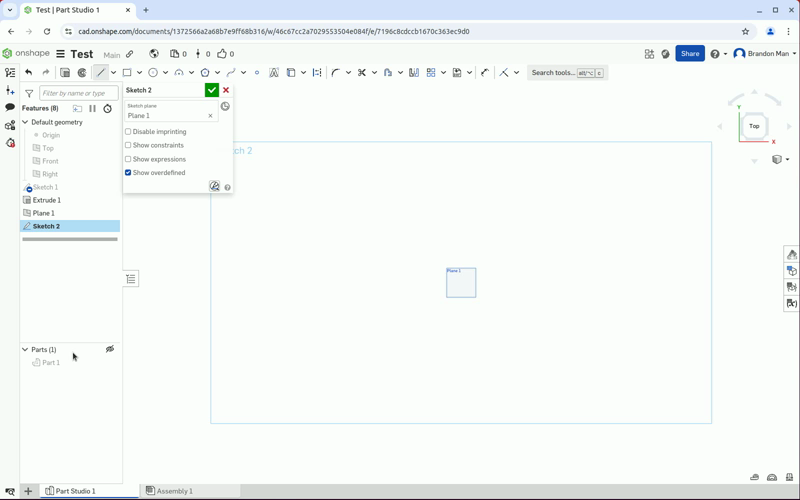
key_down(shift)
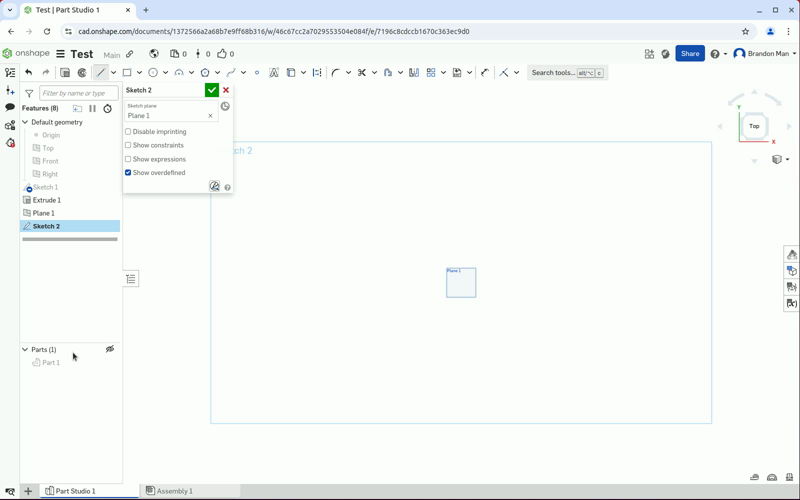
mouse_move(460, 282)
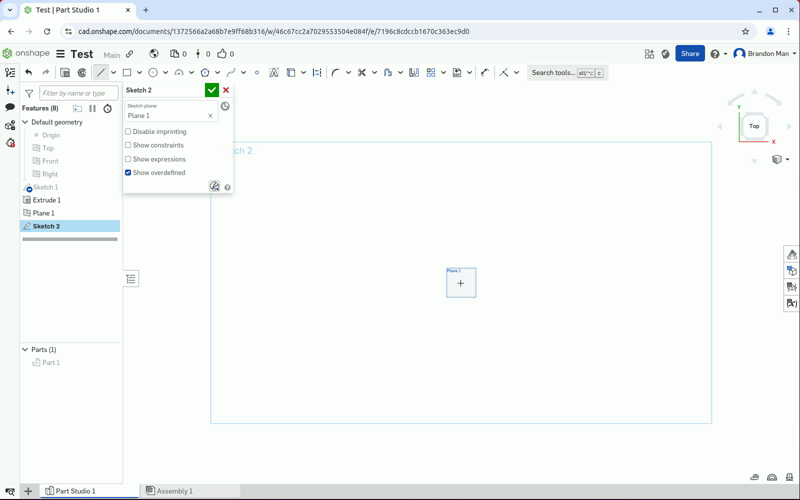
click(460, 282)
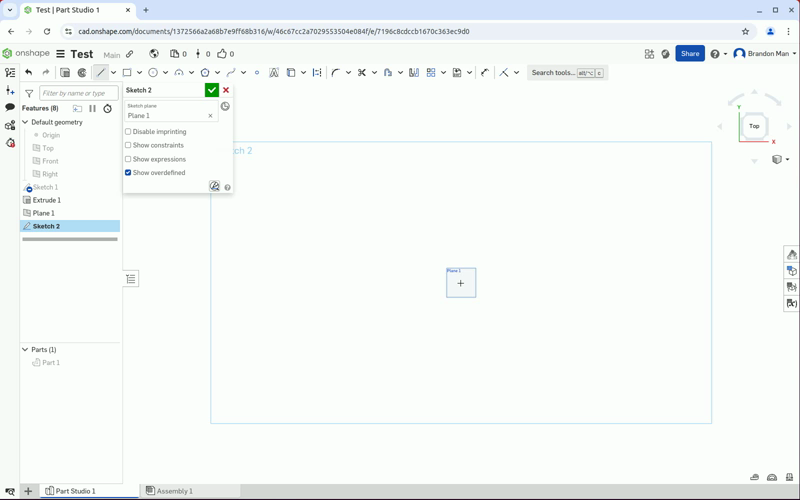
key_up(shift)
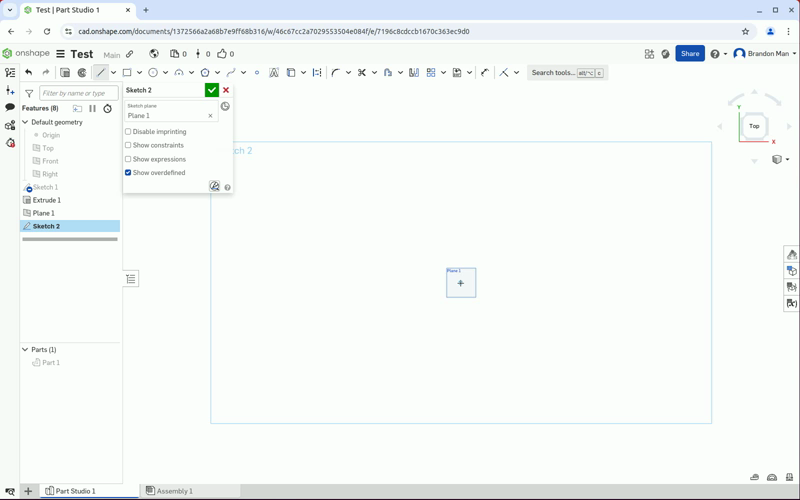
key_down(shift)
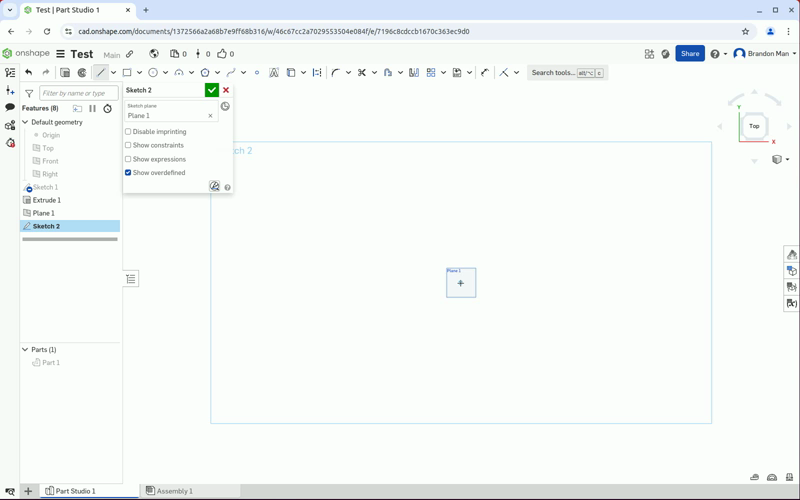
mouse_move(490, 282)
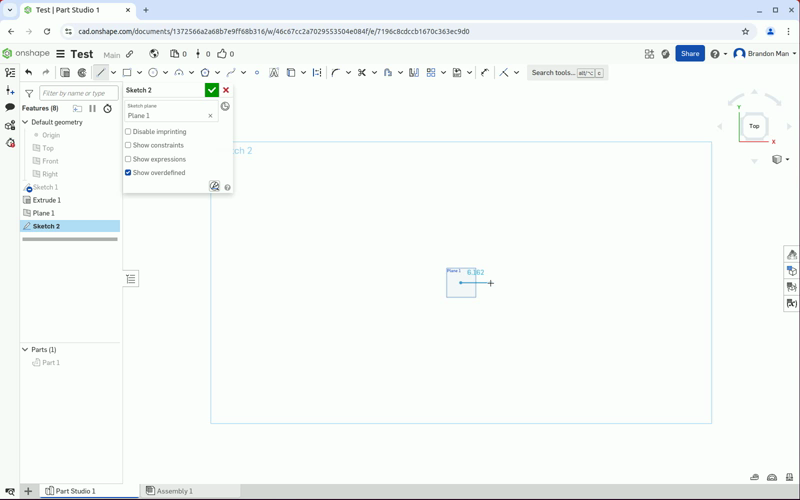
mouse_move(471, 282)
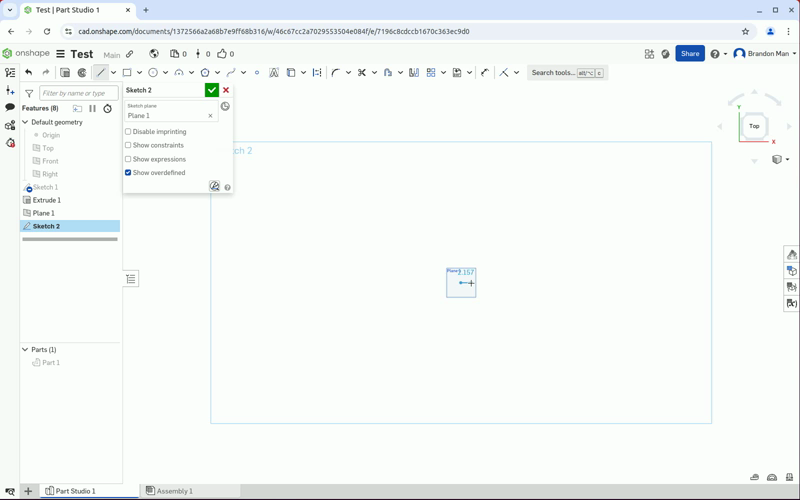
click(471, 282)
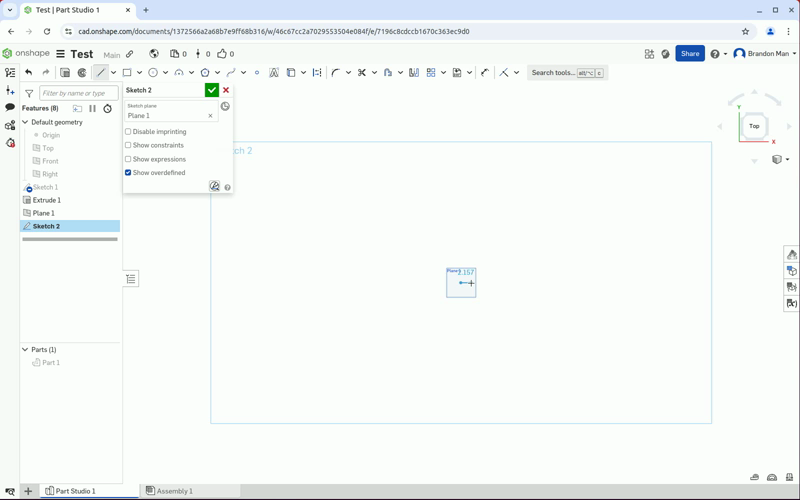
key_up(shift)
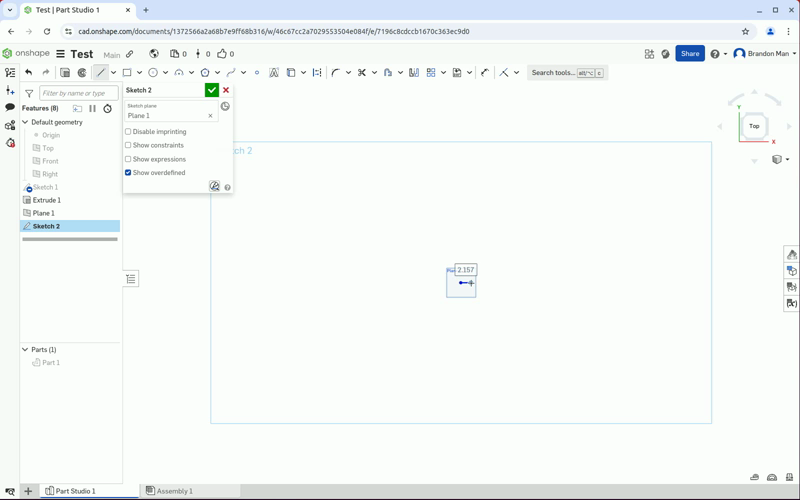
key_down(shift)
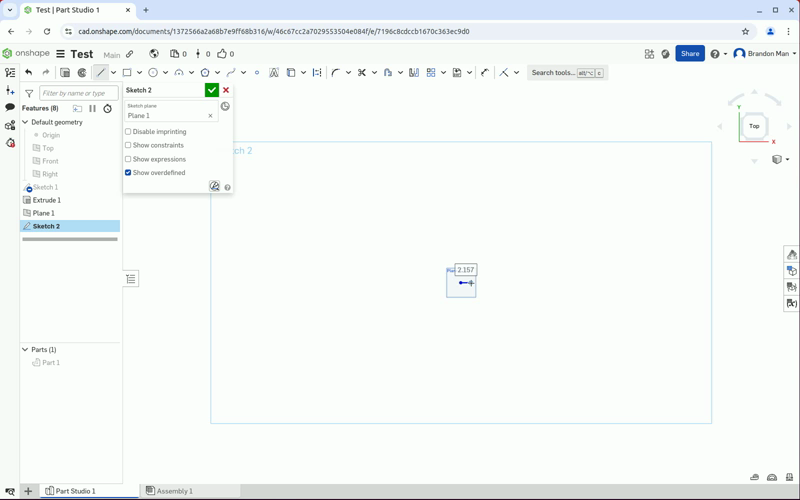
mouse_move(501, 282)
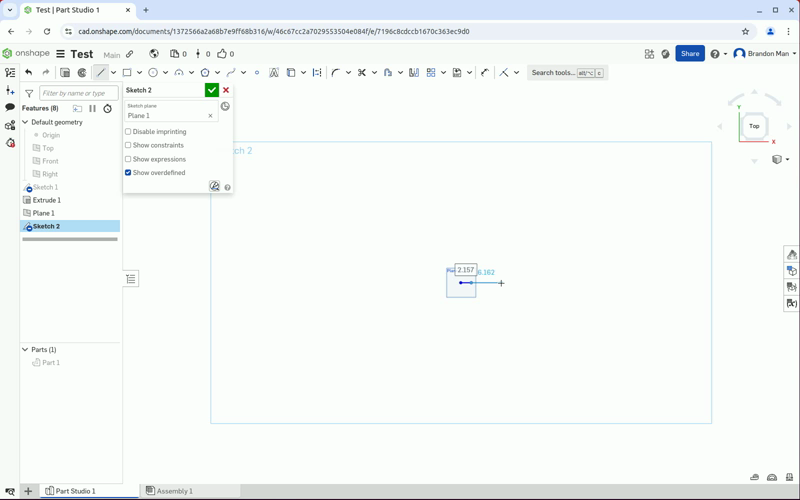
mouse_move(471, 272)
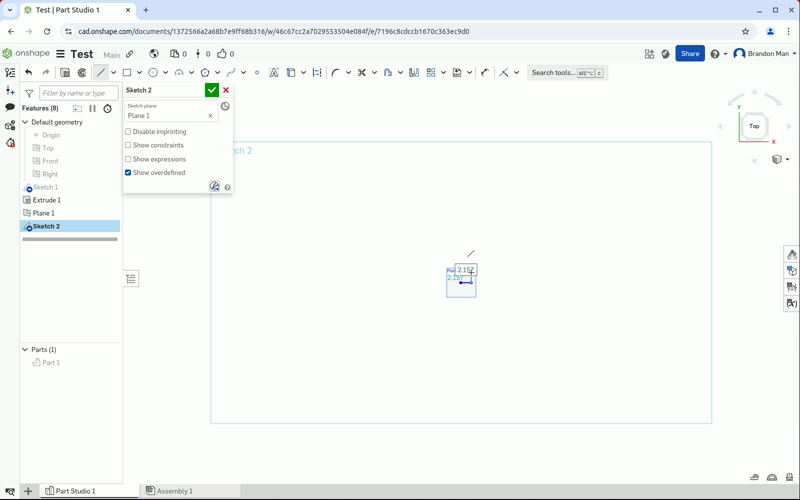
click(471, 272)
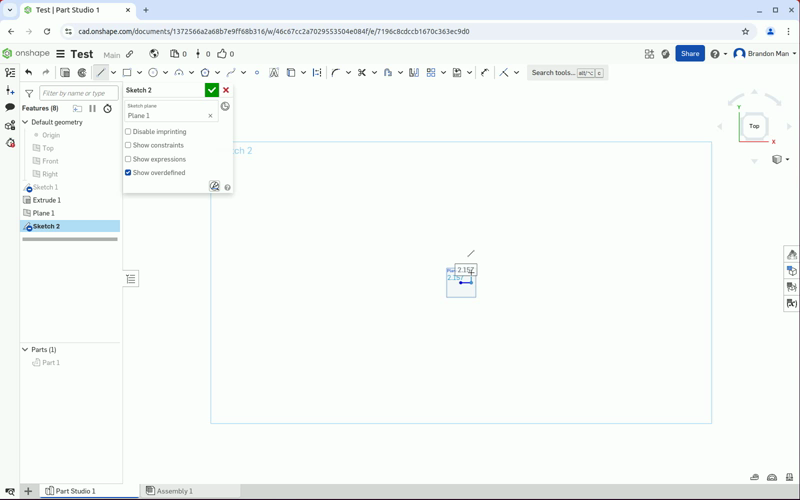
key_up(shift)
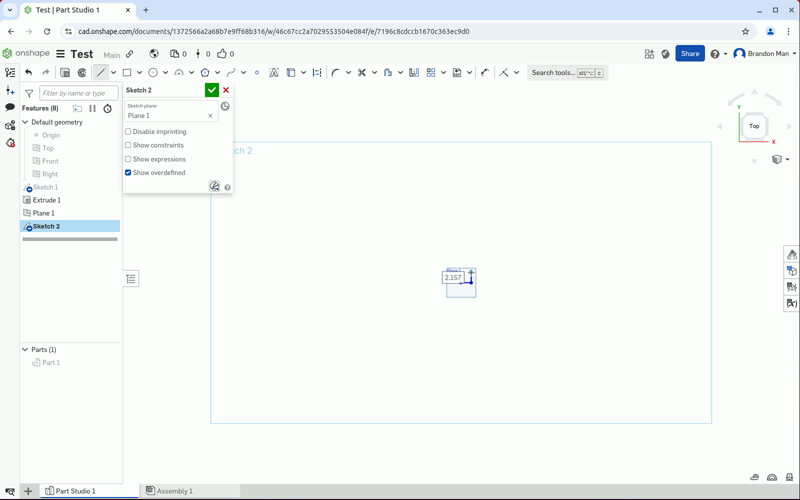
key_down(shift)
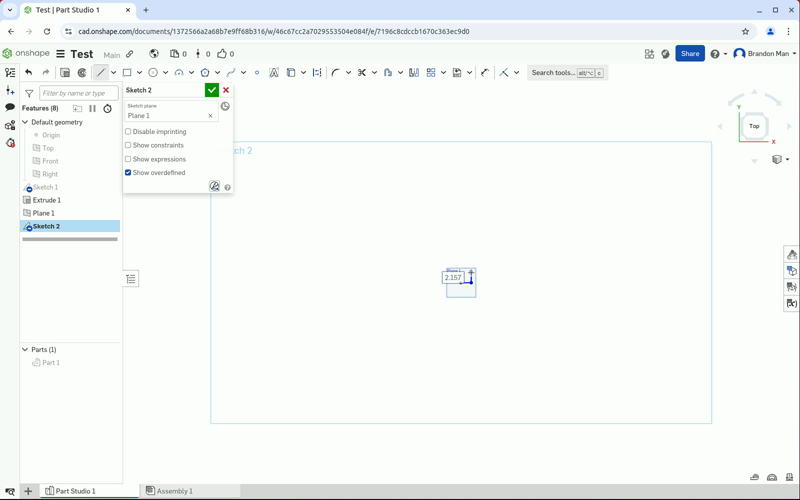
mouse_move(501, 272)
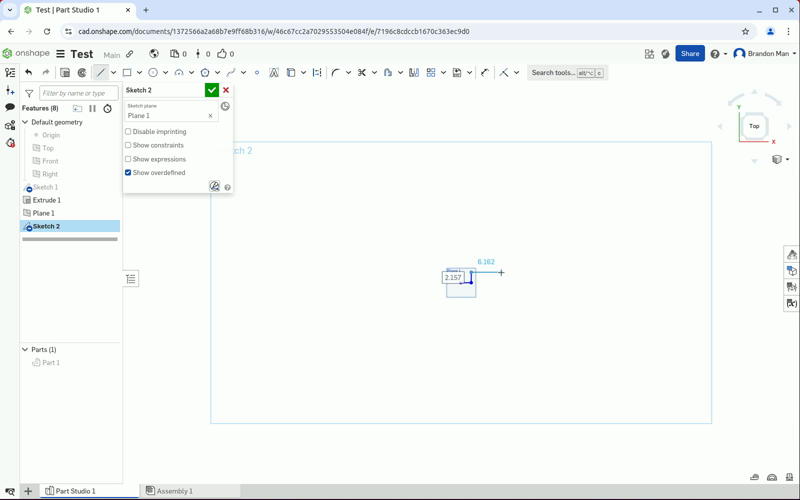
mouse_move(460, 272)
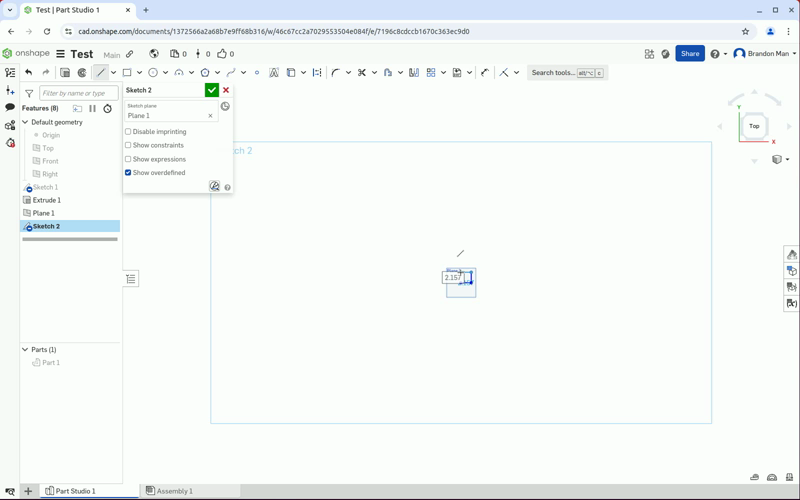
click(460, 272)
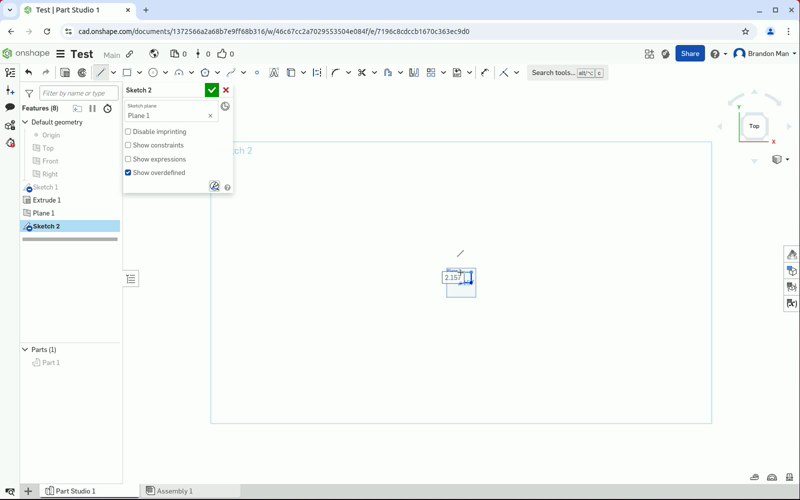
key_up(shift)
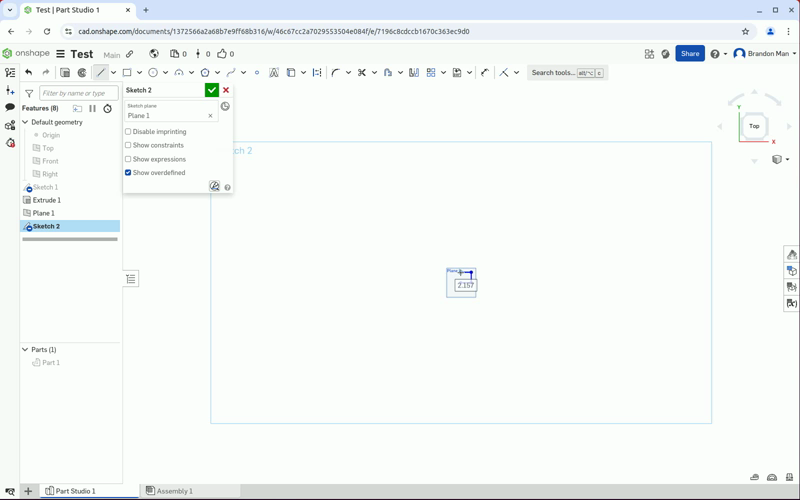
mouse_move(490, 272)
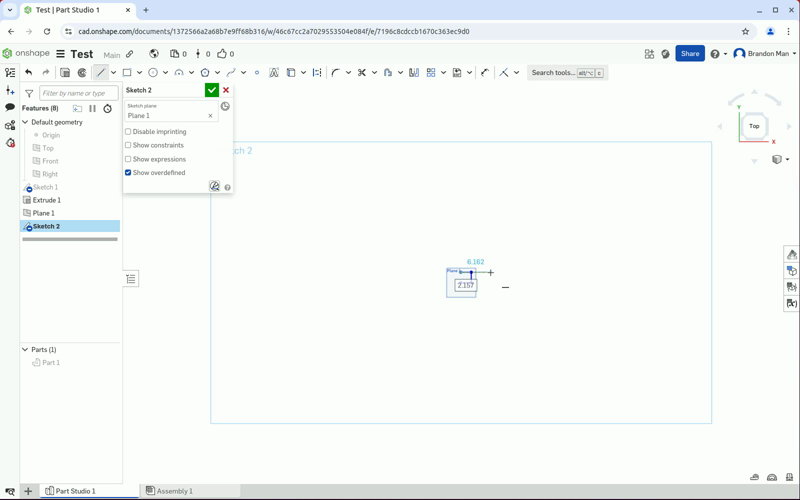
key_down(shift)
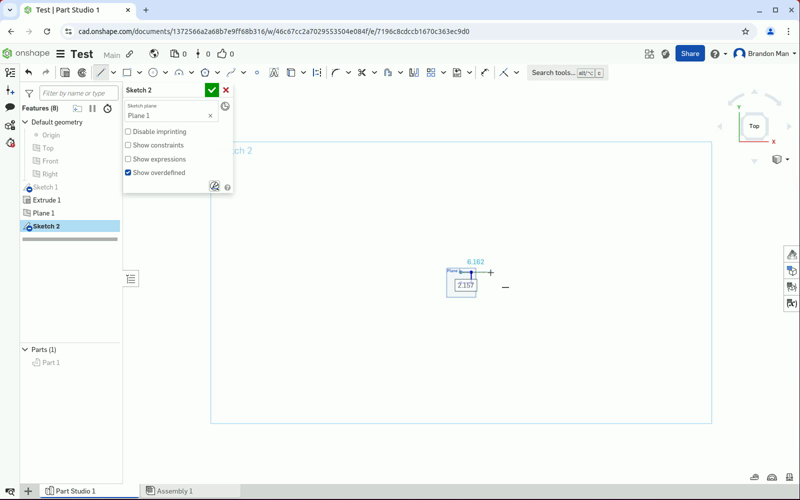
mouse_move(460, 282)
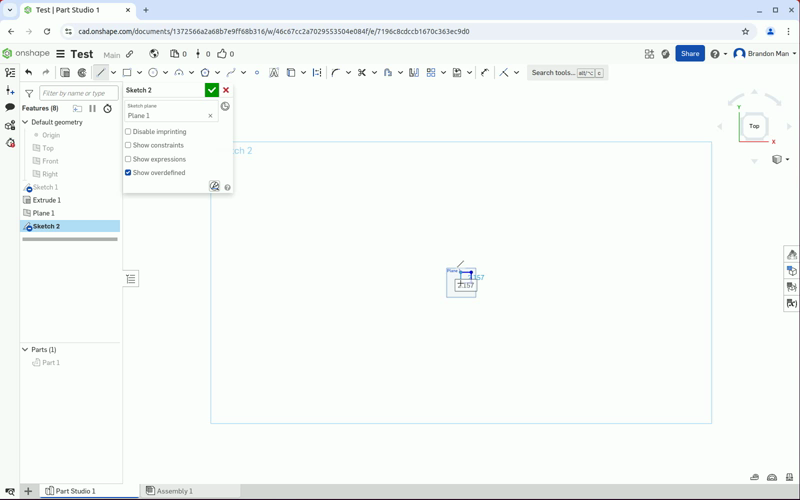
key_up(shift)
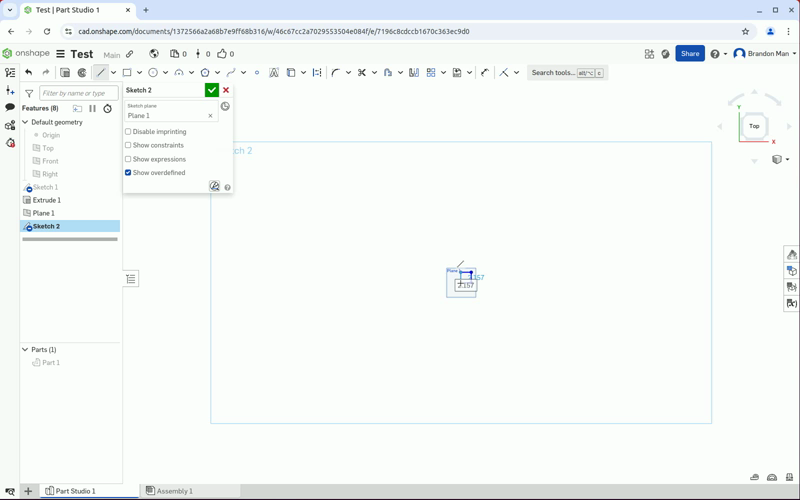
click(460, 282)
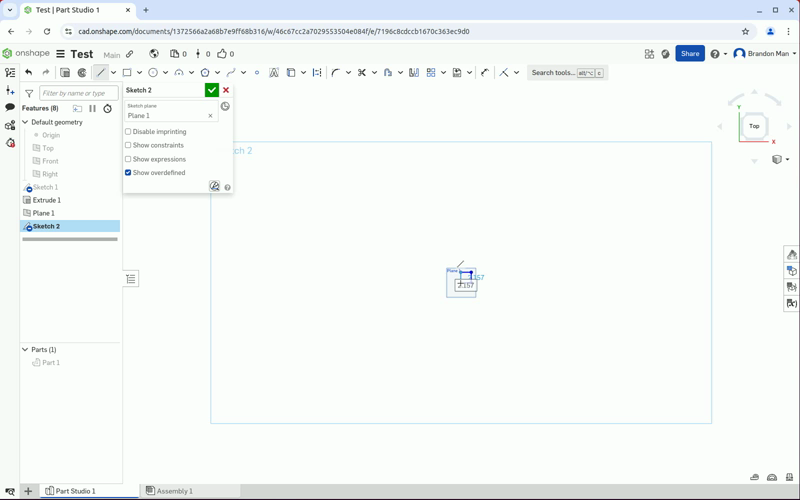
key(esc)
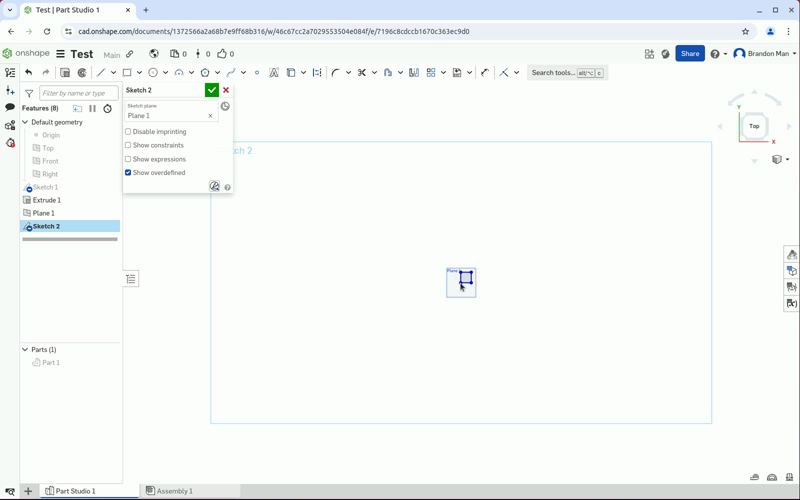
mouse_move(467, 273)
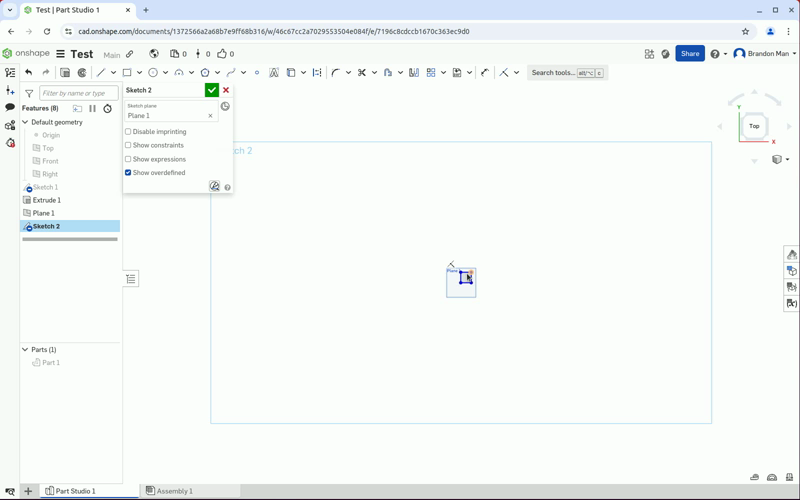
scroll(6)
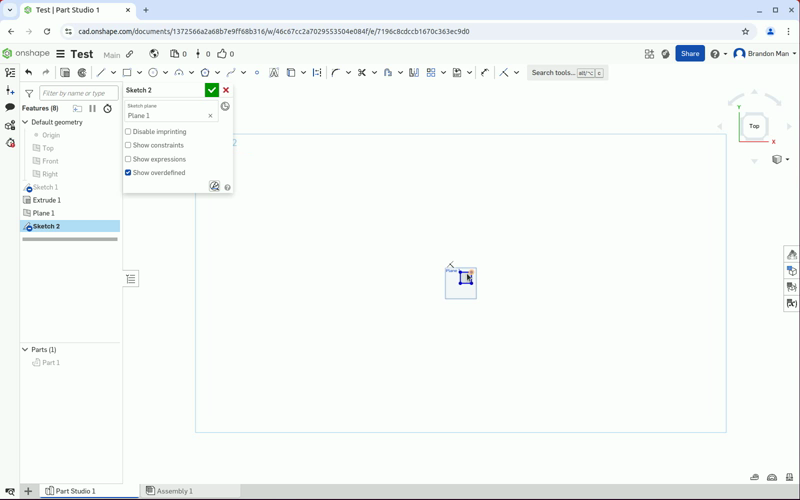
scroll(6)
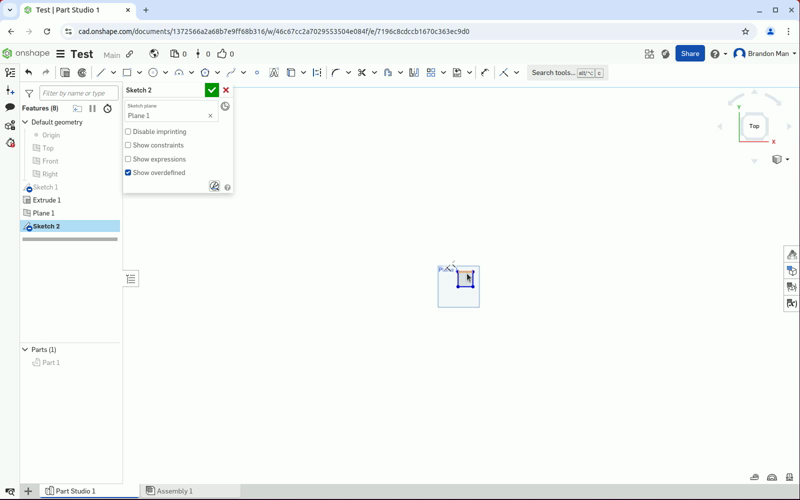
scroll(6)
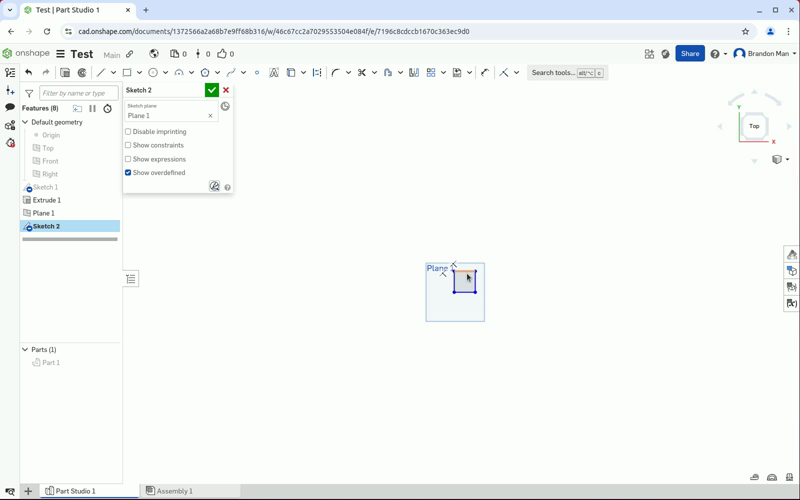
scroll(6)
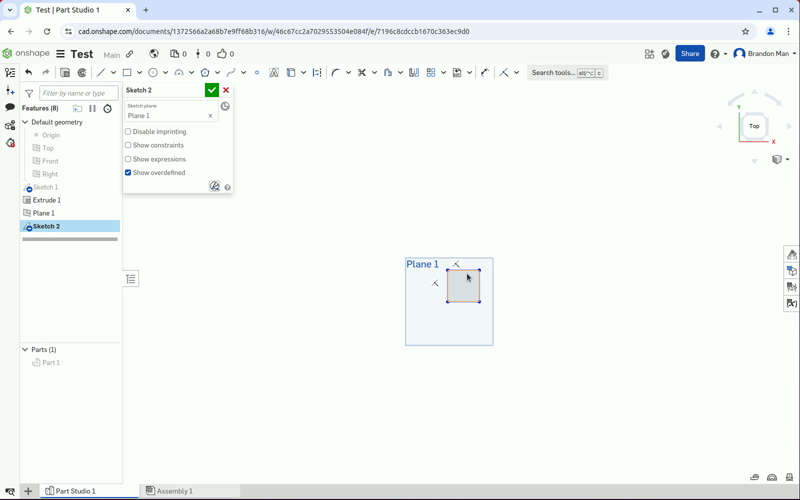
scroll(6)
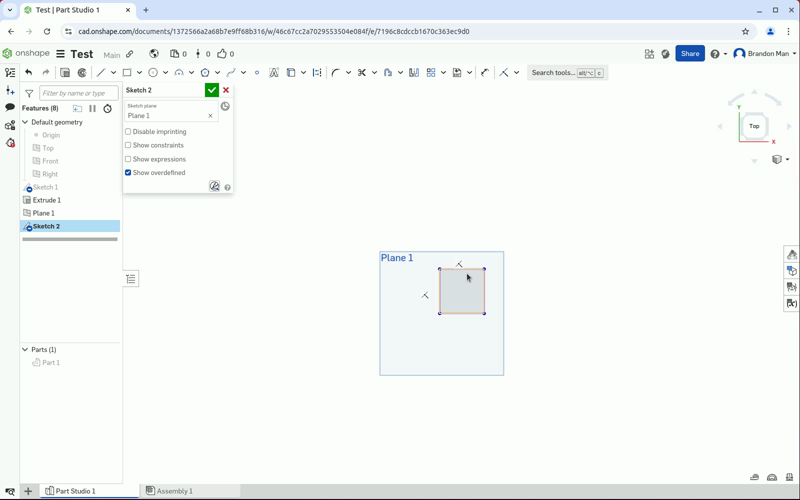
scroll(6)
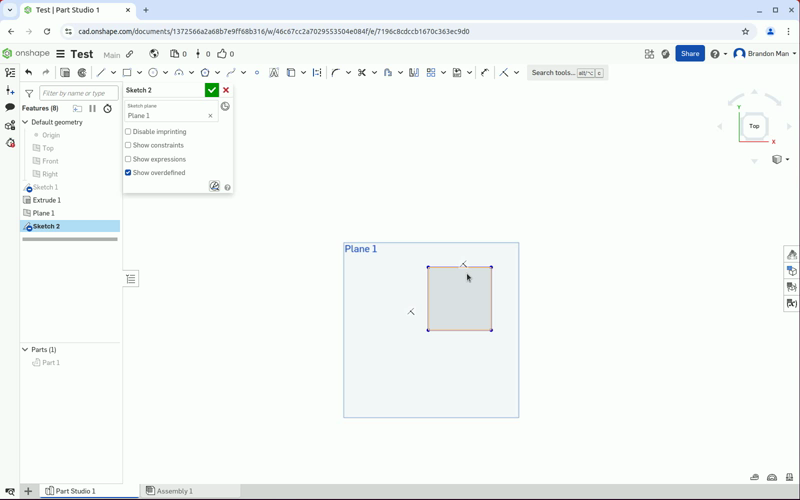
scroll(6)
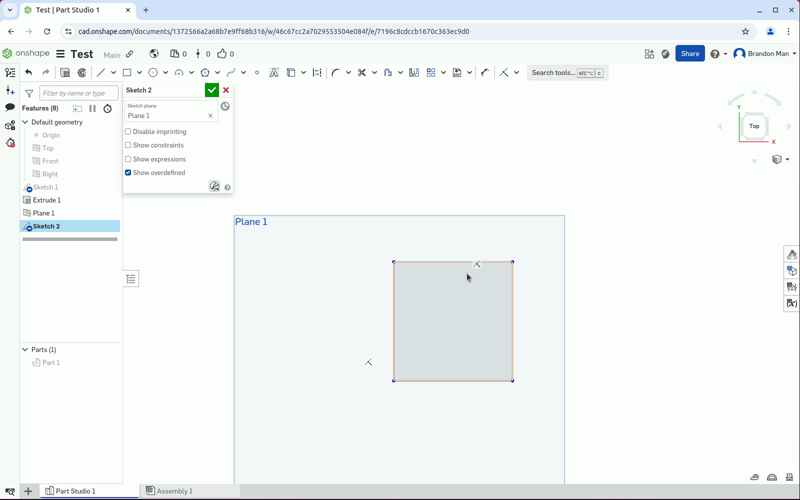
click(467, 273)
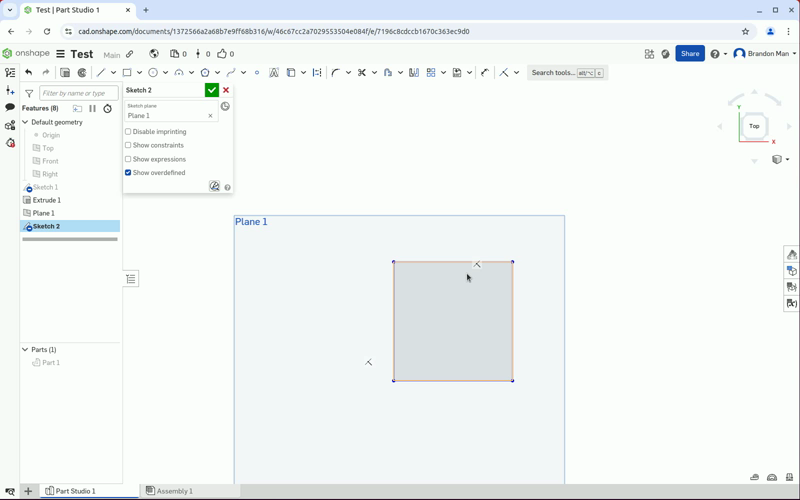
scroll(-6)
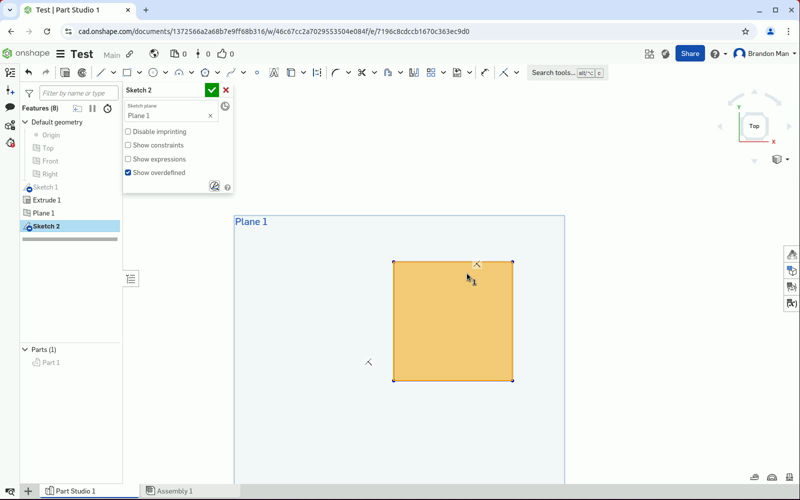
scroll(-6)
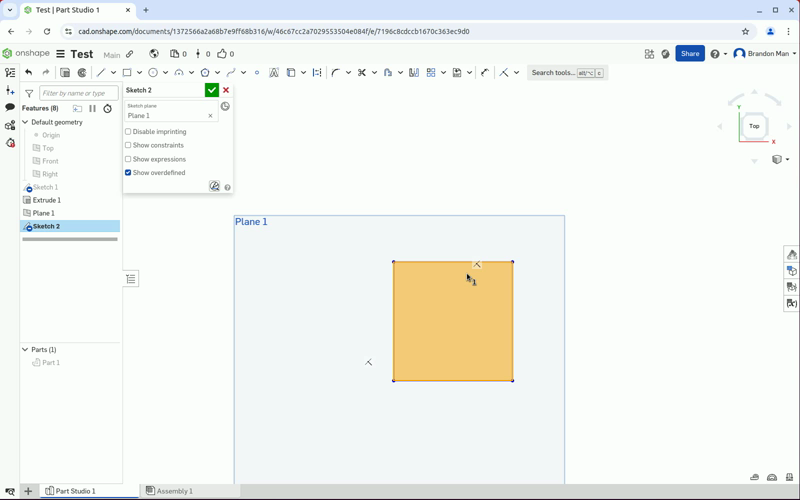
scroll(-6)
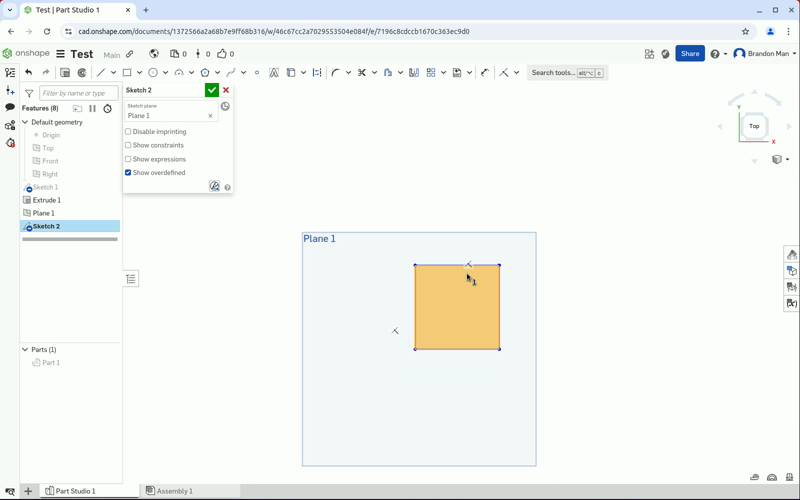
scroll(-6)
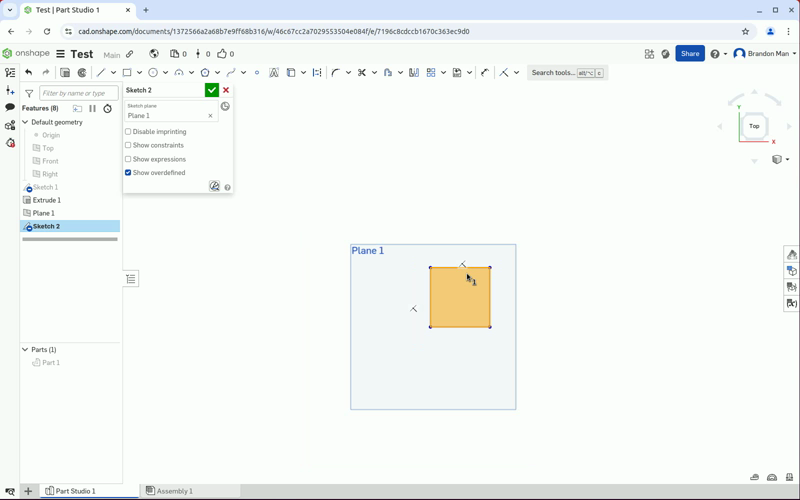
scroll(-6)
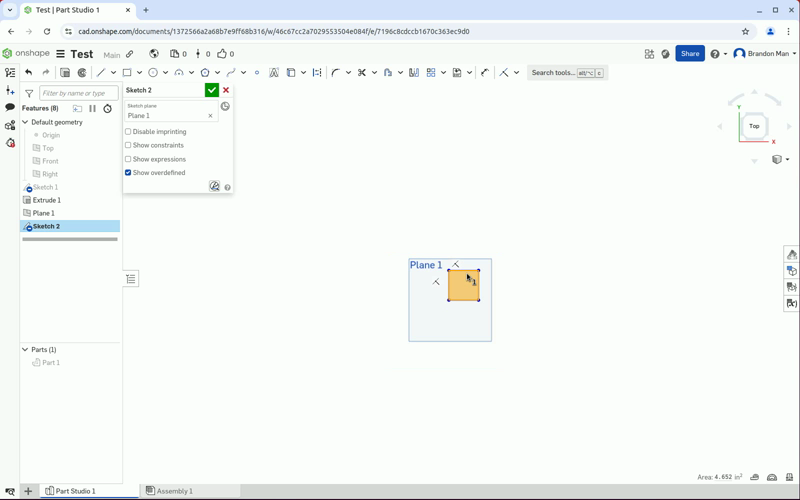
scroll(-6)
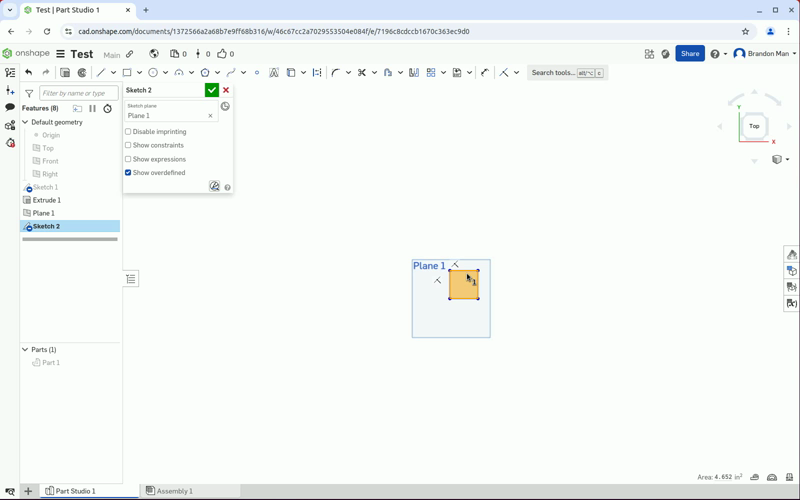
scroll(-6)
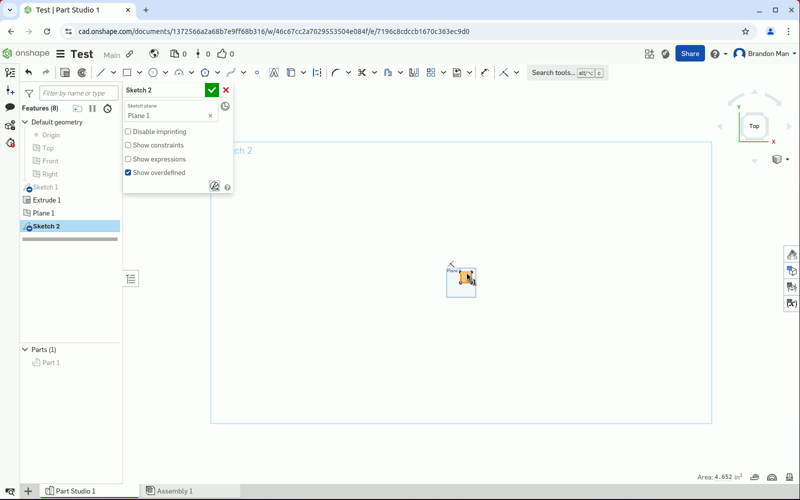
mouse_move(73, 352)
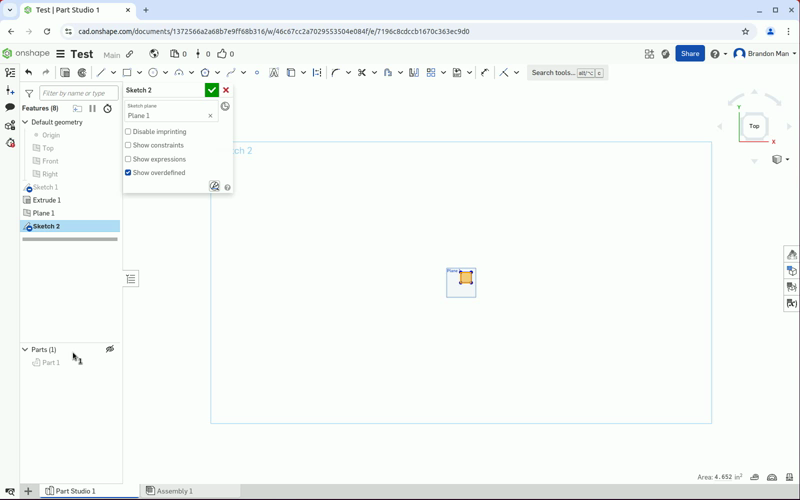
key(shift+y)
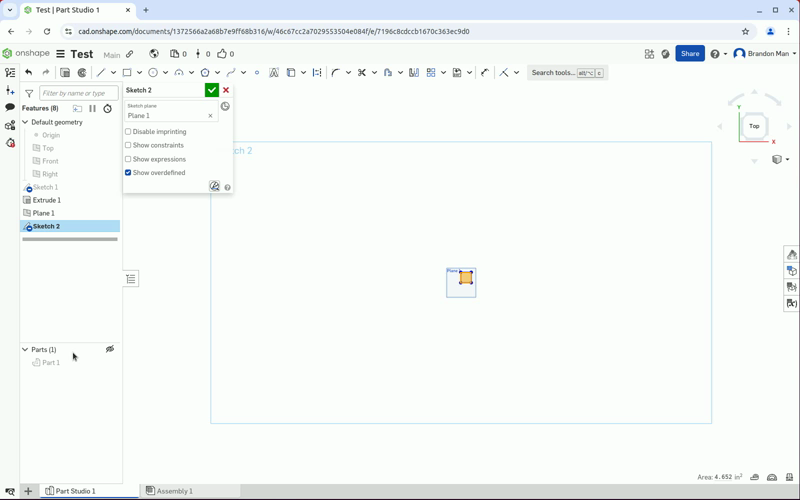
key(shift+e)
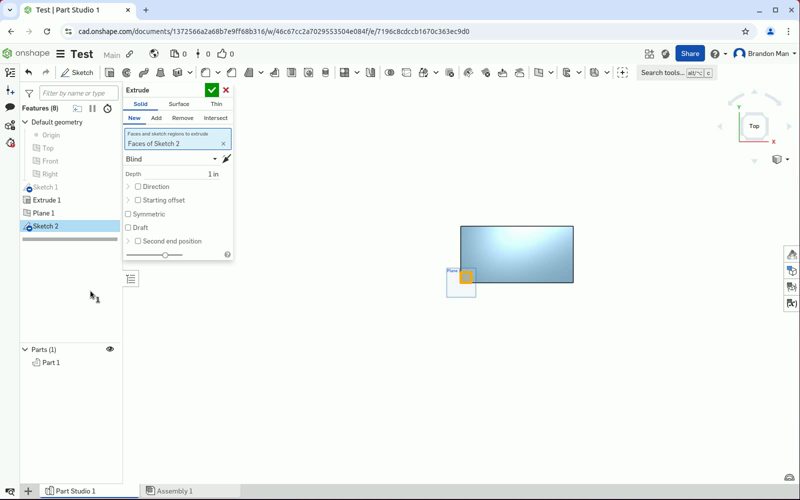
mouse_move(143, 106)
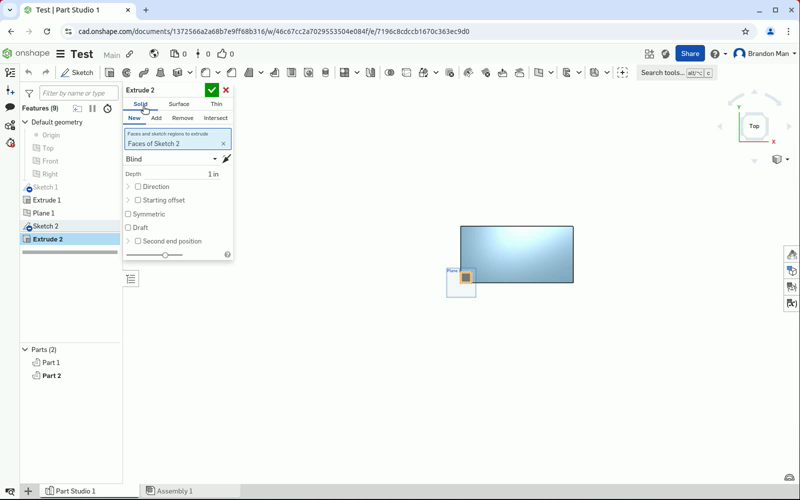
click(143, 106)
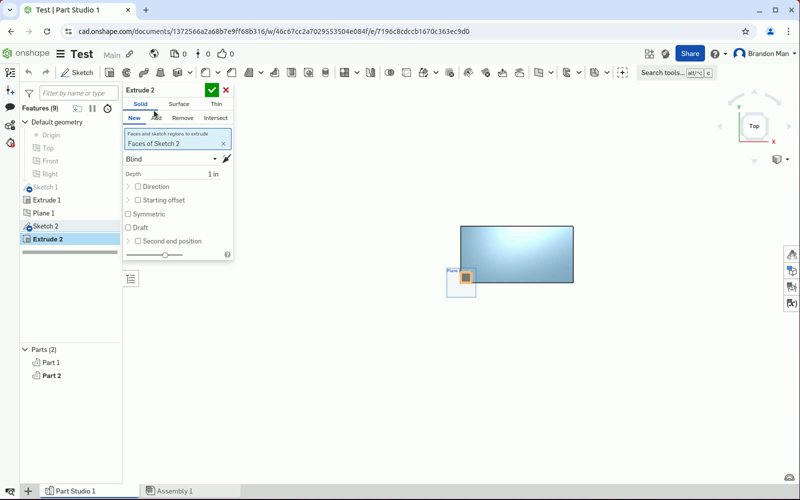
mouse_move(186, 120)
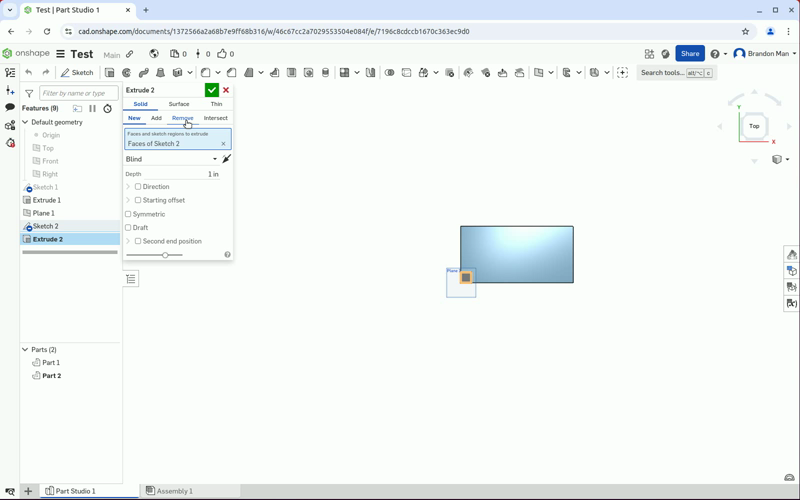
click(186, 120)
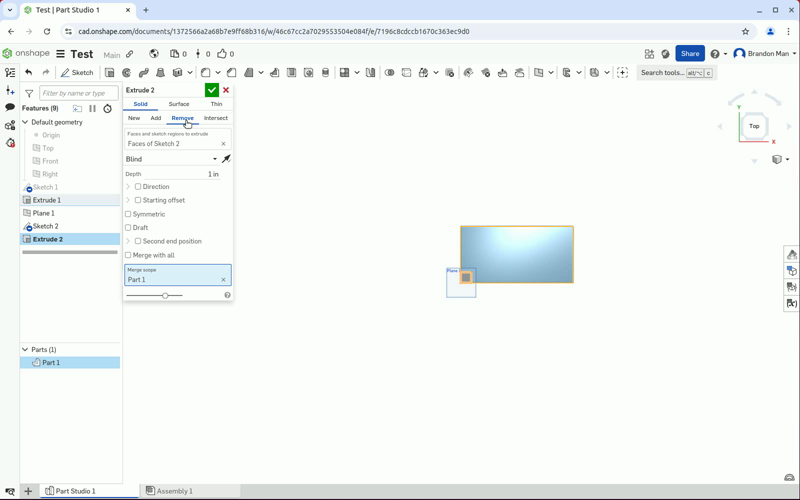
key(tab, 4)
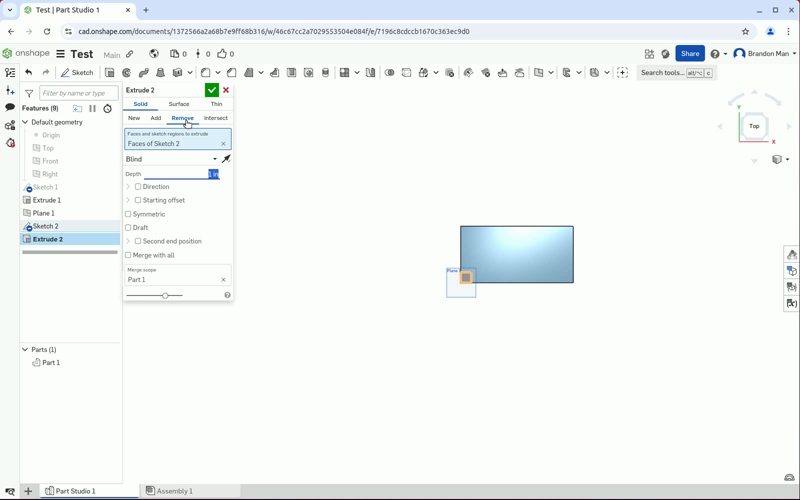
text(0.481)
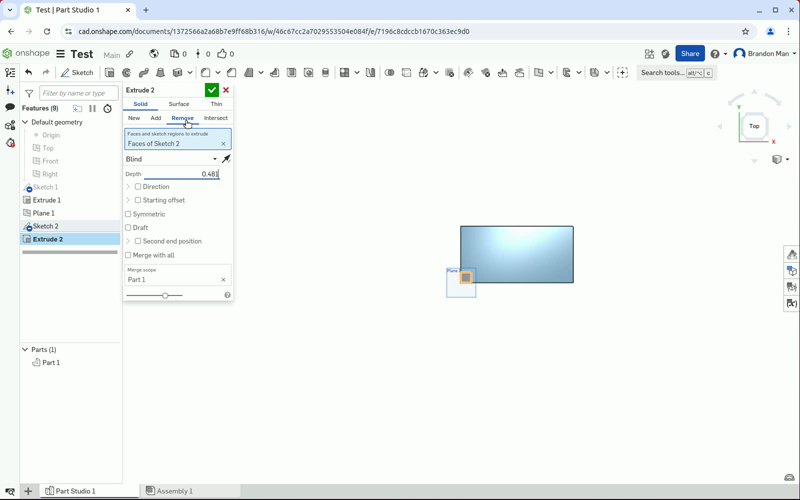
key(tab, 6)
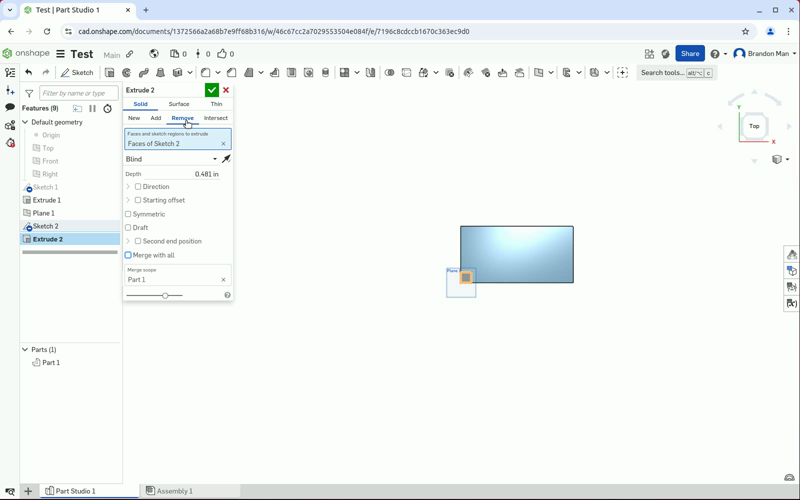
key(space)
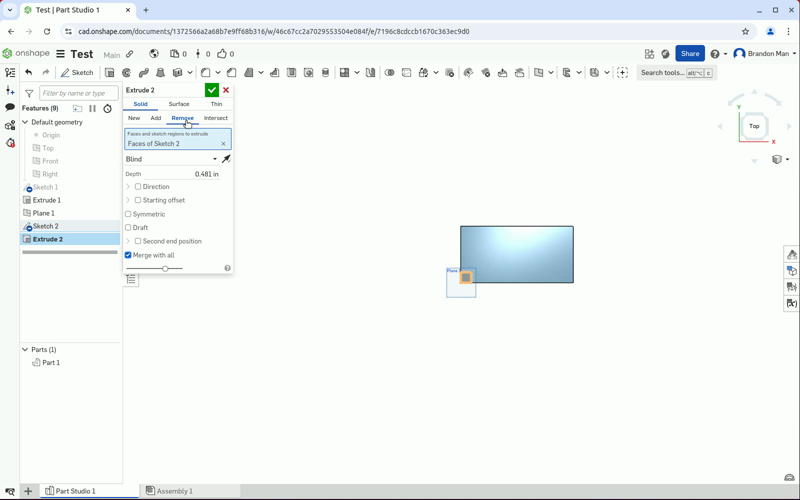
key(enter)
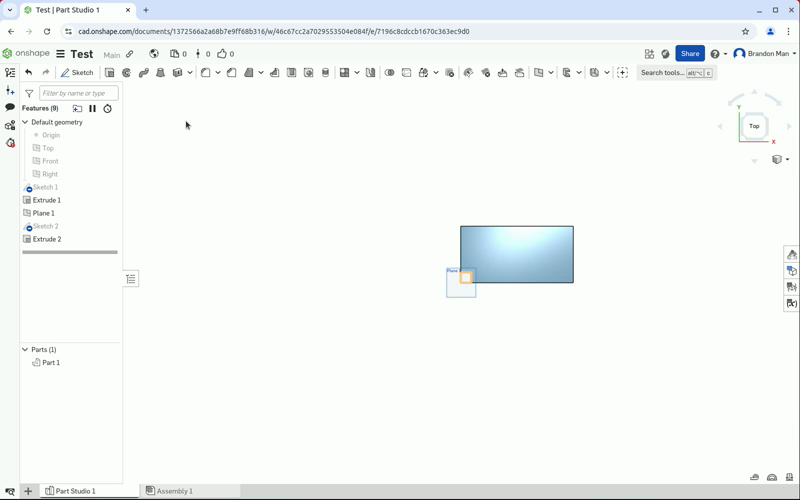
key(shift+h)
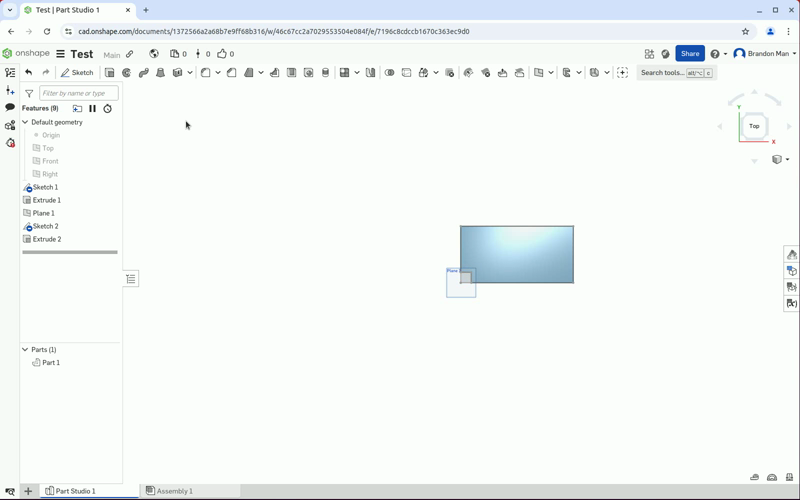
key(shift+h)
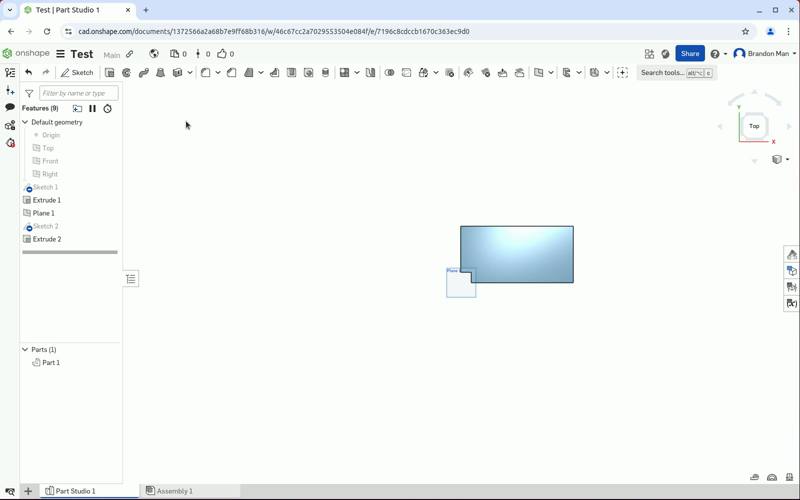
mouse_move(73, 189)
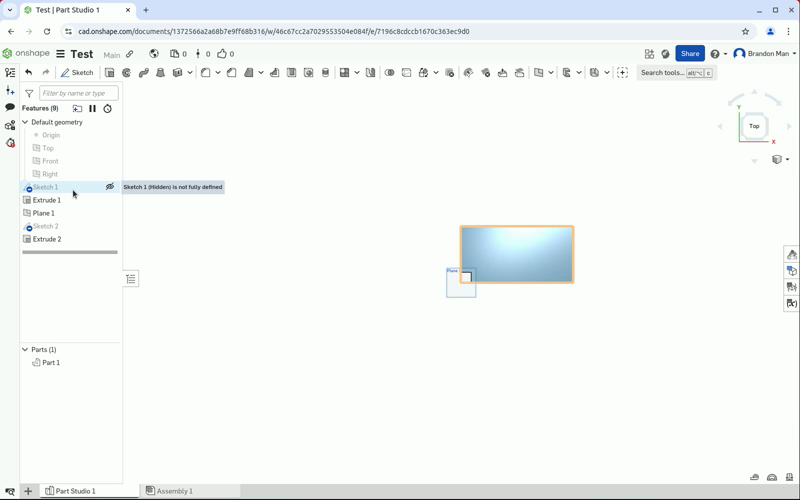
click(73, 189)
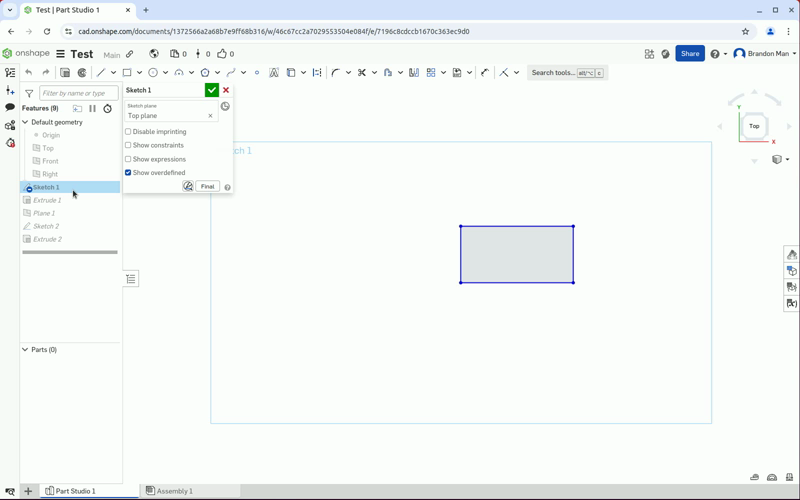
mouse_move(229, 92)
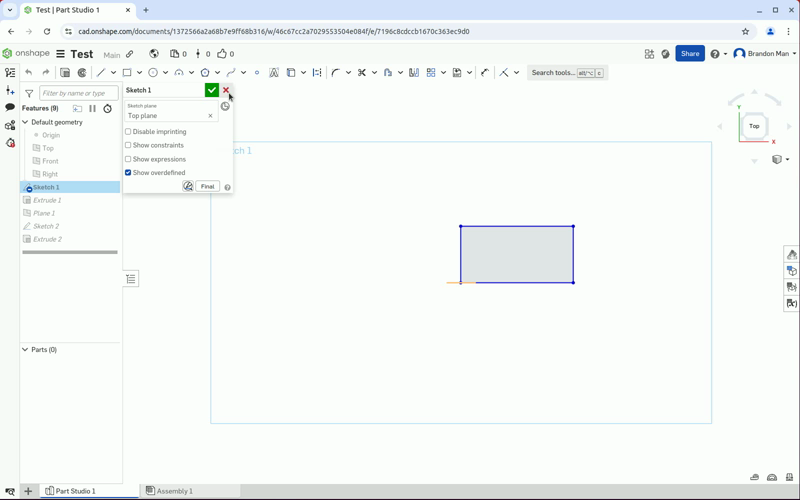
click(229, 92)
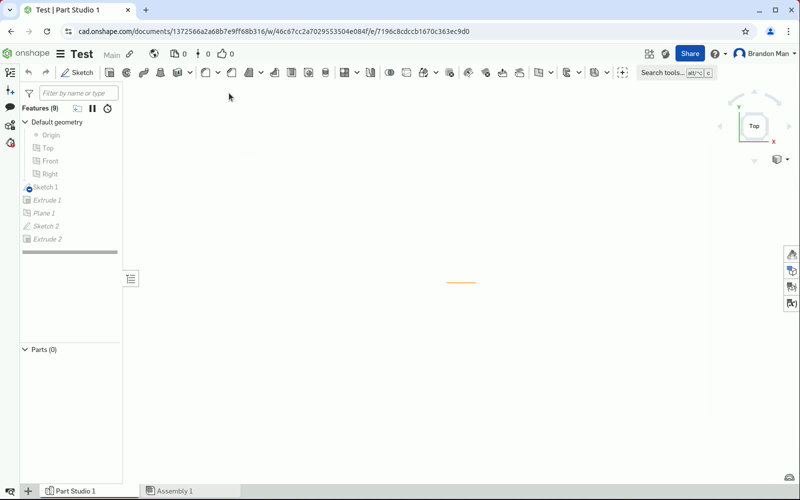
key(shift+s)
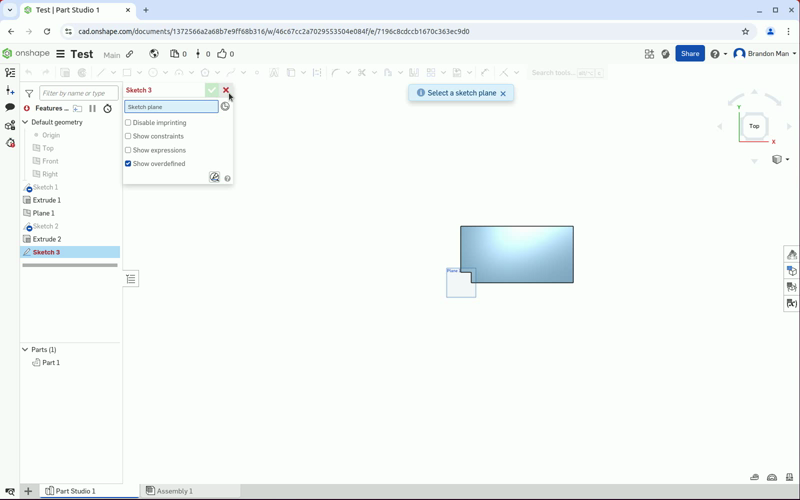
mouse_move(73, 215)
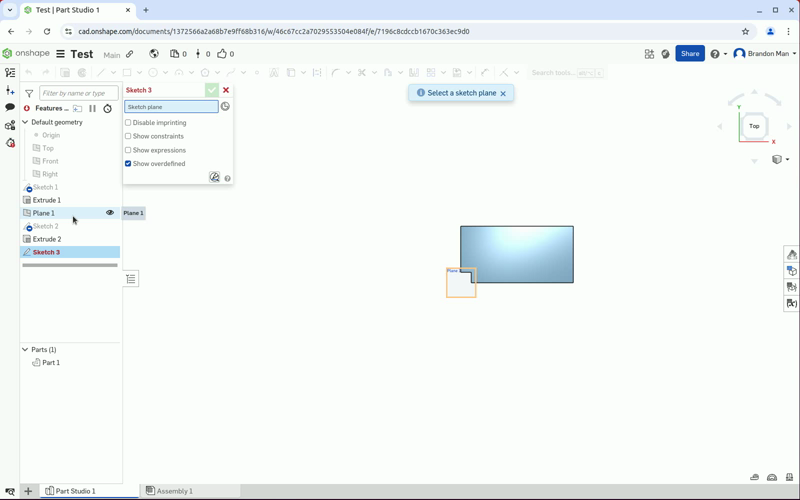
click(73, 215)
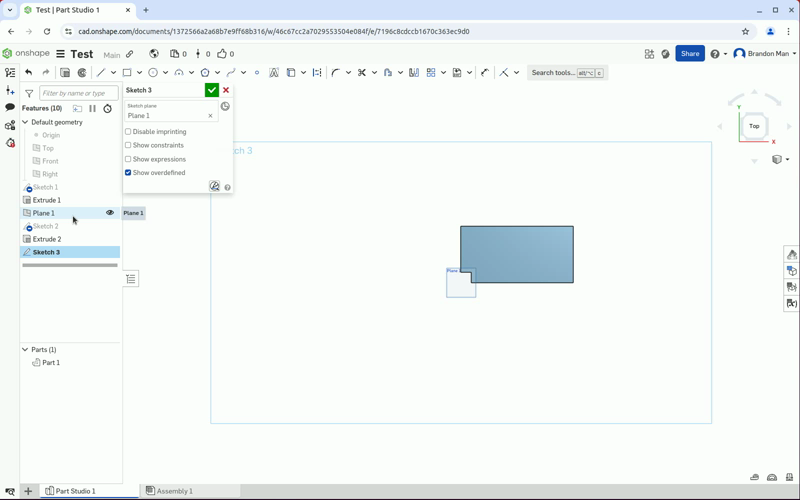
mouse_move(73, 352)
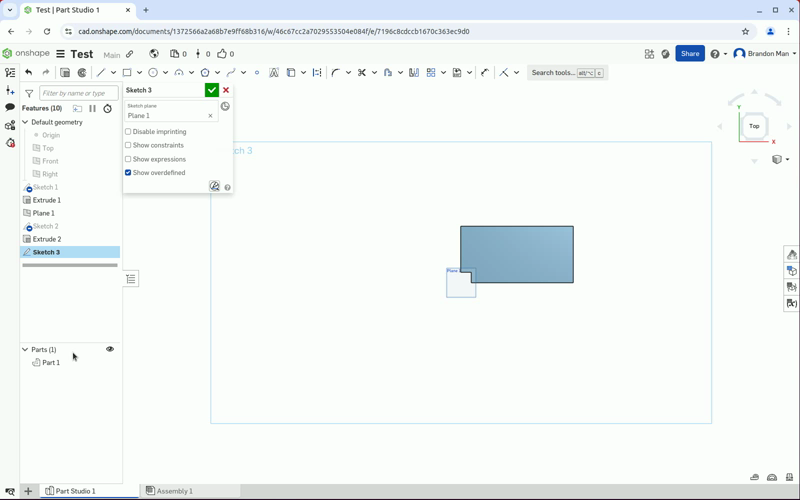
key(y)
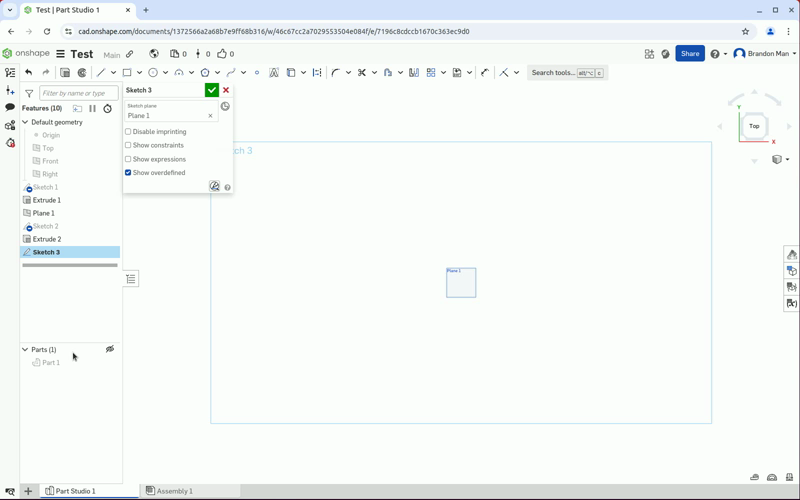
key(l)
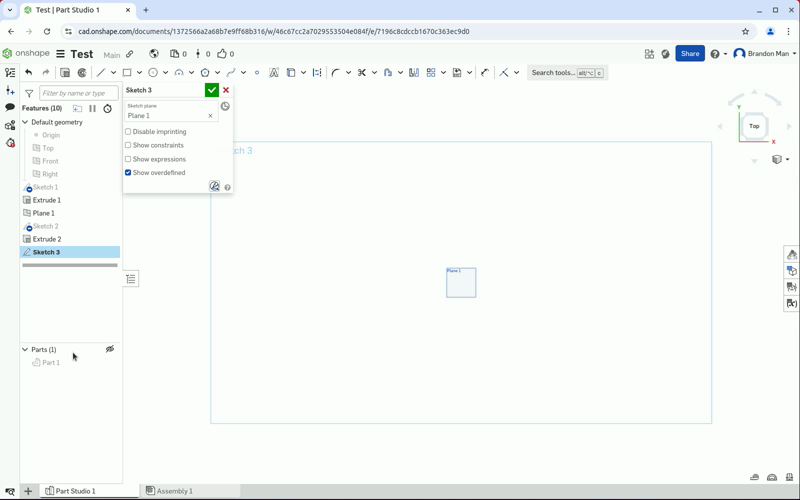
key_down(shift)
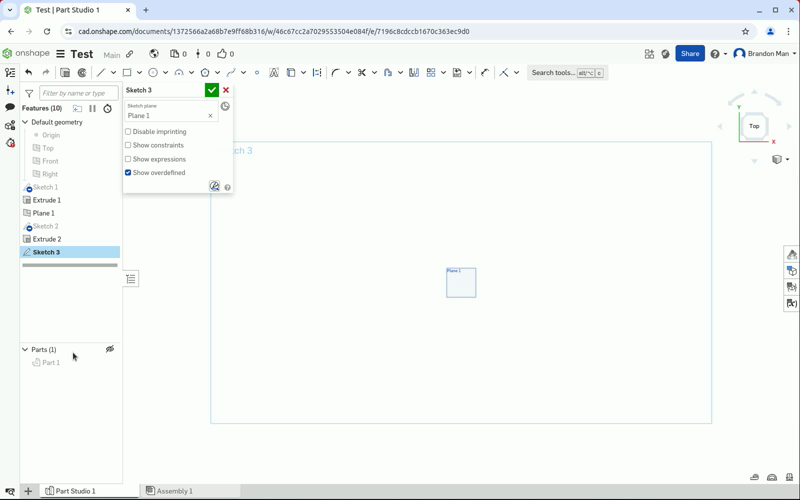
mouse_move(460, 236)
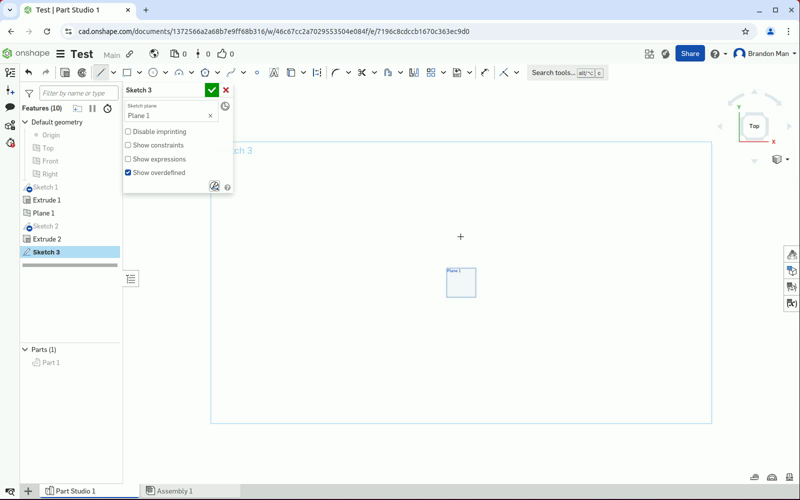
click(460, 236)
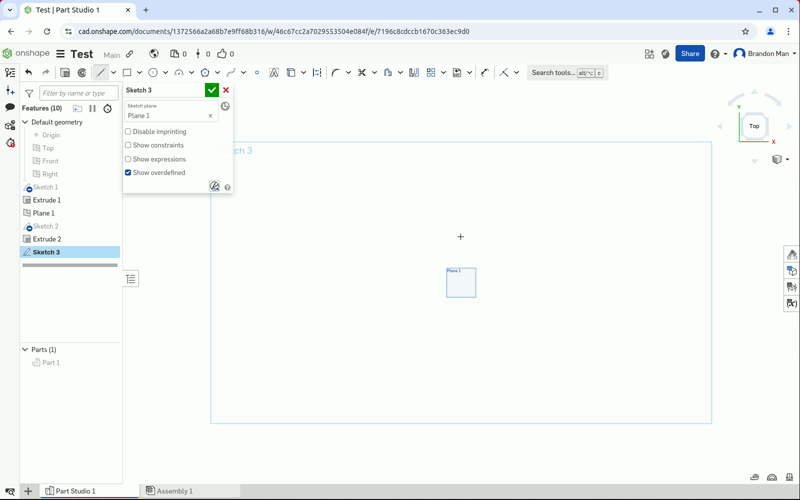
key_up(shift)
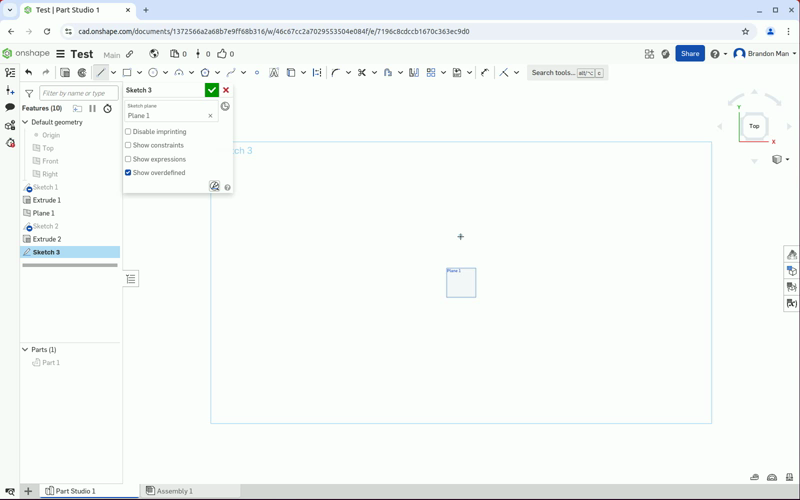
key_down(shift)
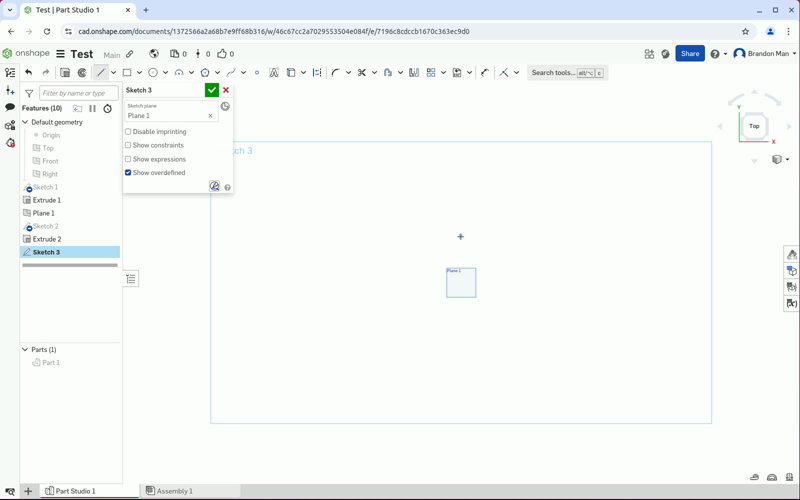
mouse_move(490, 236)
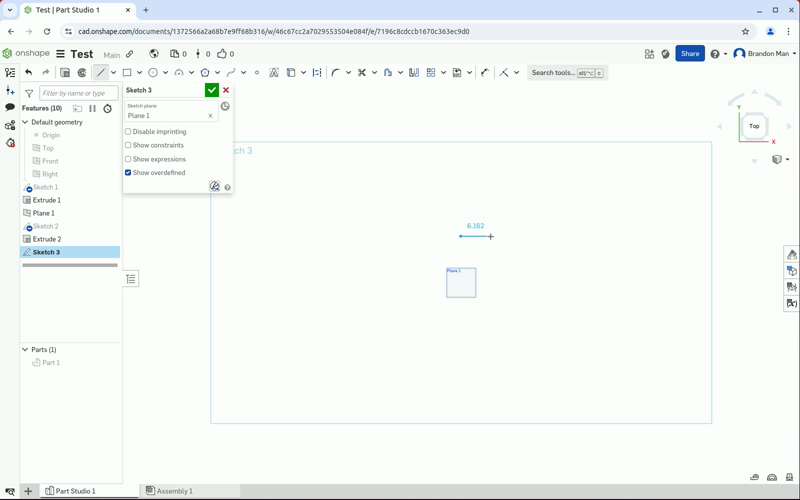
mouse_move(471, 236)
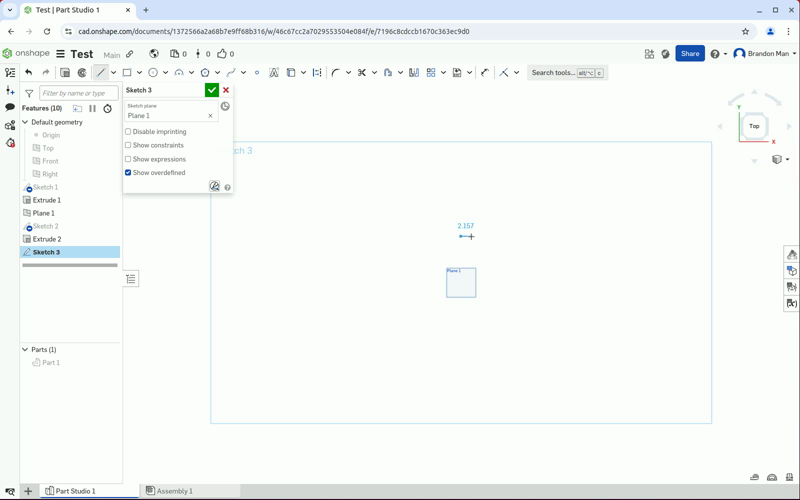
click(471, 236)
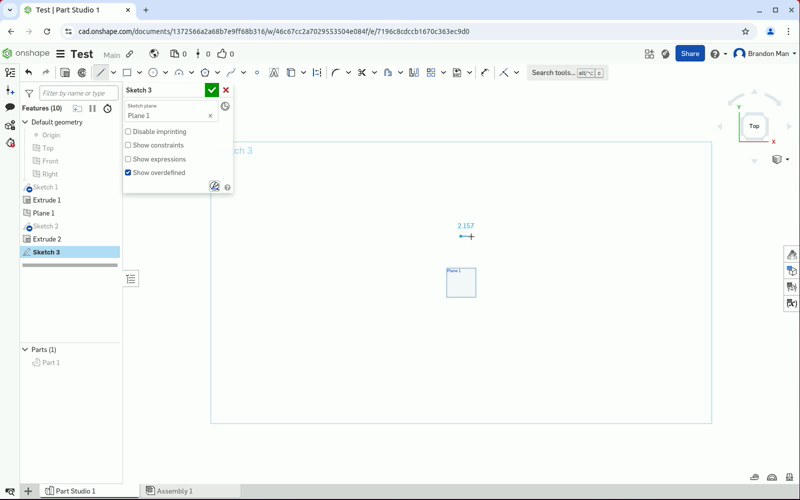
key_up(shift)
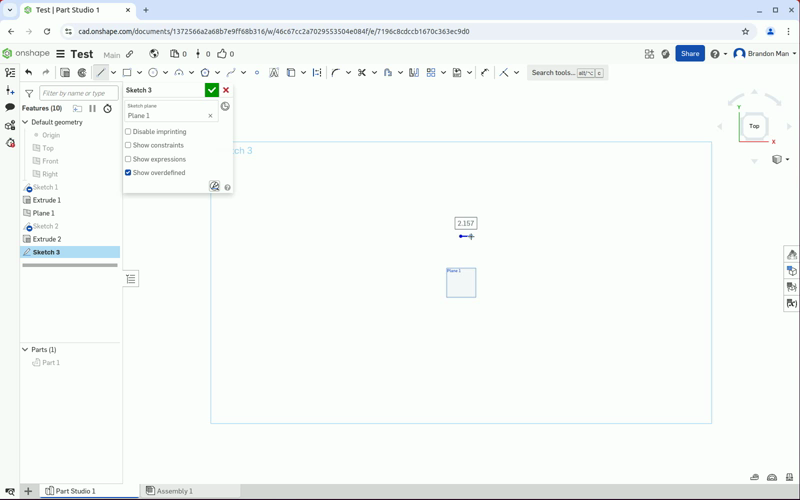
key_down(shift)
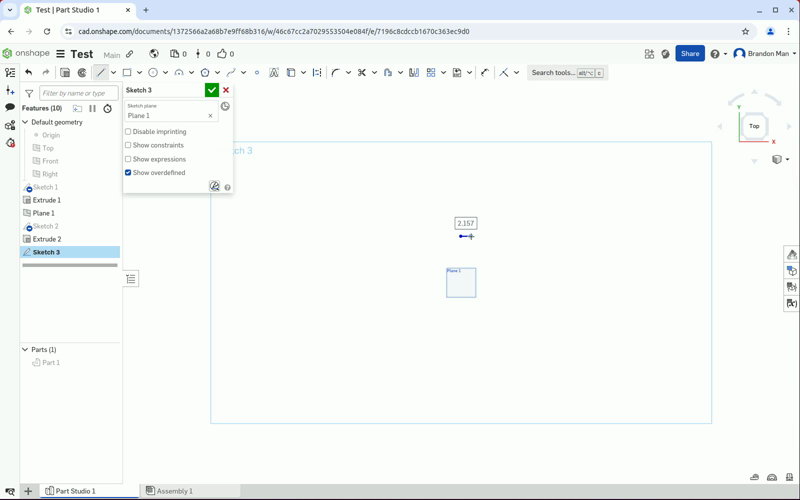
mouse_move(501, 236)
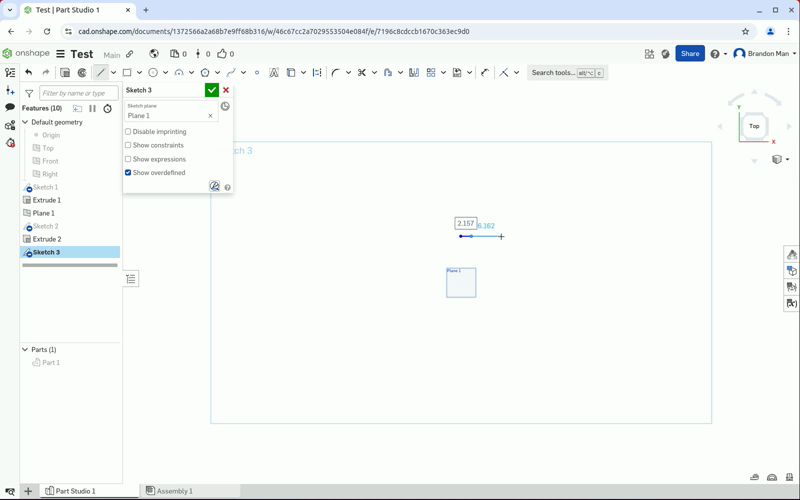
mouse_move(471, 225)
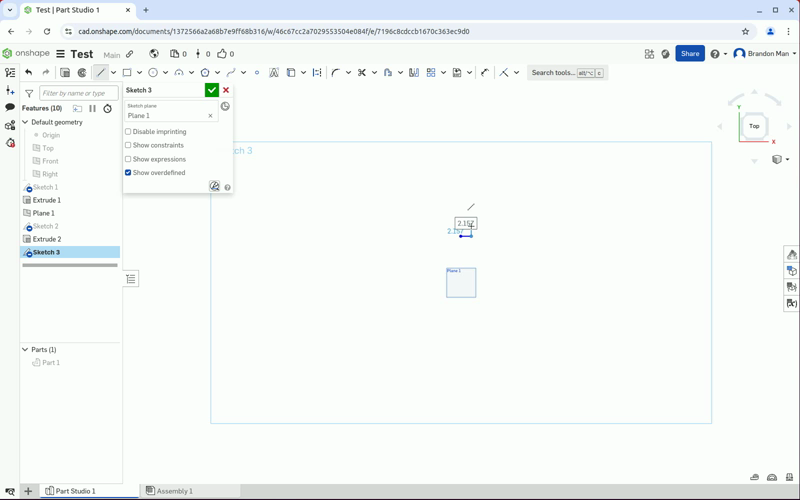
click(471, 225)
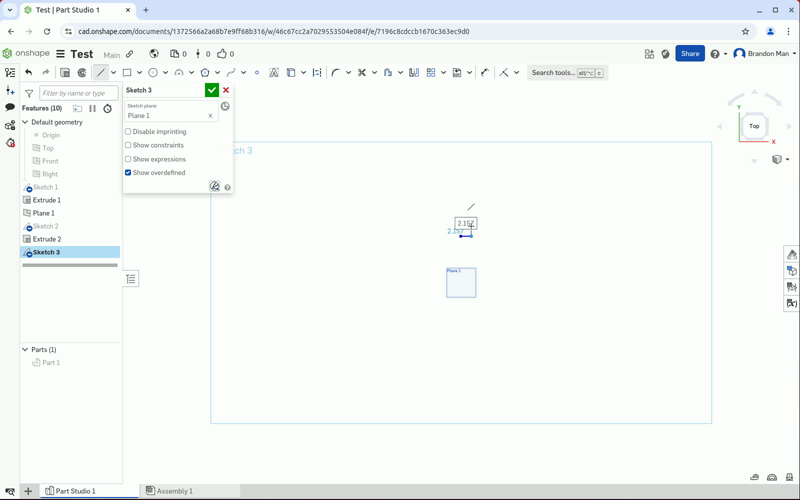
key_up(shift)
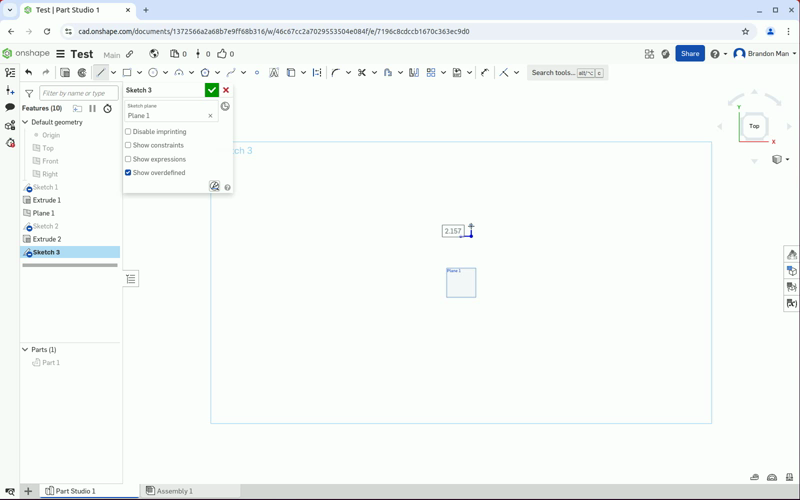
key_down(shift)
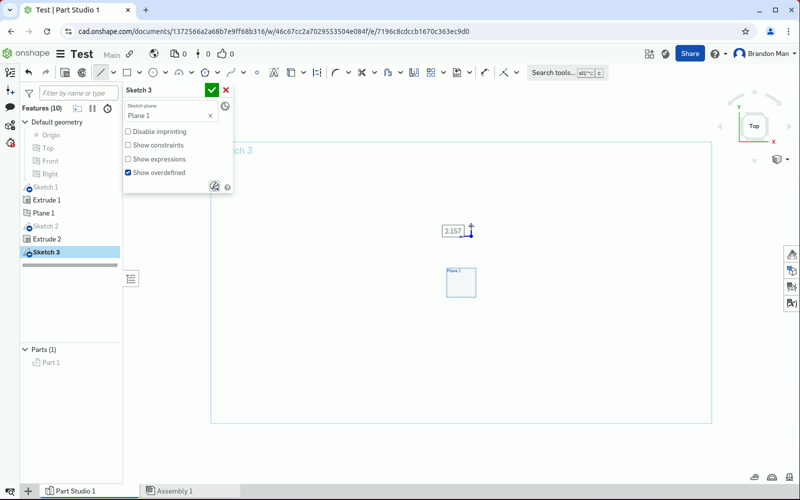
mouse_move(501, 225)
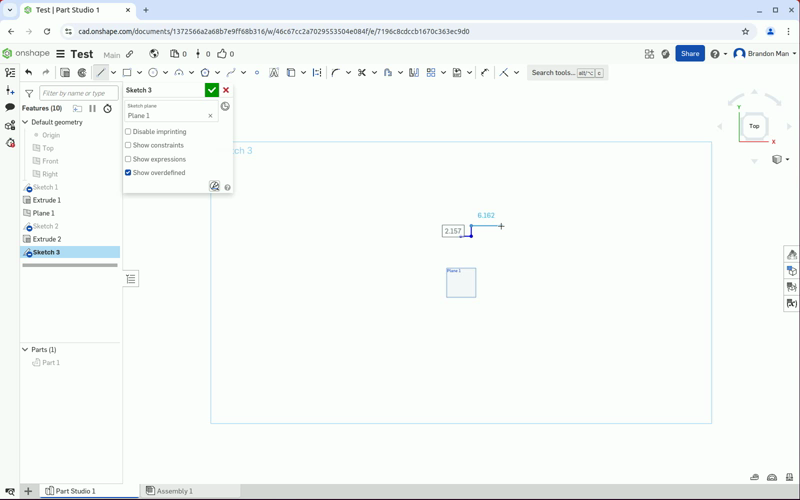
mouse_move(460, 225)
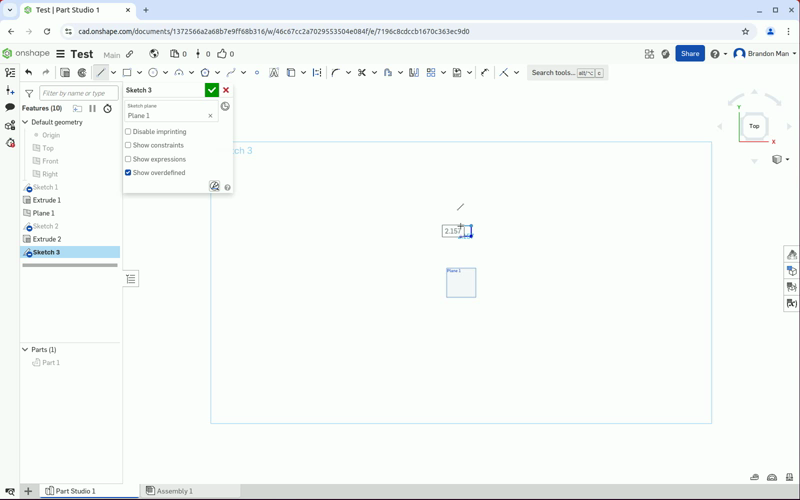
click(460, 225)
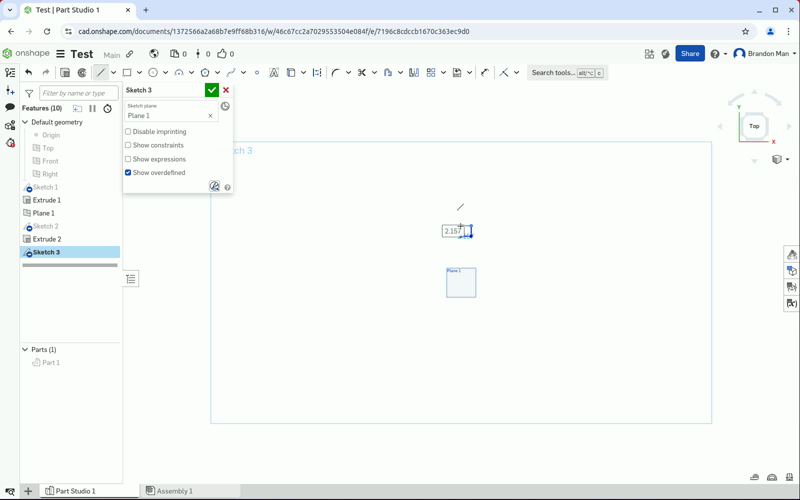
key_up(shift)
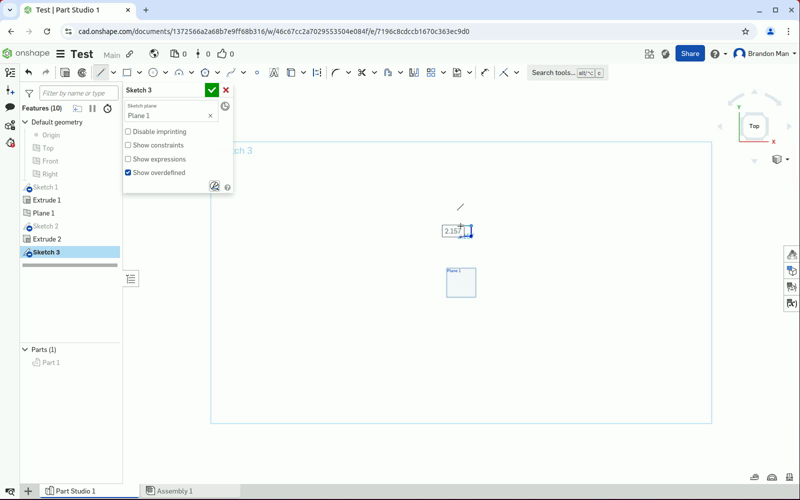
mouse_move(490, 225)
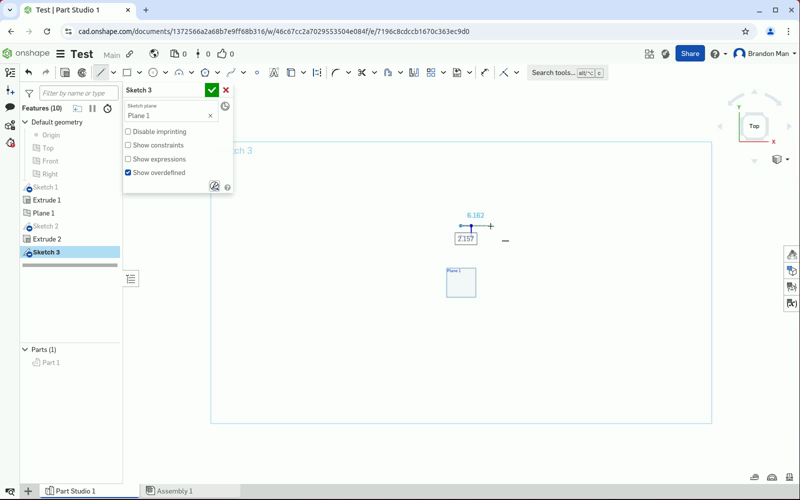
key_down(shift)
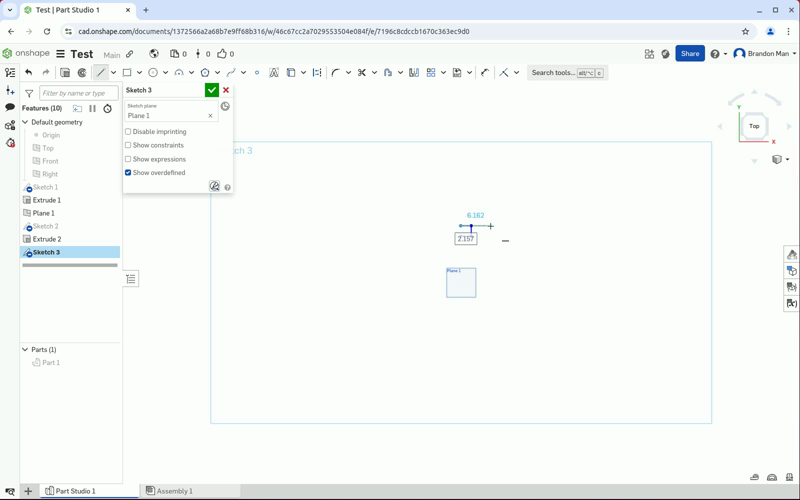
mouse_move(460, 236)
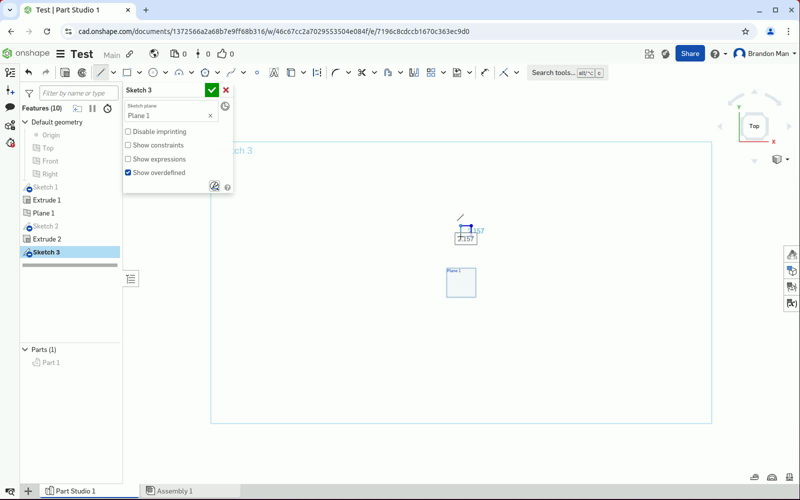
key_up(shift)
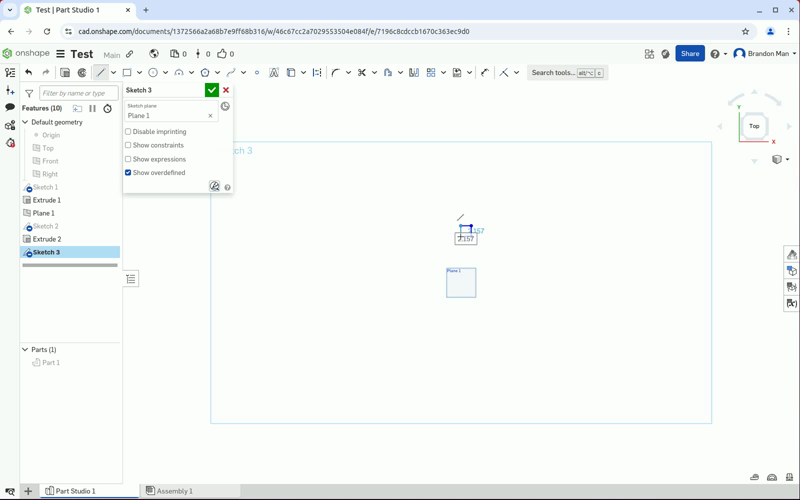
click(460, 236)
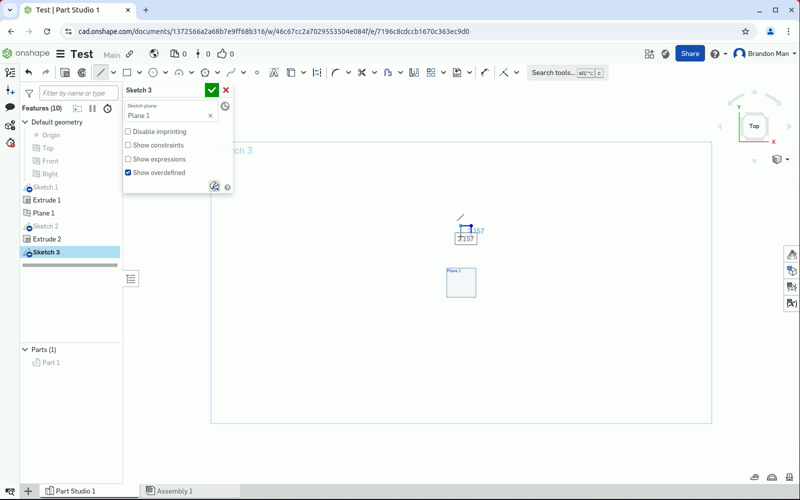
key(esc)
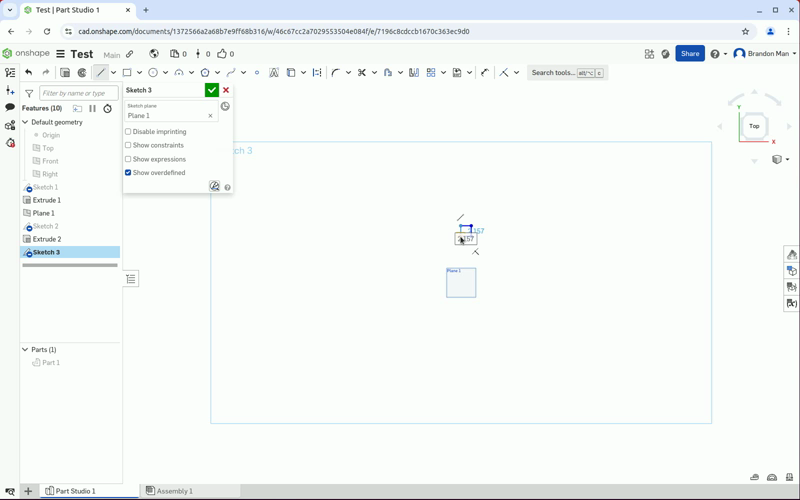
mouse_move(466, 234)
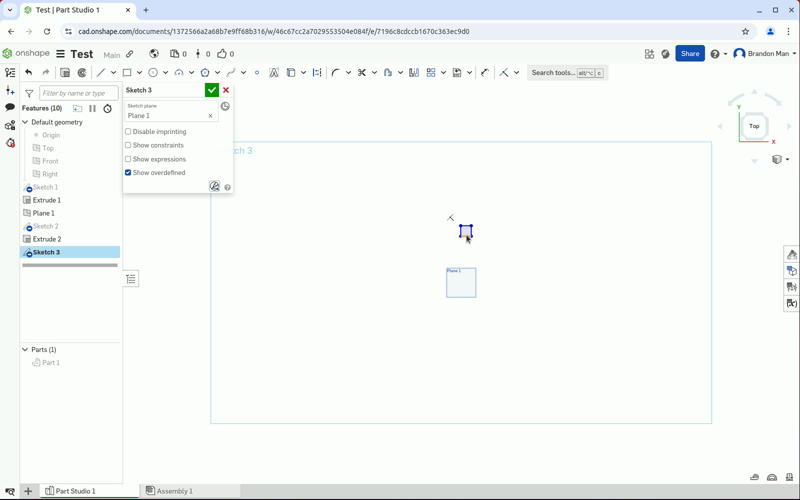
scroll(6)
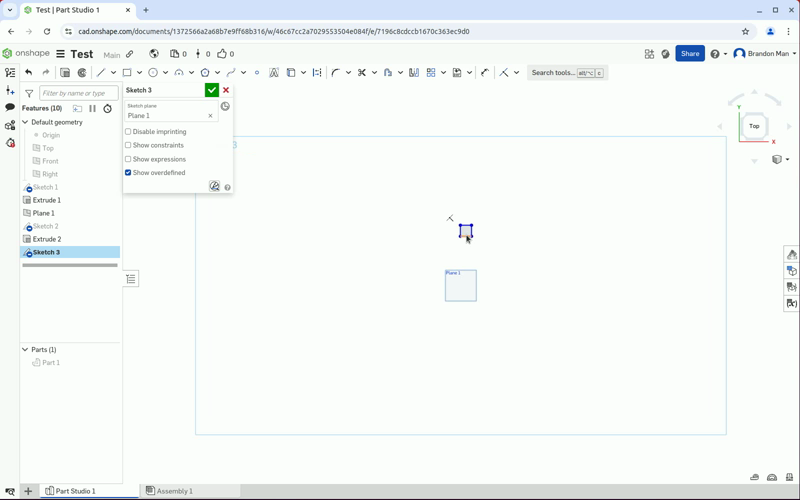
scroll(6)
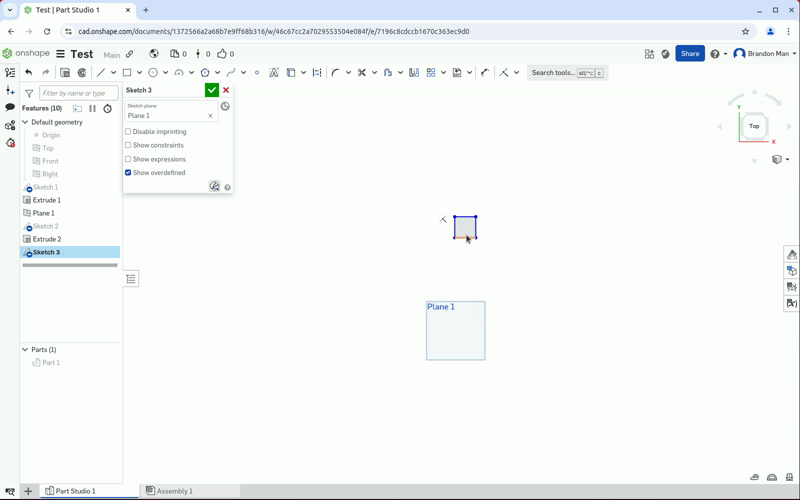
scroll(6)
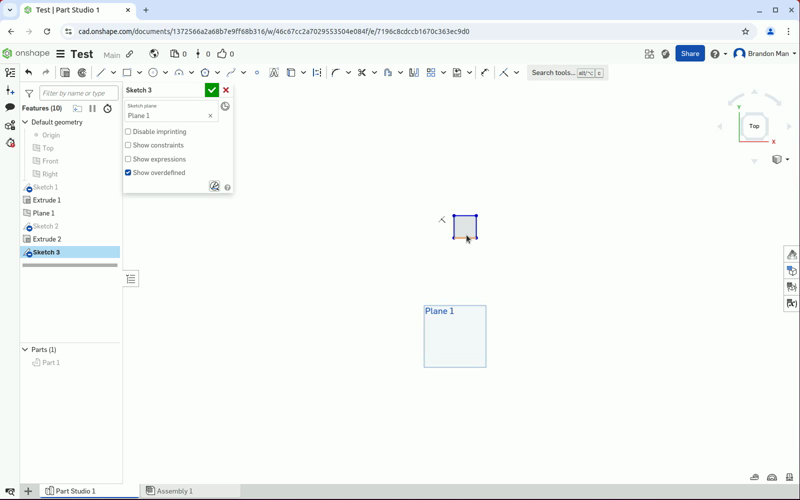
scroll(6)
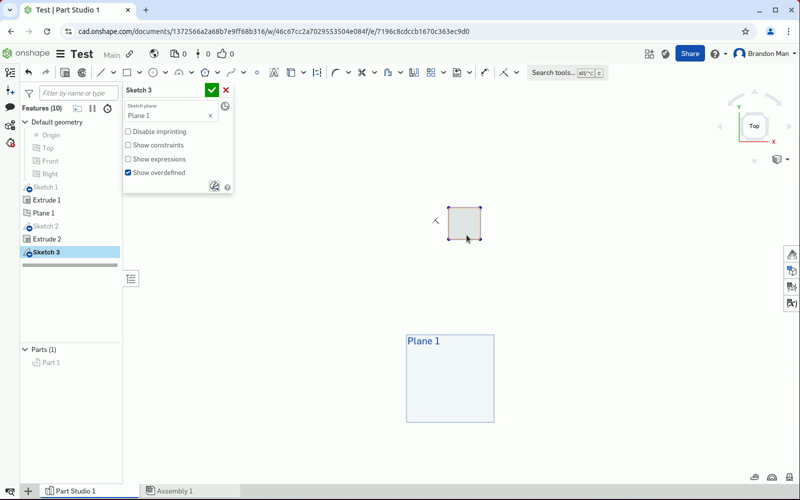
scroll(6)
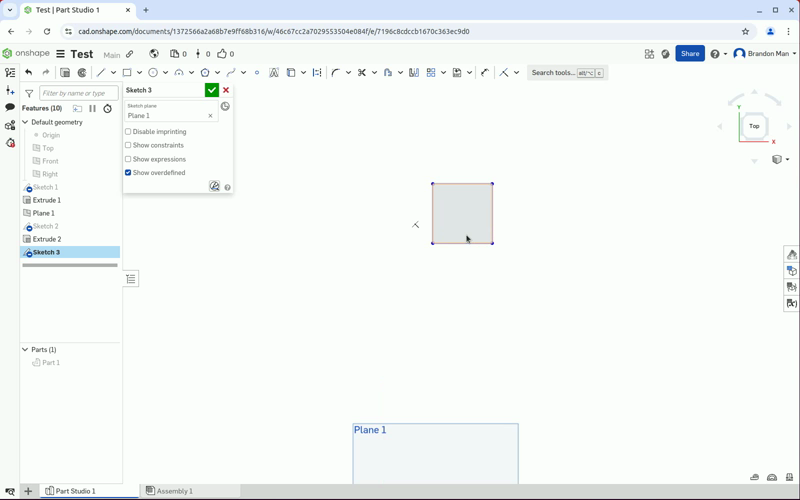
scroll(6)
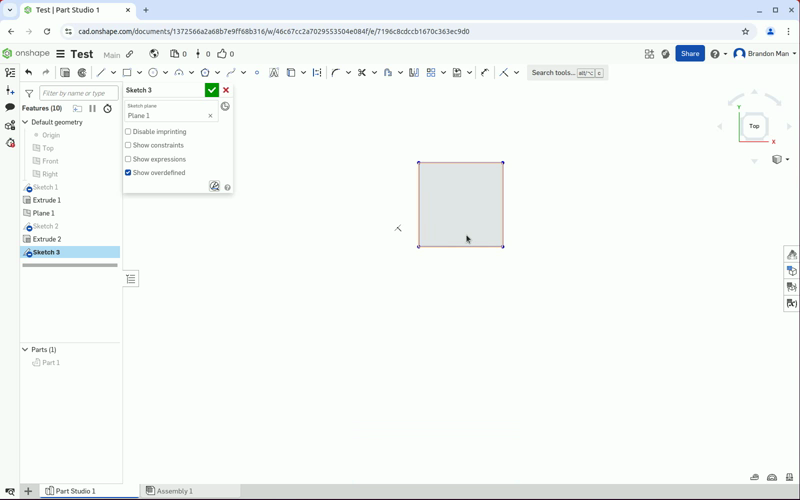
scroll(6)
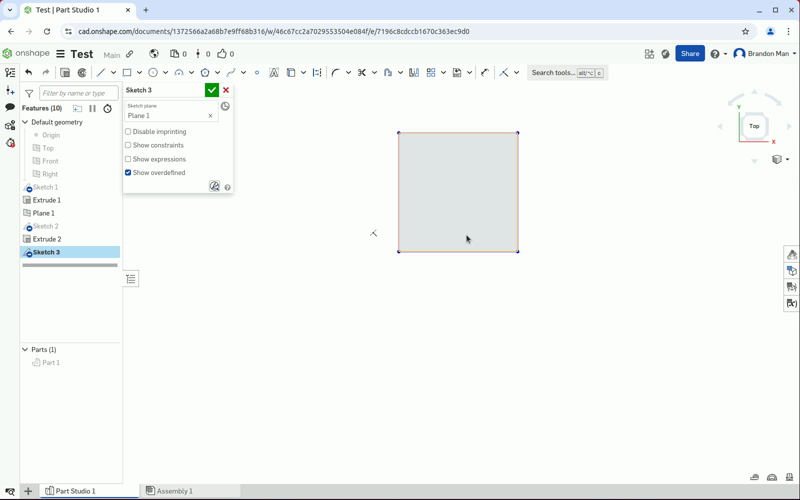
click(466, 234)
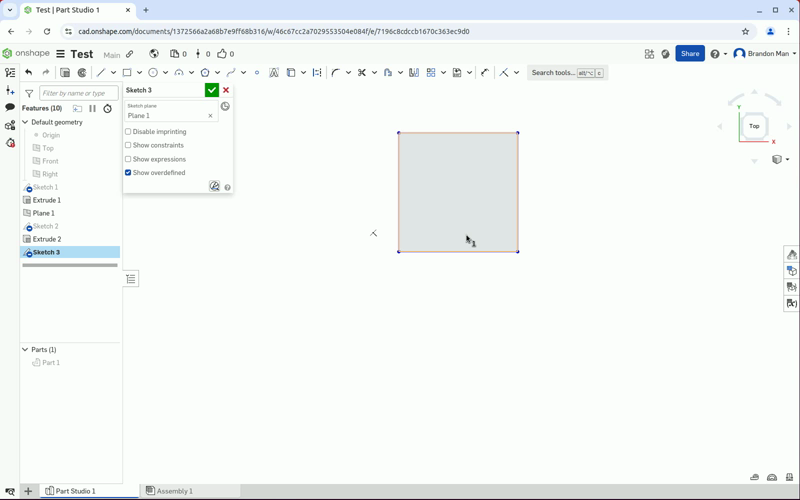
scroll(-6)
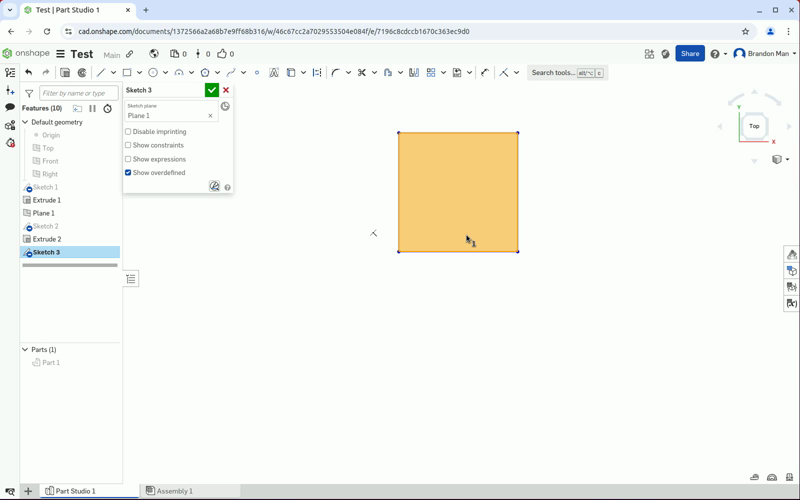
scroll(-6)
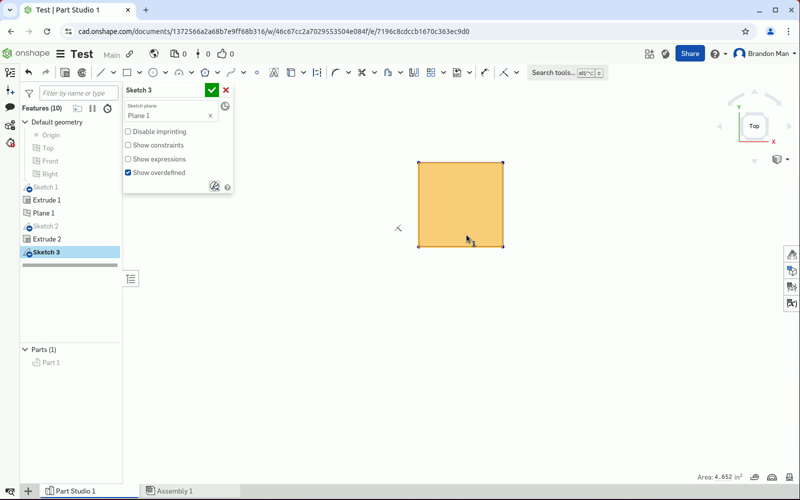
scroll(-6)
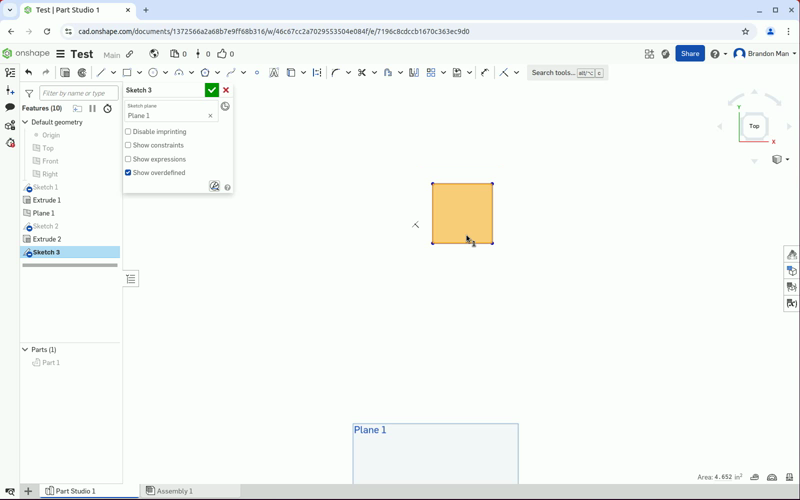
scroll(-6)
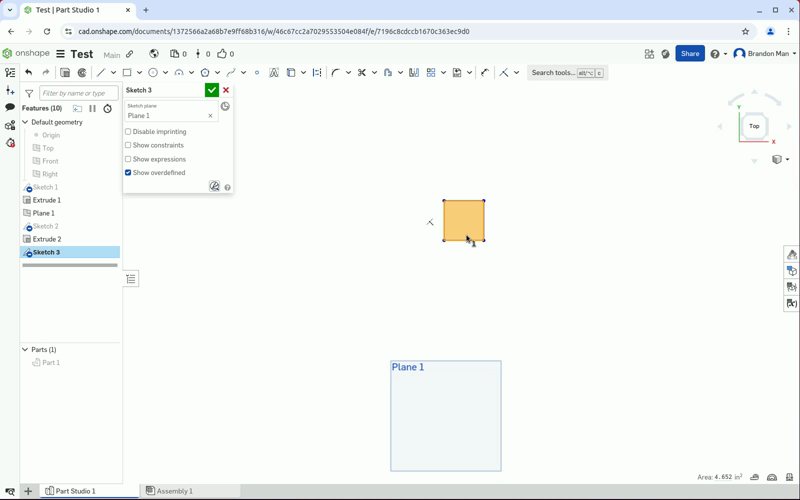
scroll(-6)
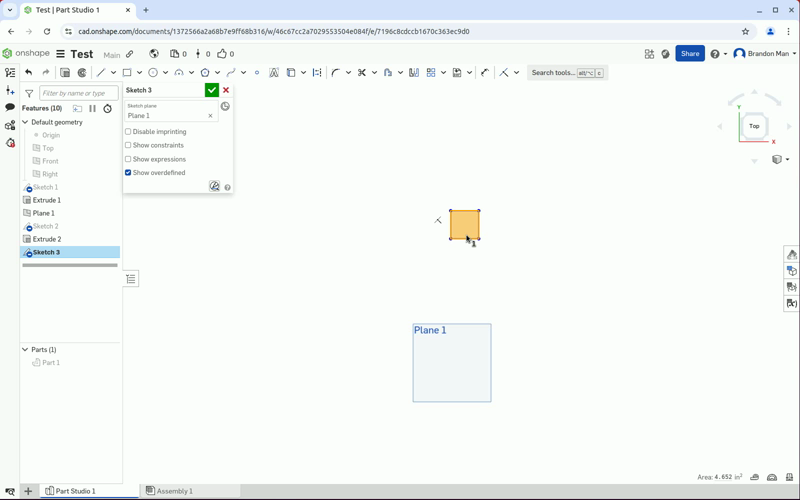
scroll(-6)
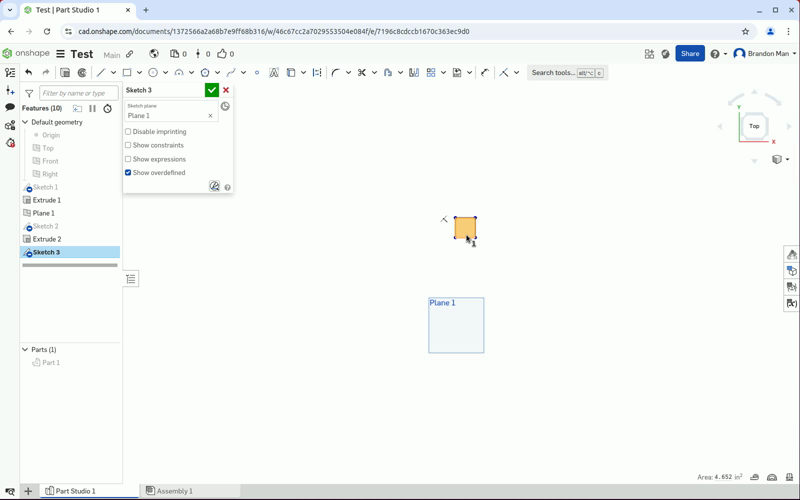
scroll(-6)
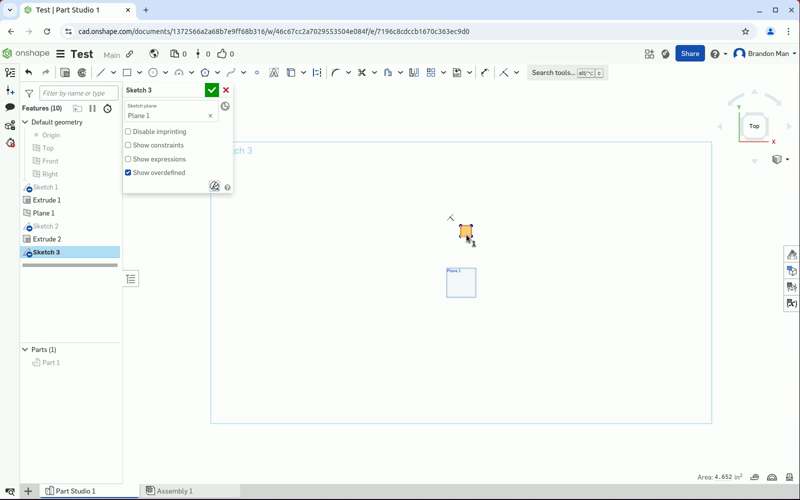
mouse_move(73, 352)
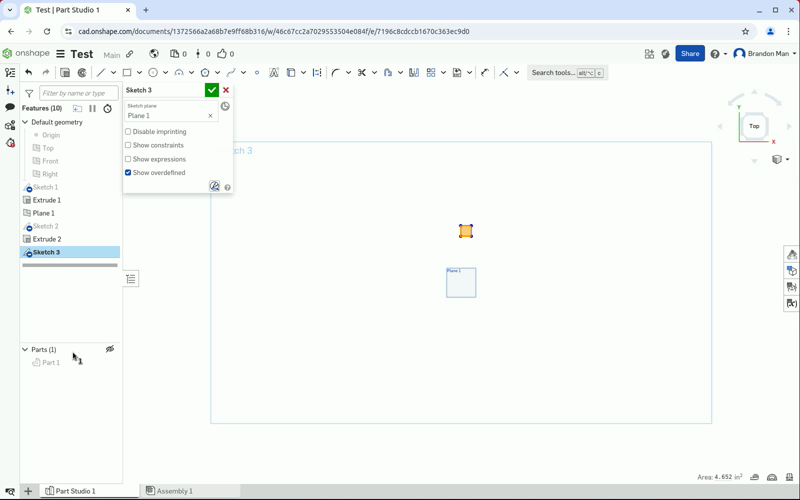
key(shift+y)
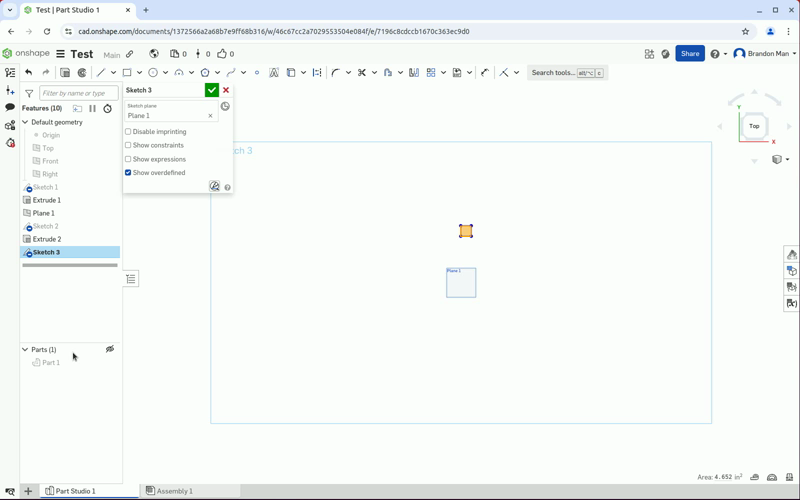
key(shift+e)
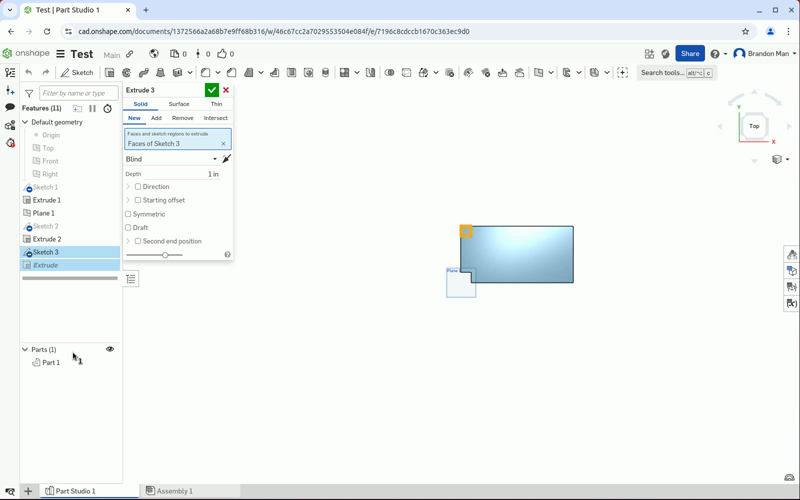
mouse_move(143, 106)
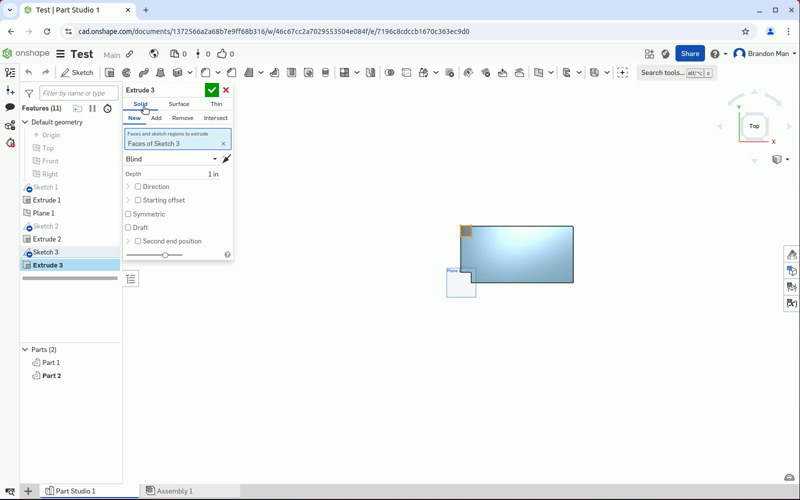
click(143, 106)
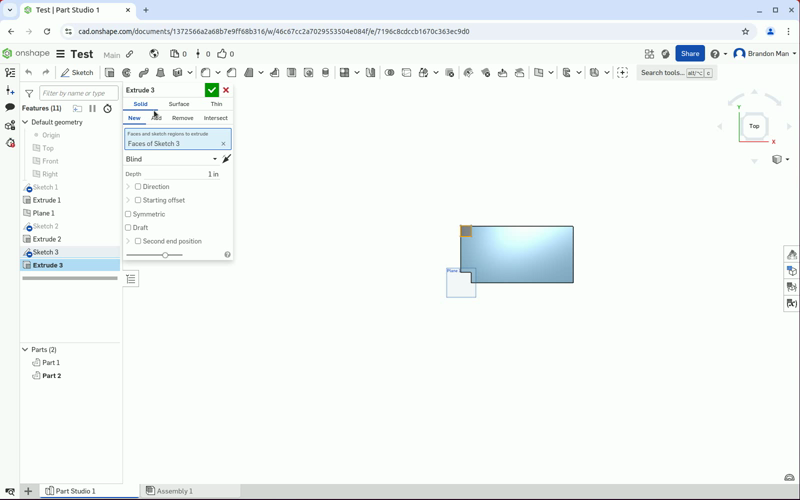
mouse_move(186, 120)
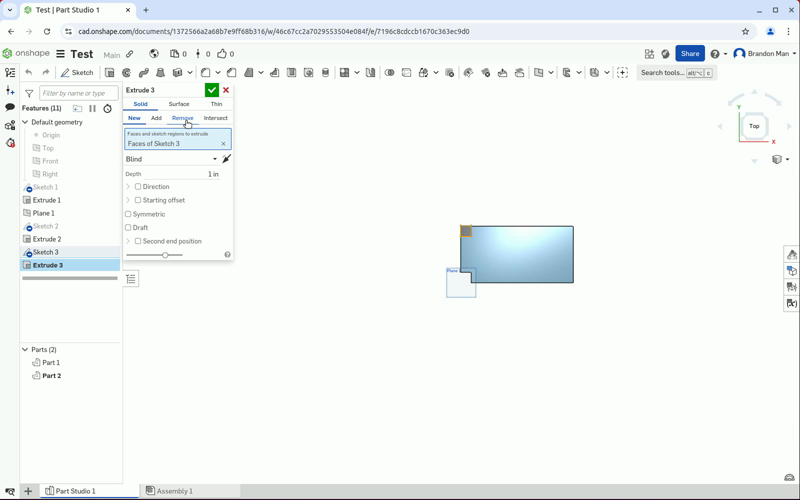
click(186, 120)
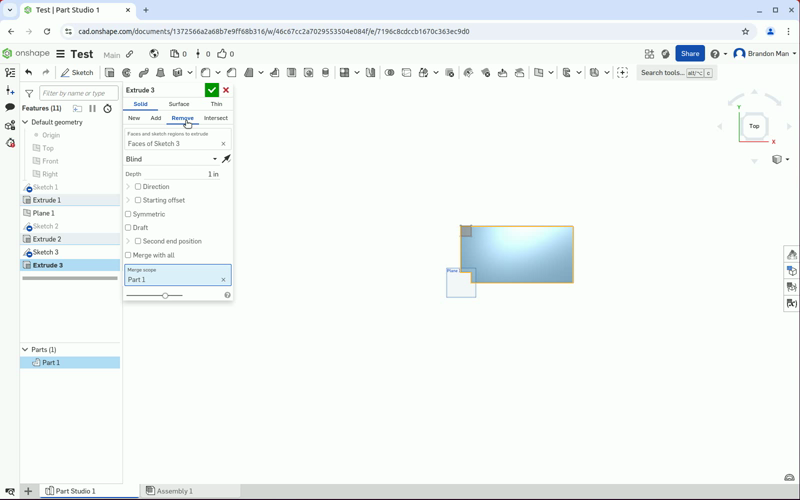
key(tab, 4)
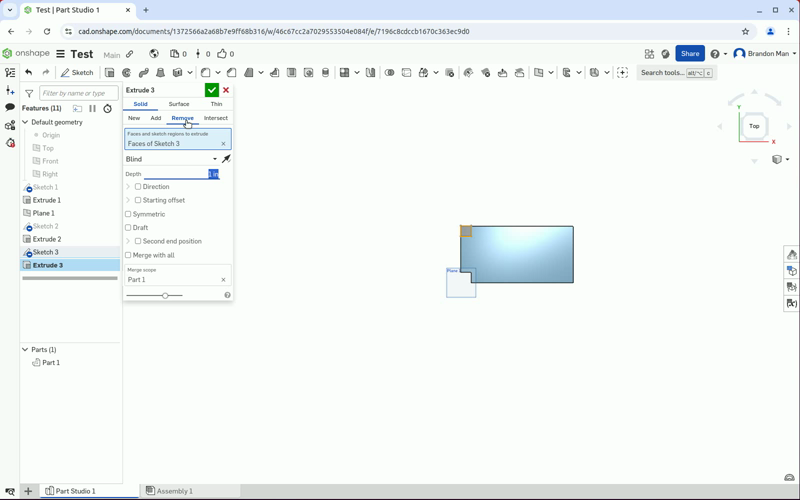
text(0.481)
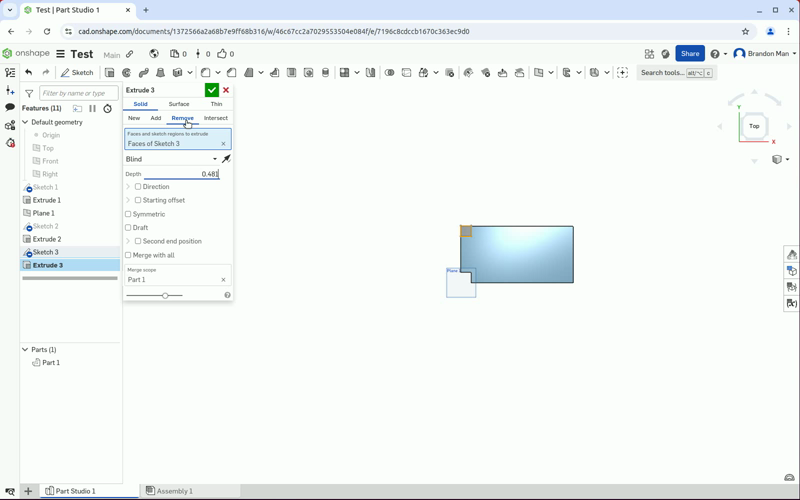
key(tab, 6)
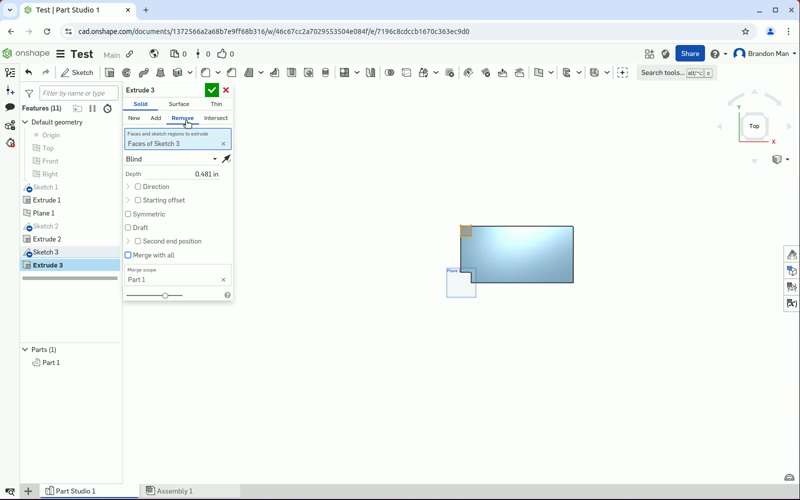
key(space)
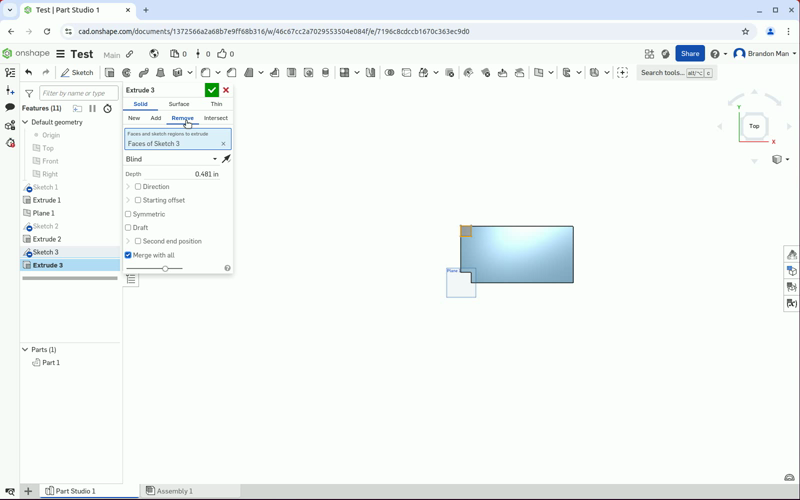
key(enter)
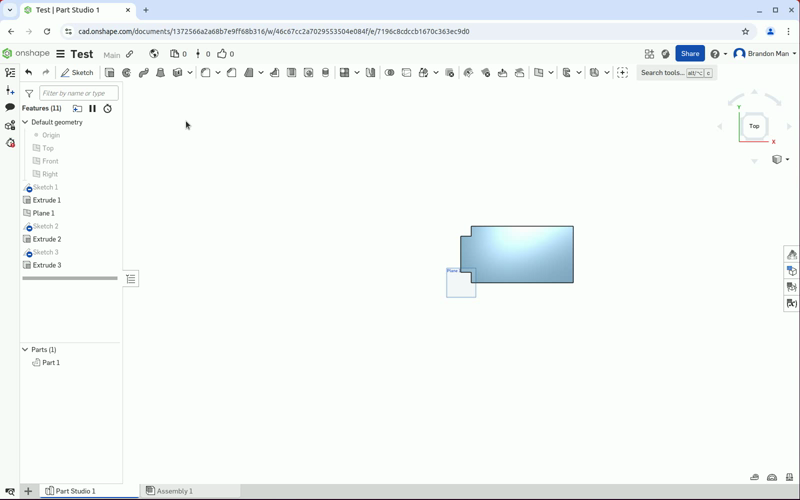
key(shift+h)
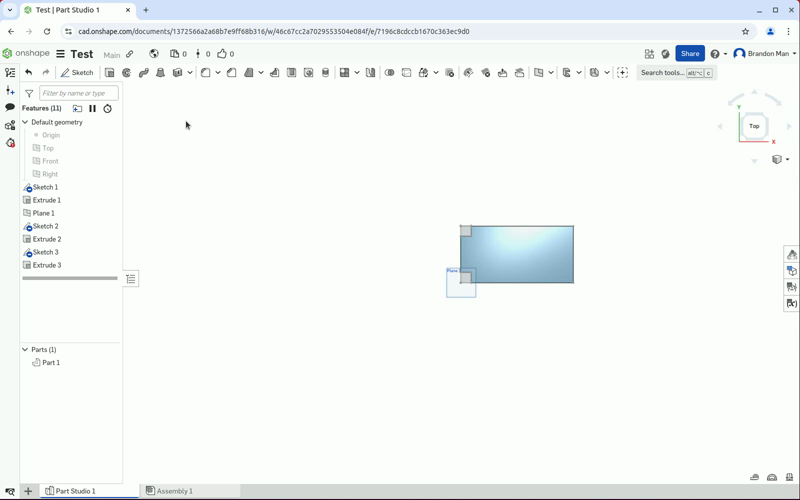
key(shift+h)
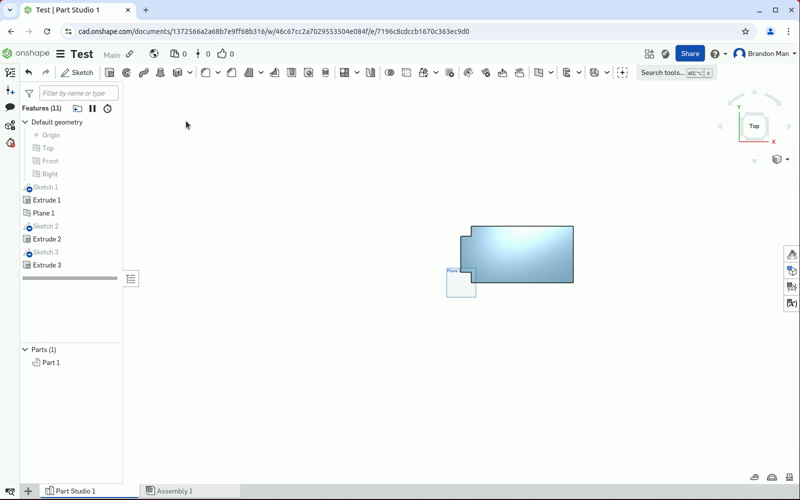
mouse_move(73, 189)
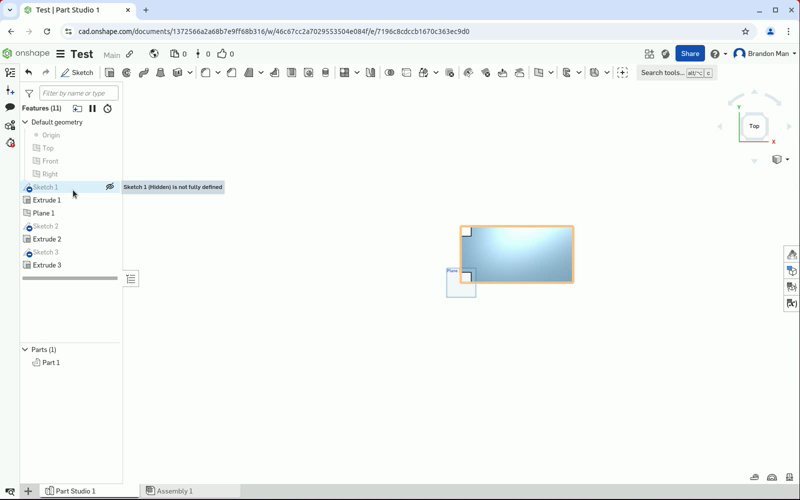
click(73, 189)
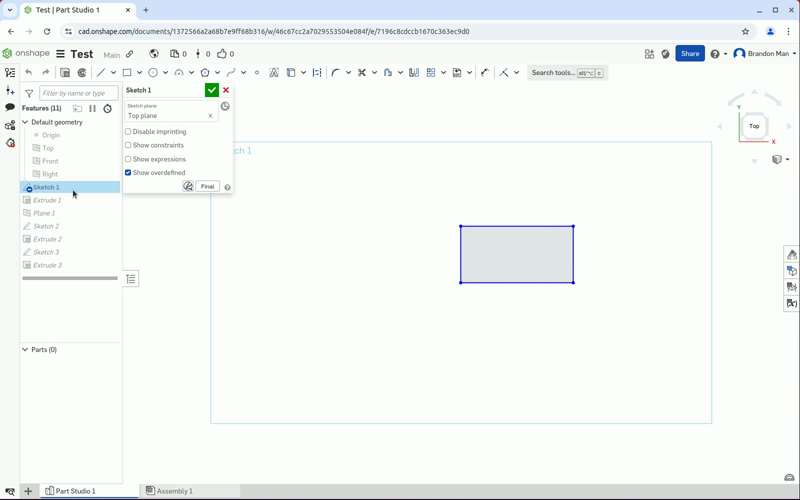
mouse_move(229, 92)
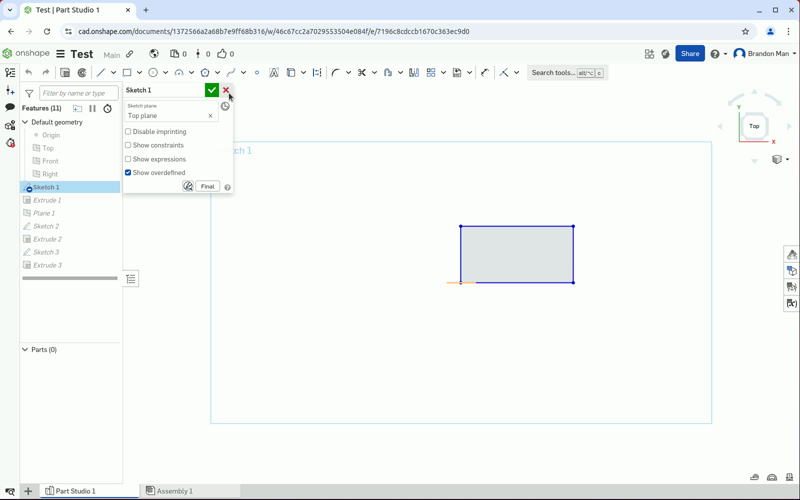
click(229, 92)
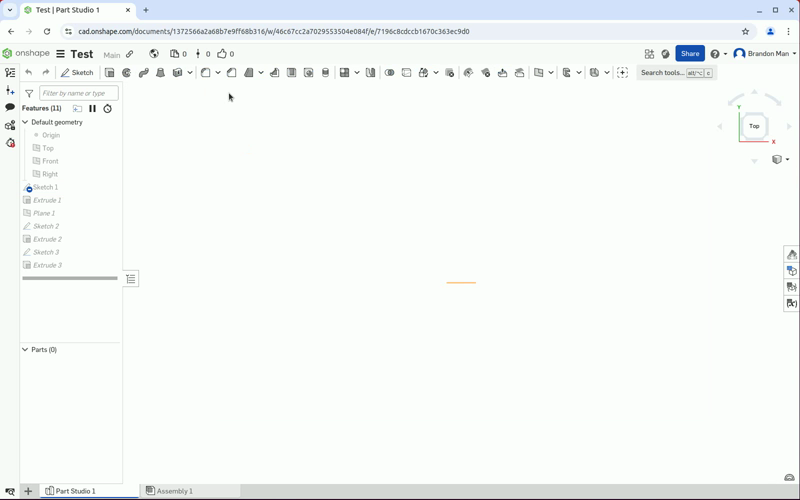
key(shift+s)
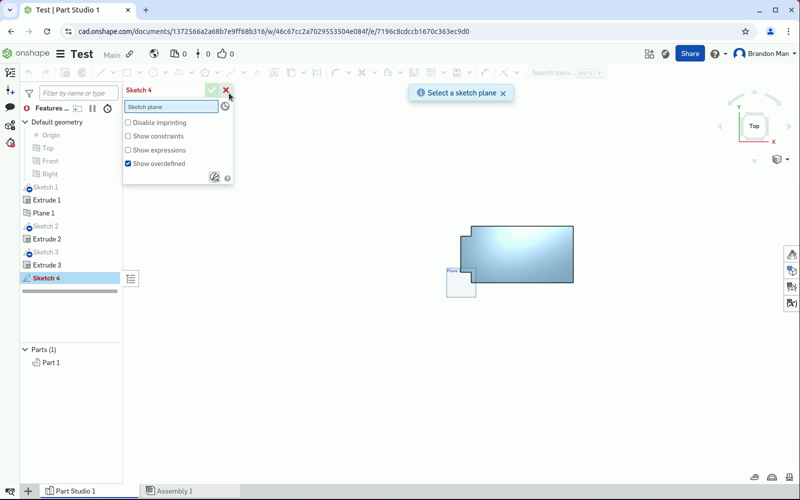
mouse_move(73, 215)
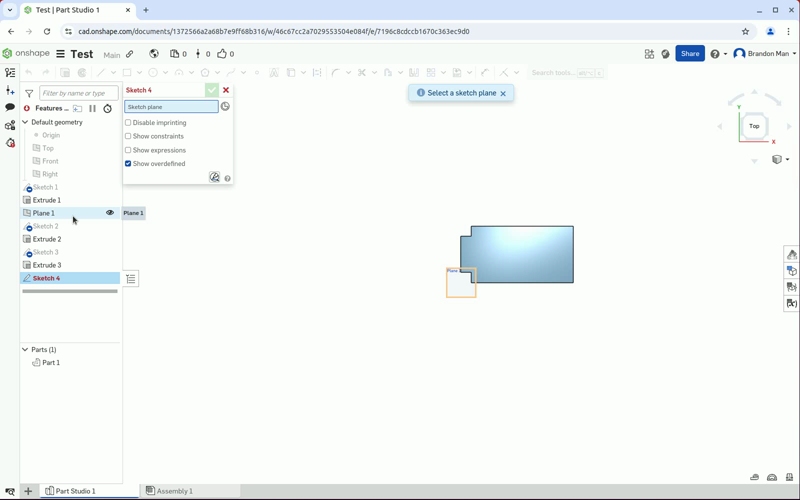
click(73, 215)
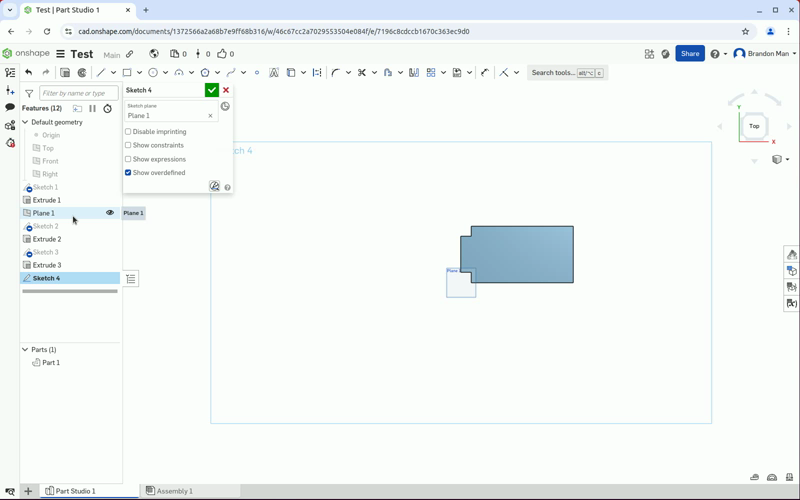
mouse_move(73, 352)
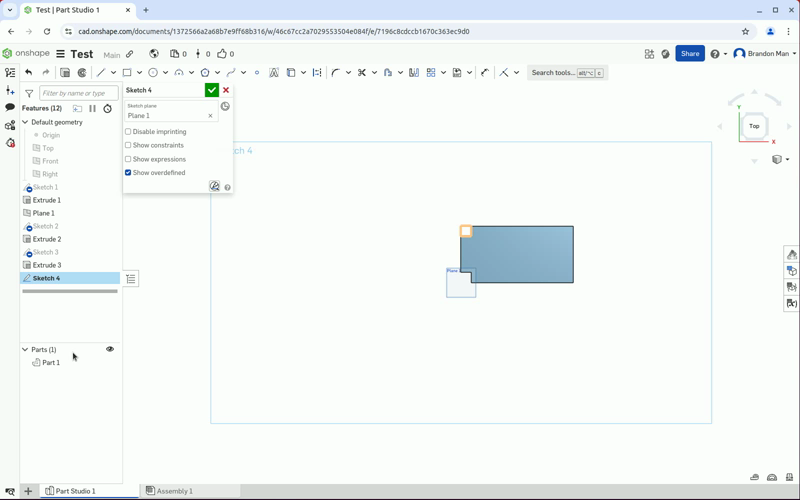
key(y)
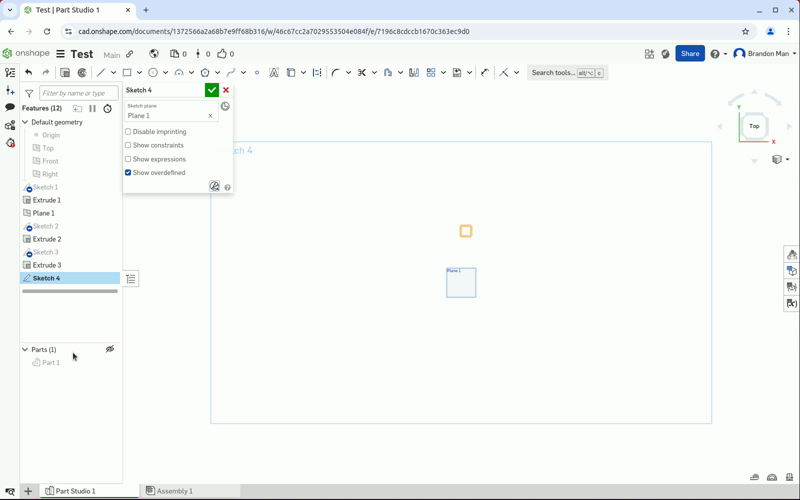
key(l)
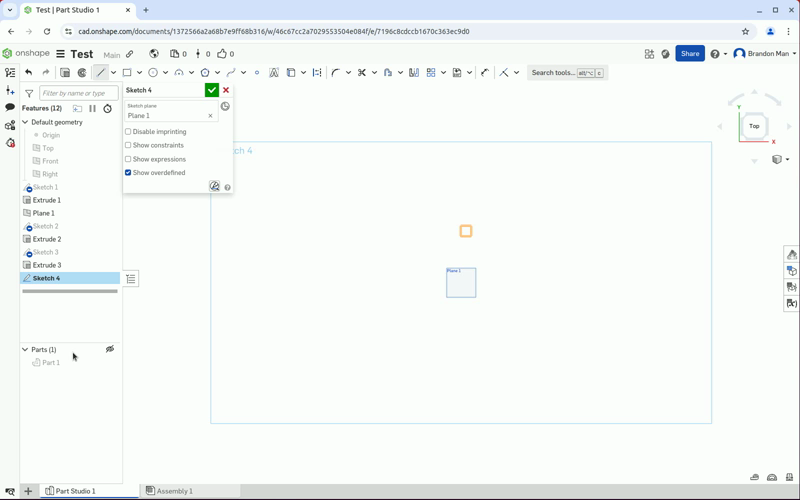
key_down(shift)
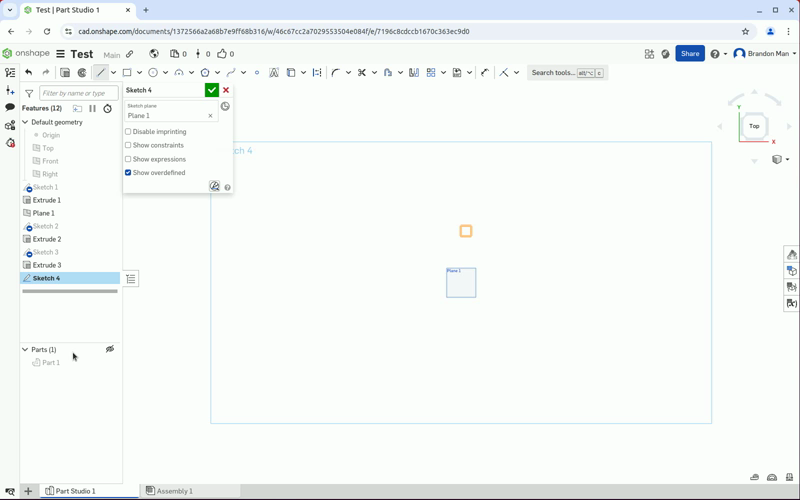
mouse_move(564, 236)
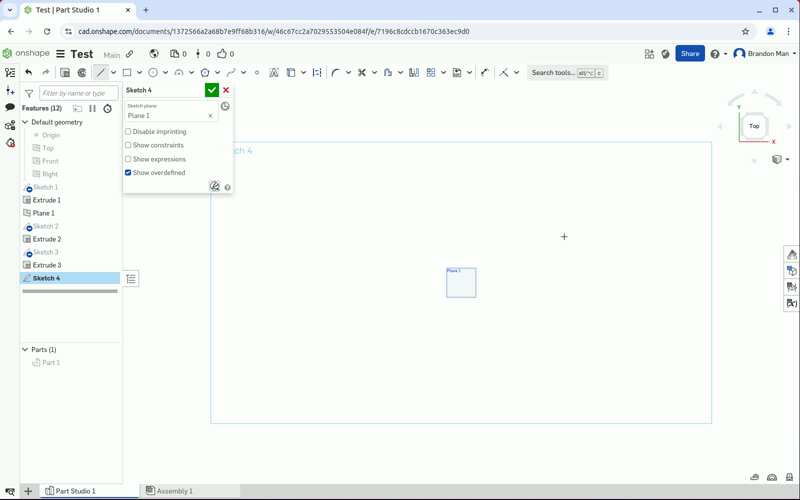
click(564, 236)
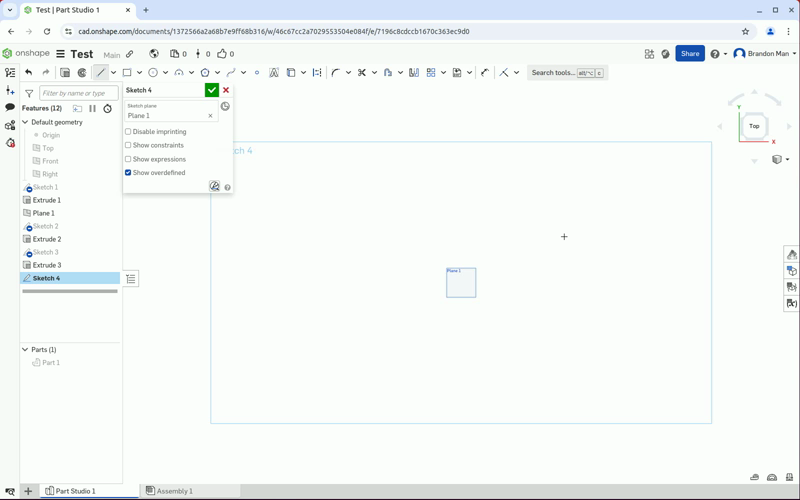
key_up(shift)
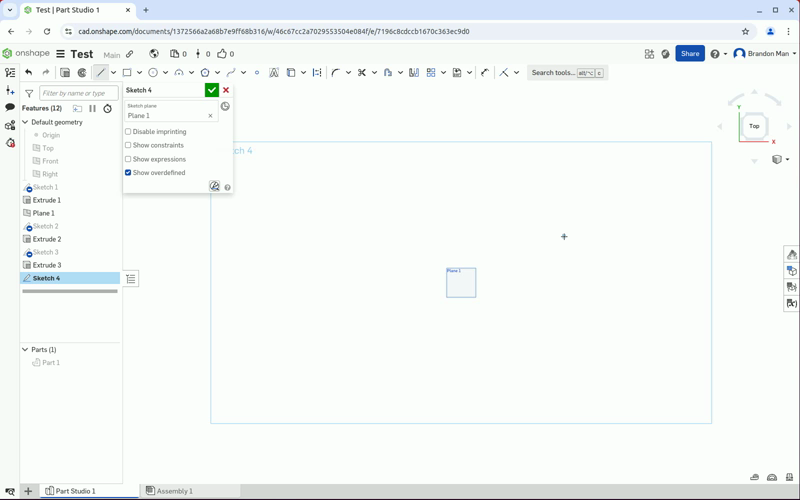
key_down(shift)
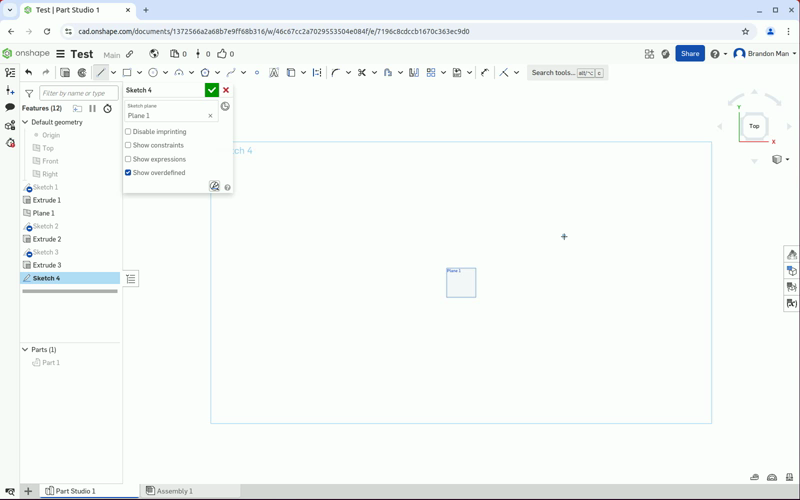
mouse_move(589, 236)
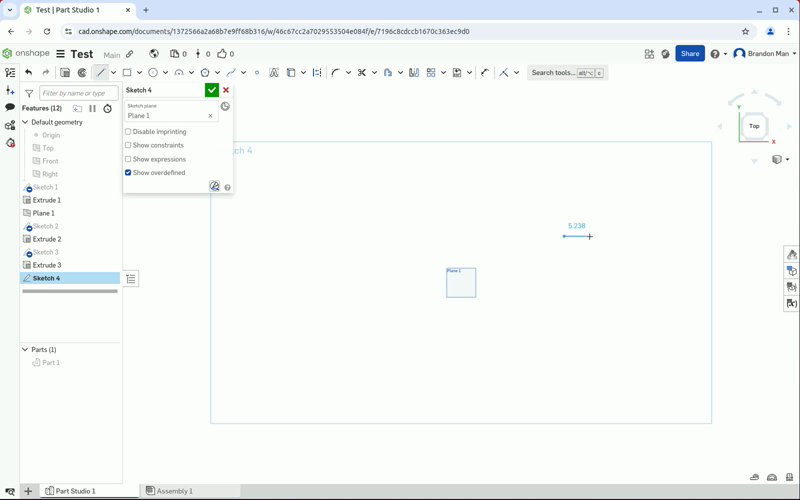
mouse_move(574, 236)
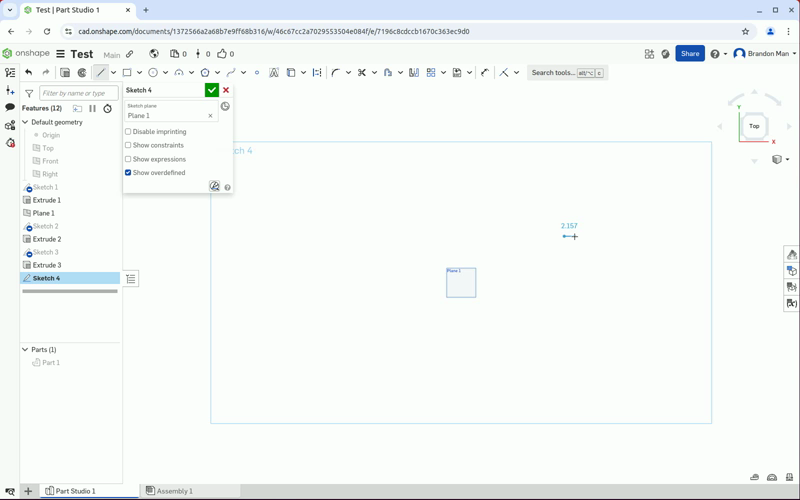
click(574, 236)
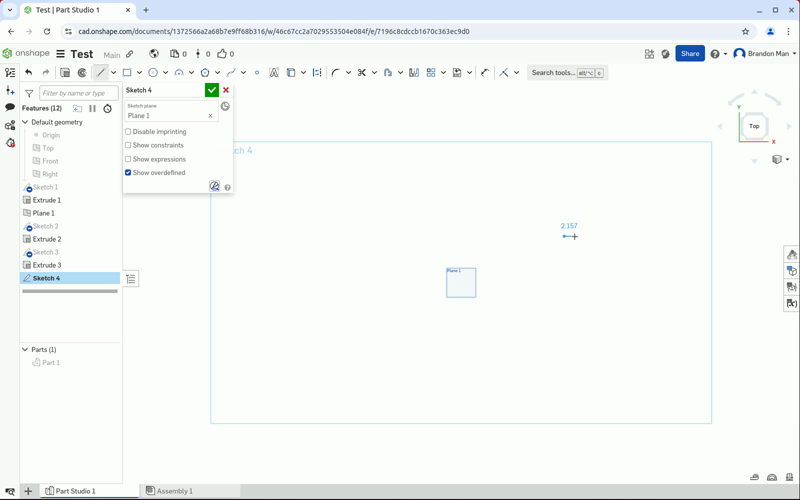
key_up(shift)
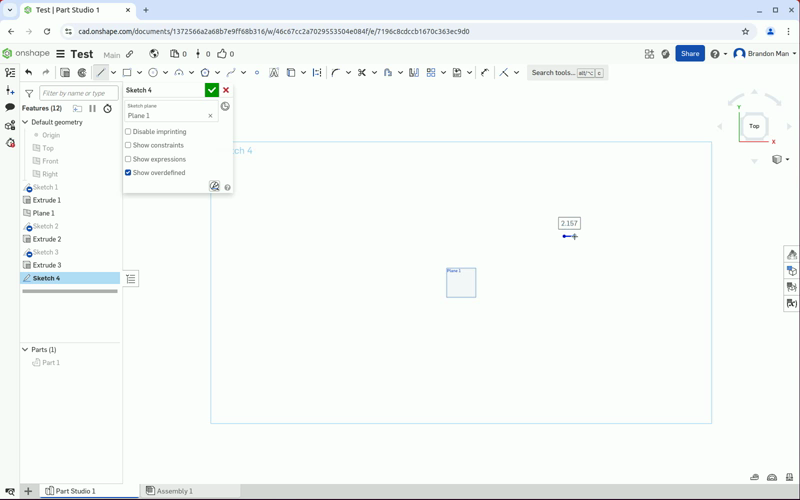
key_down(shift)
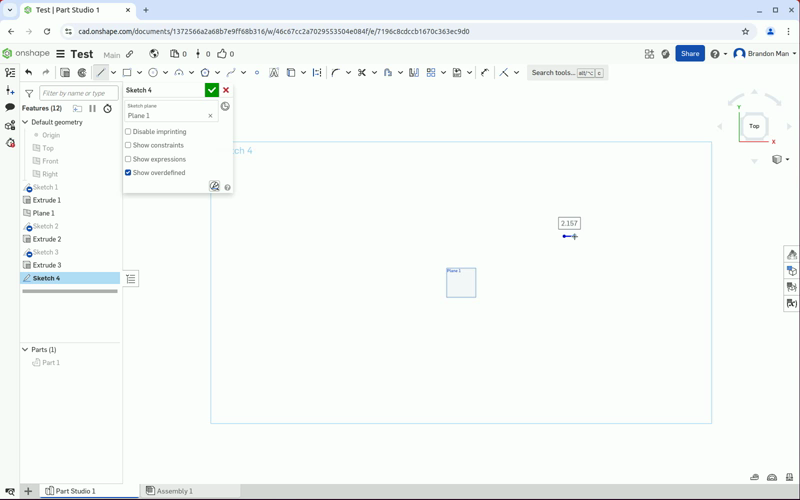
mouse_move(589, 236)
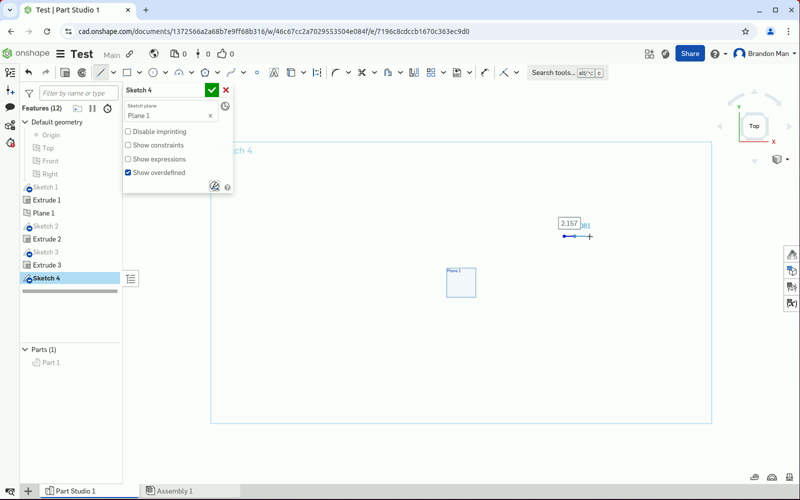
mouse_move(574, 225)
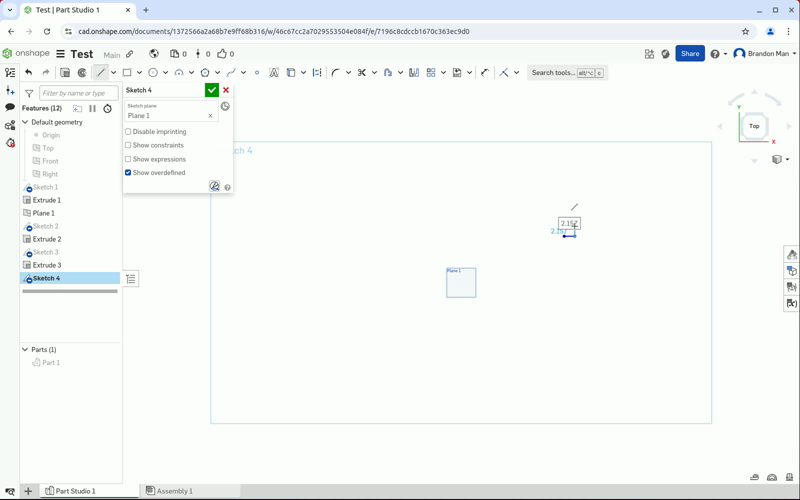
click(574, 225)
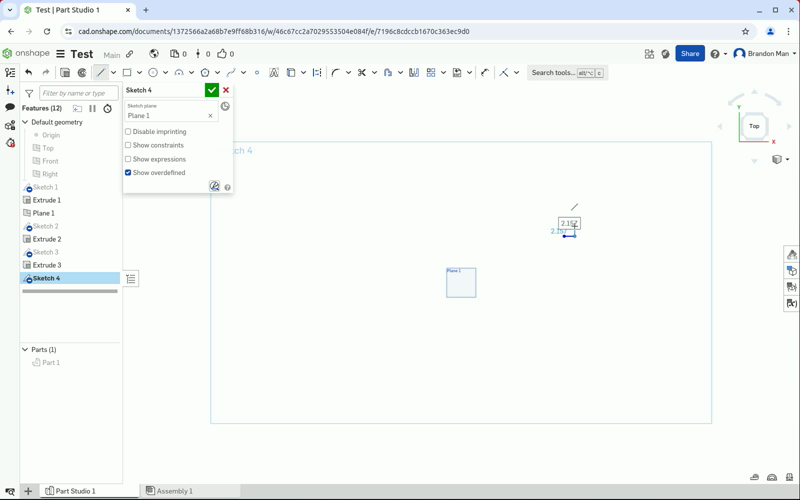
key_up(shift)
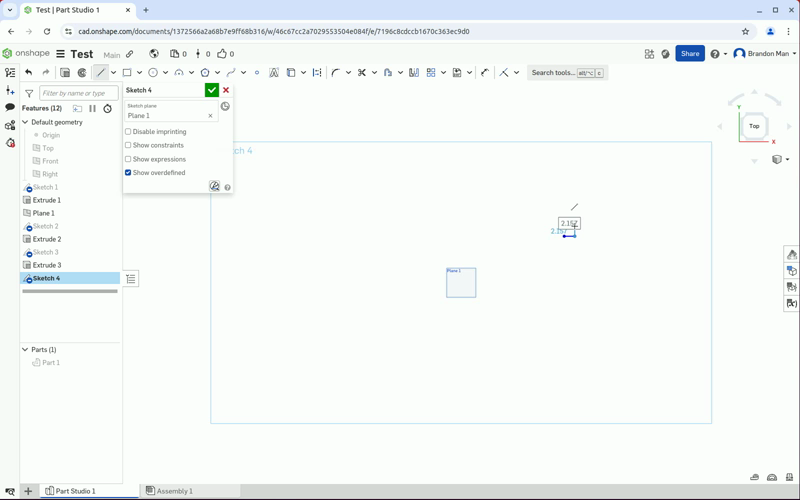
key_down(shift)
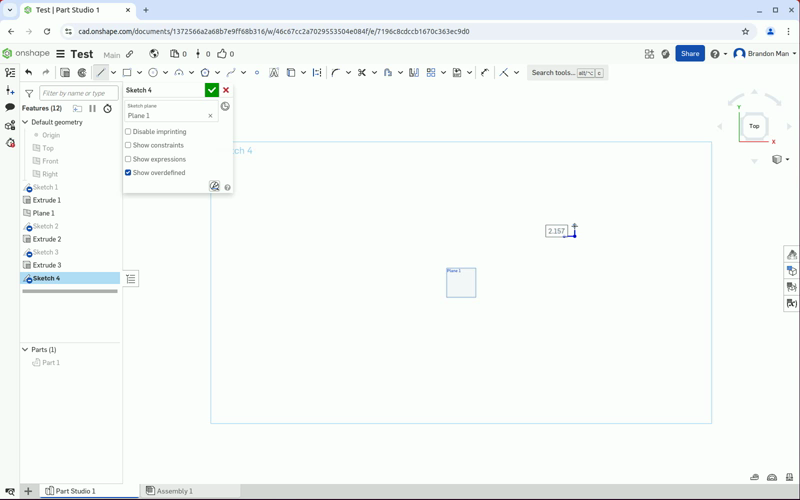
mouse_move(589, 225)
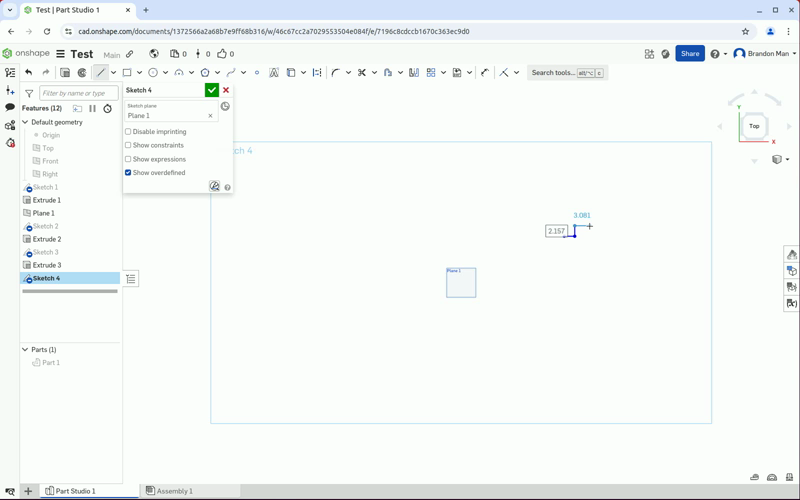
mouse_move(564, 225)
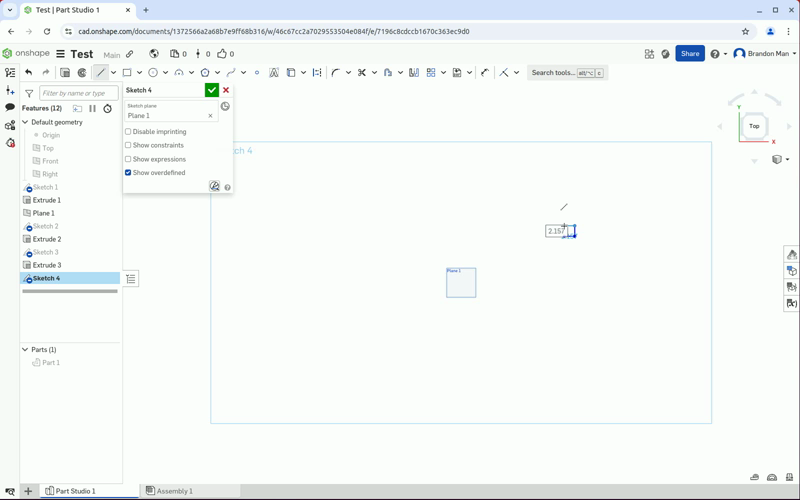
click(564, 225)
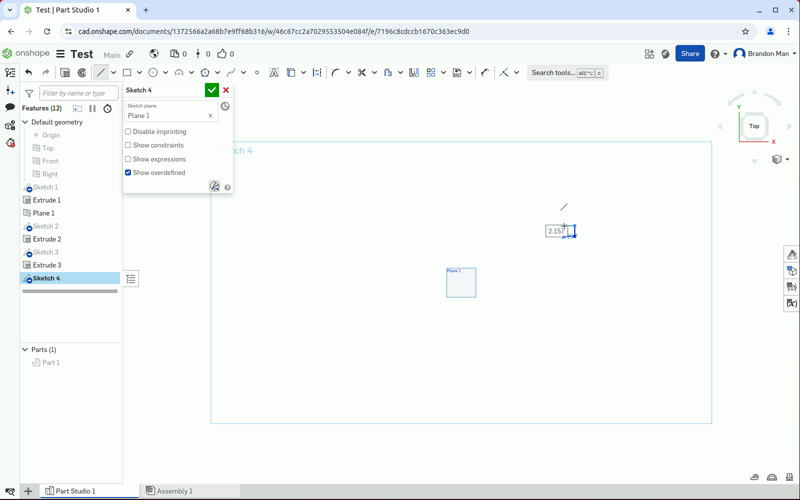
key_up(shift)
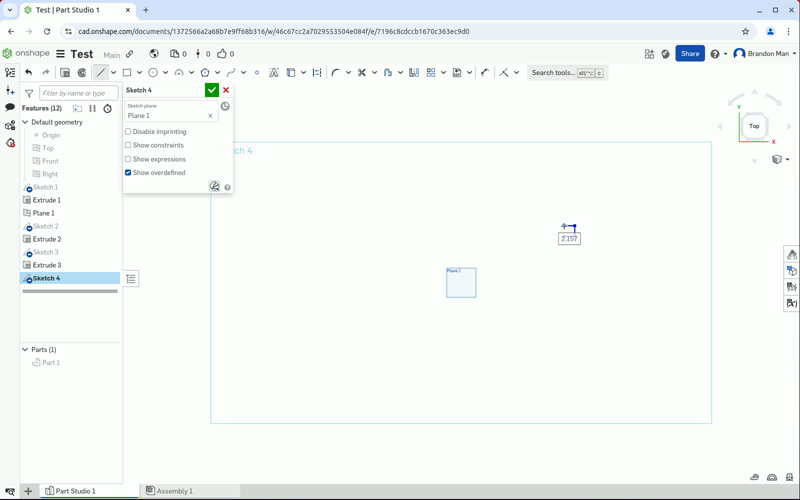
mouse_move(589, 225)
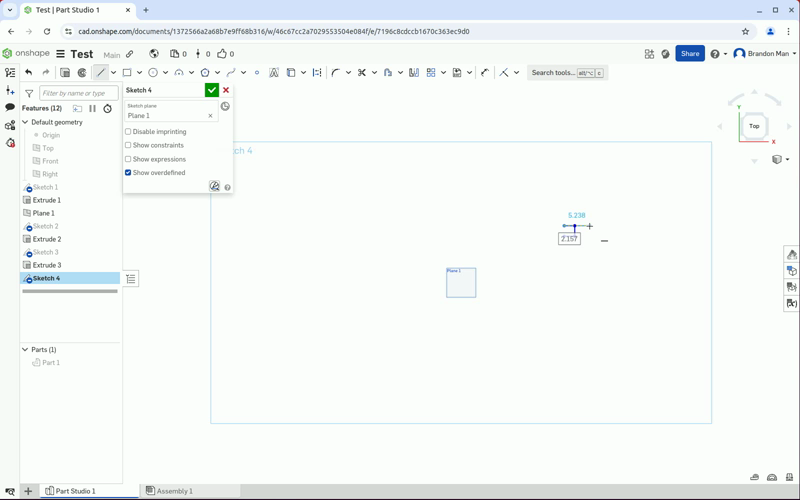
key_down(shift)
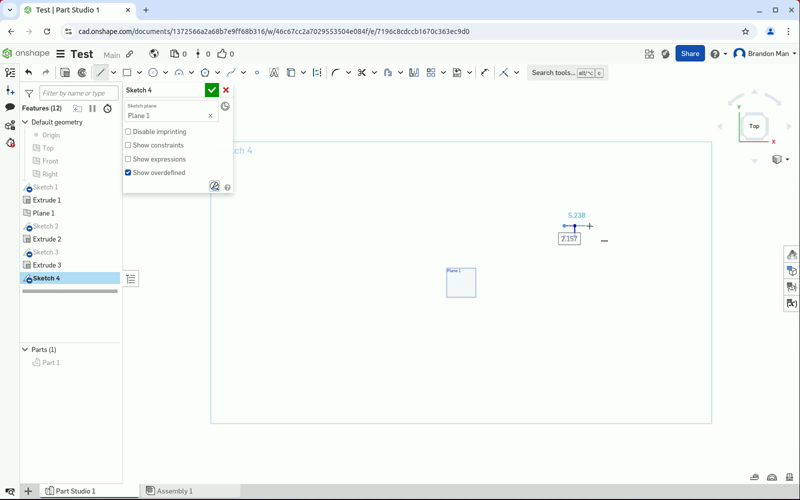
mouse_move(564, 236)
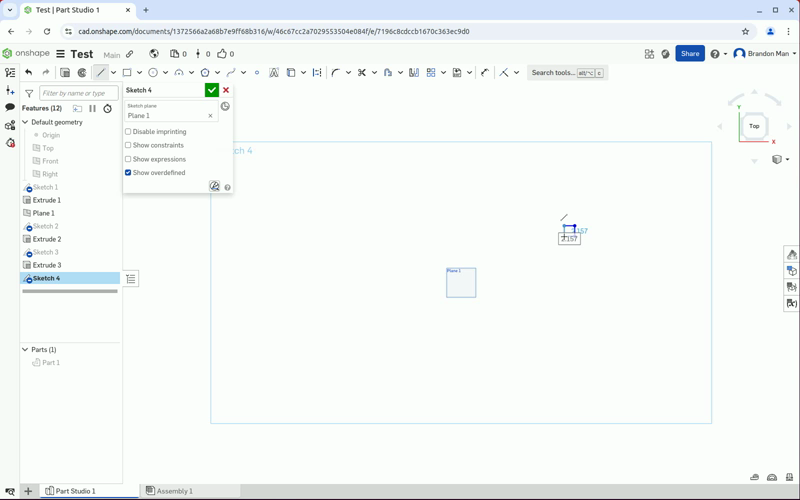
key_up(shift)
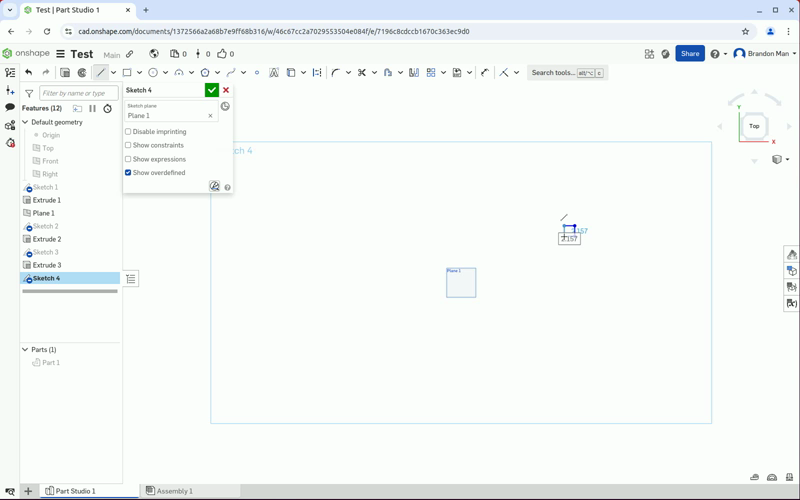
click(564, 236)
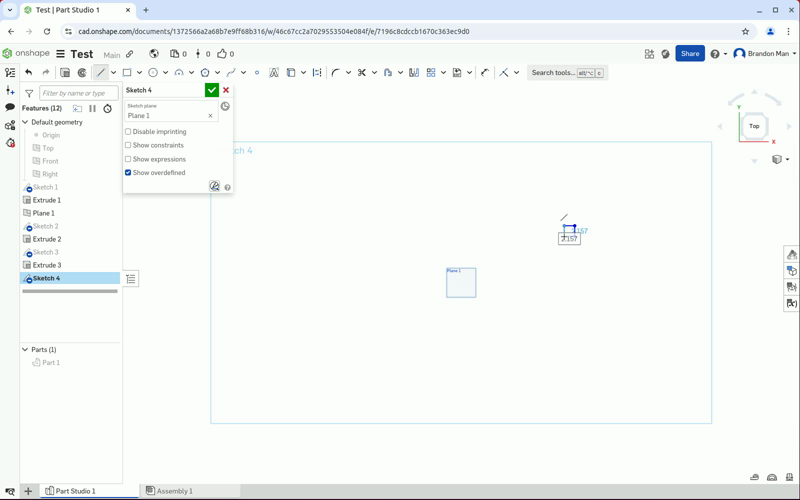
key(esc)
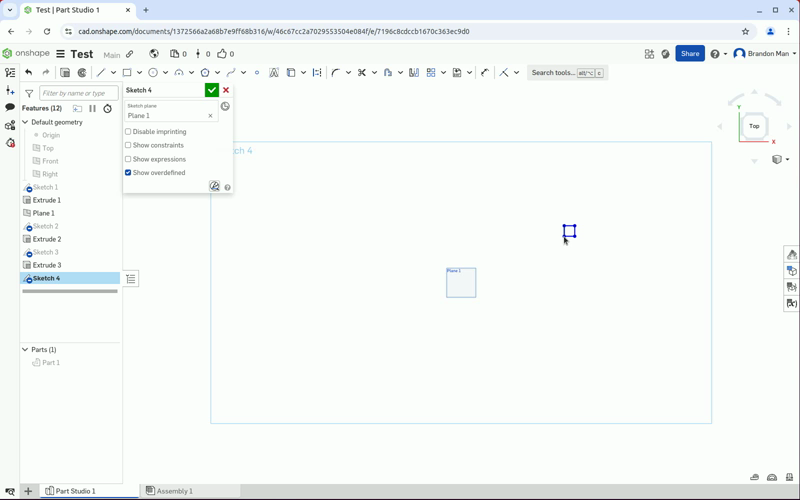
mouse_move(566, 233)
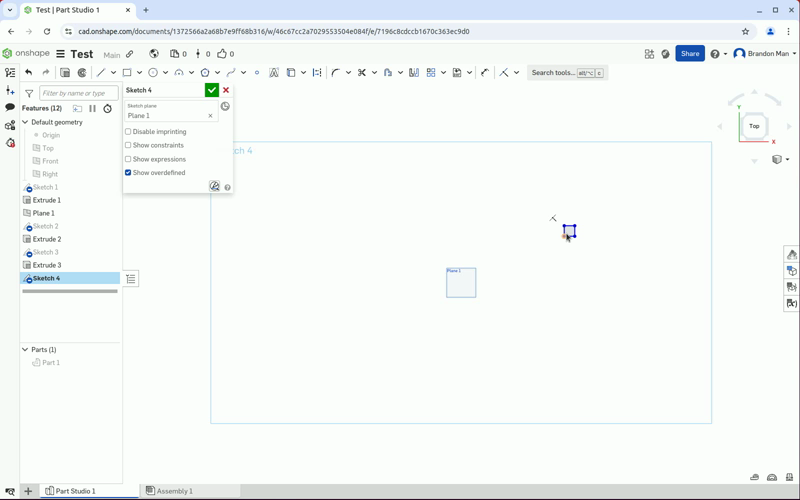
scroll(6)
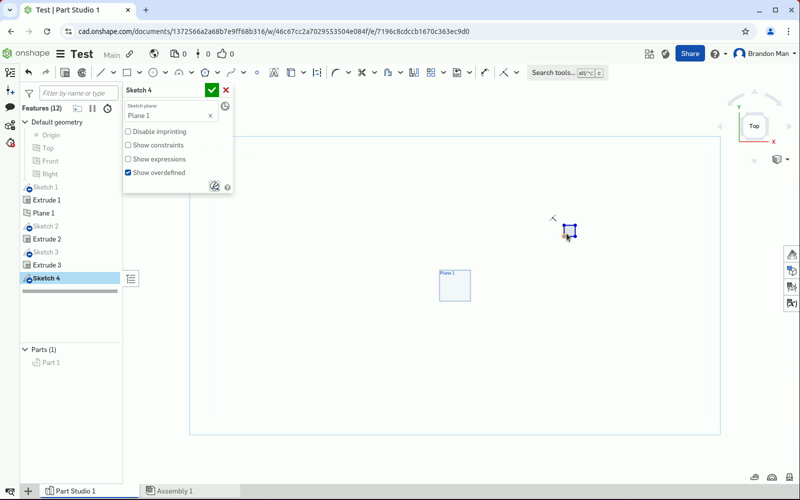
scroll(6)
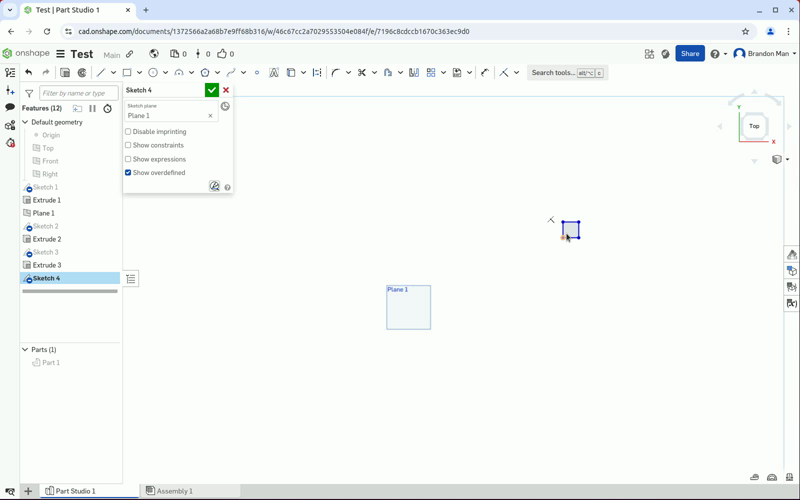
scroll(6)
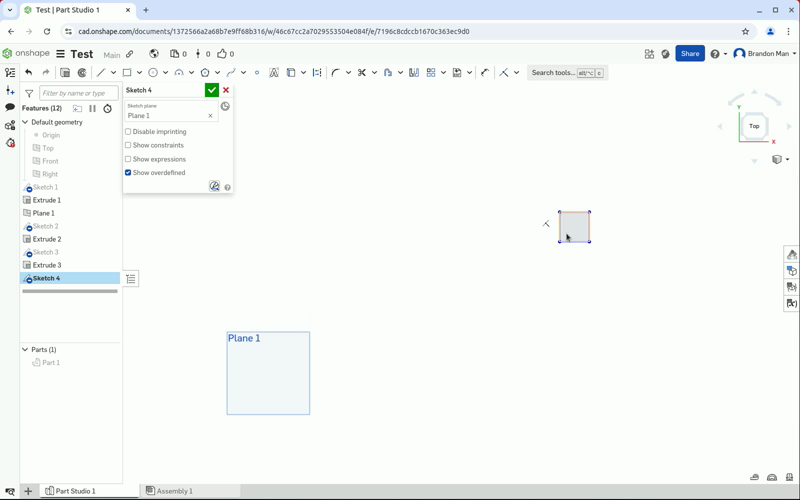
scroll(6)
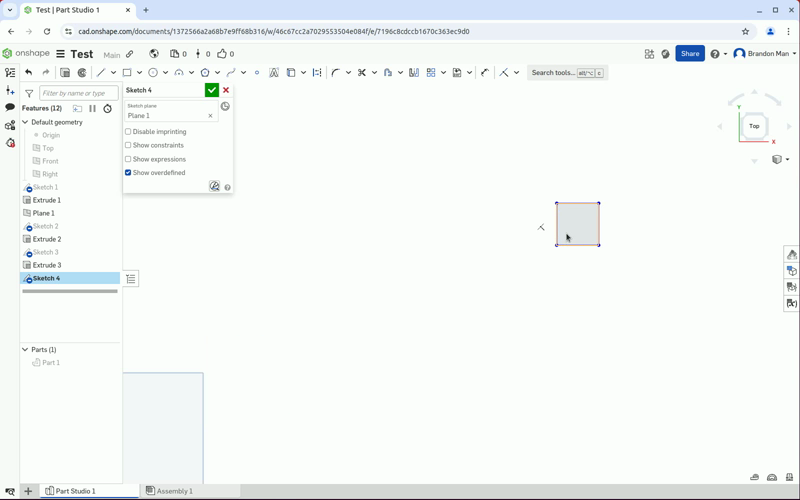
scroll(6)
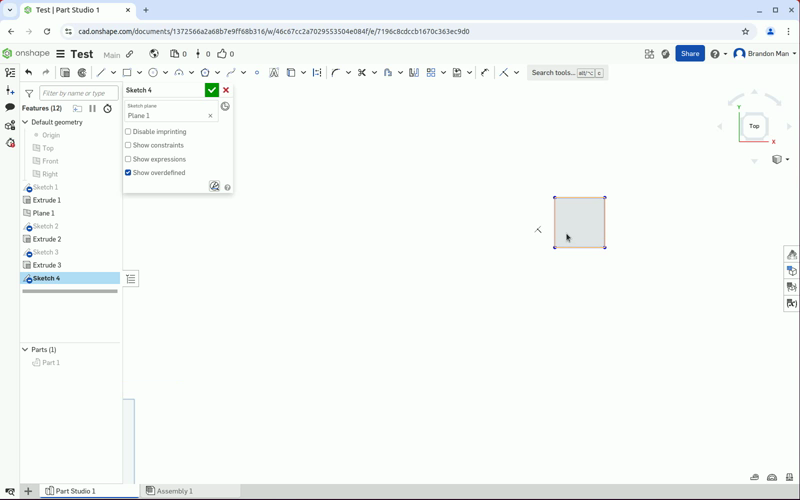
scroll(6)
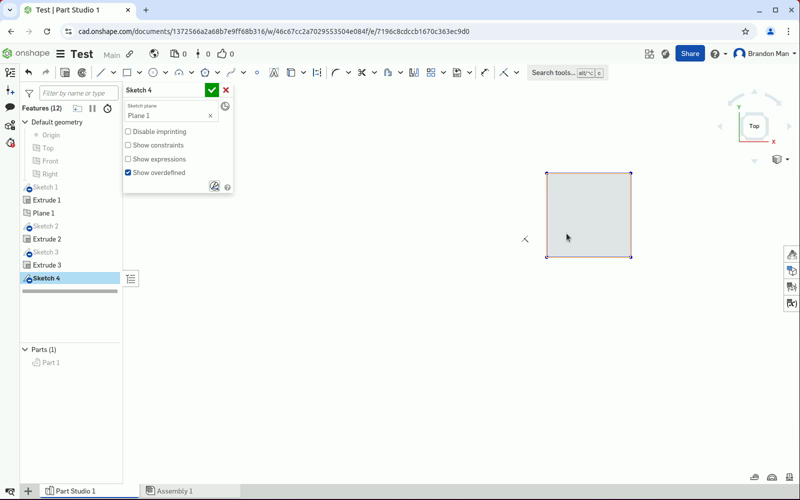
scroll(6)
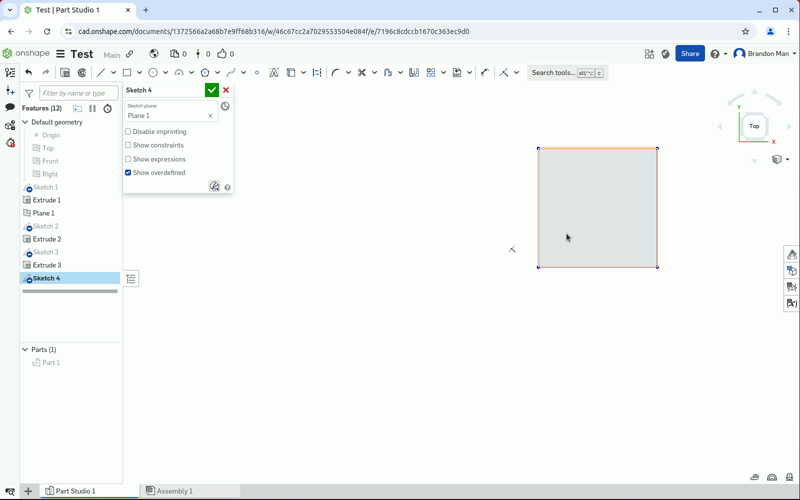
click(566, 233)
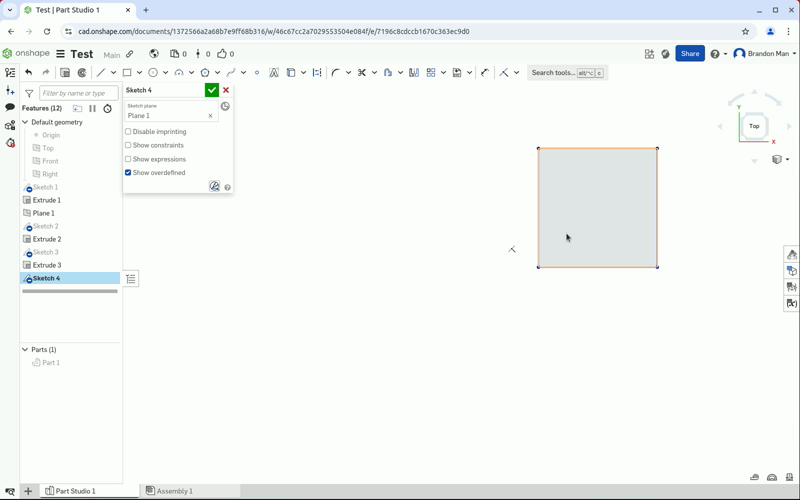
scroll(-6)
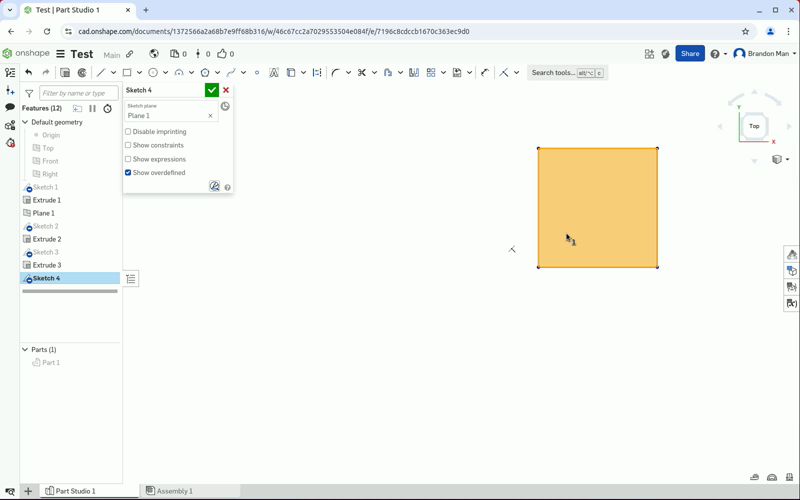
scroll(-6)
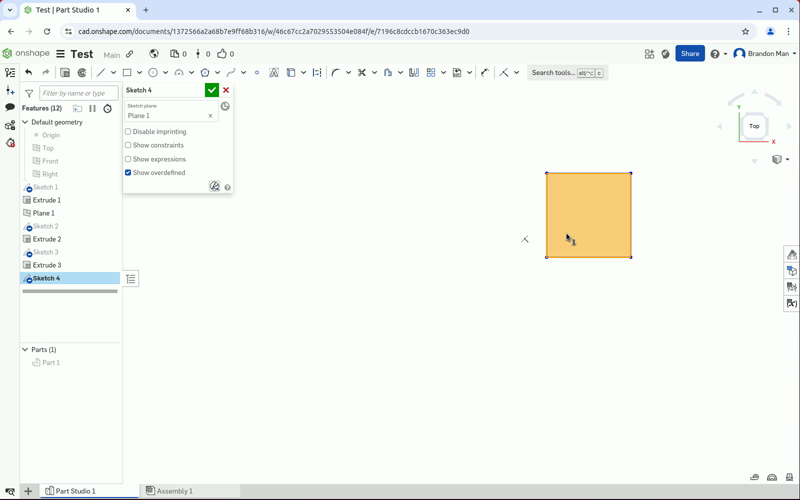
scroll(-6)
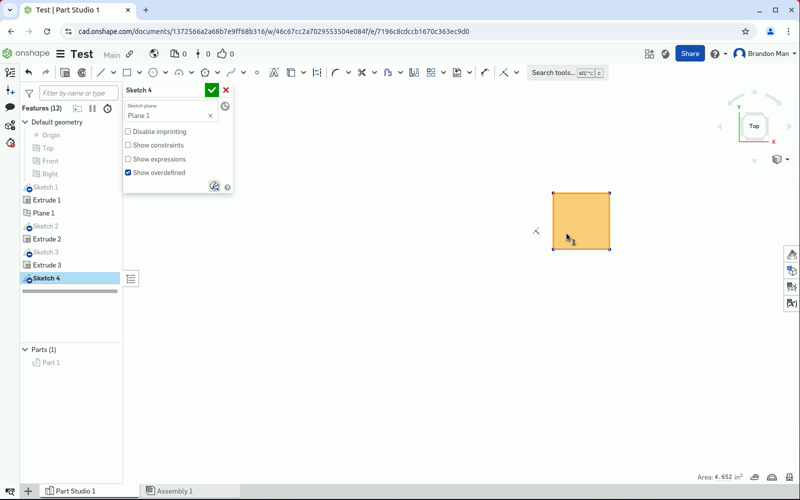
scroll(-6)
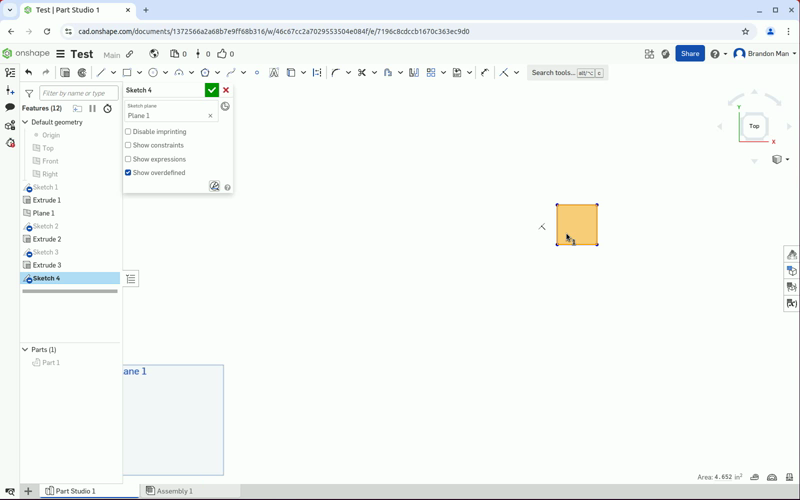
scroll(-6)
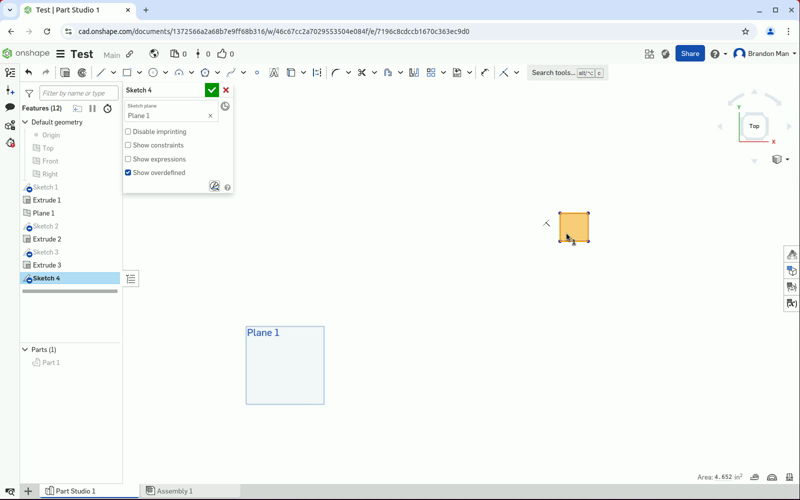
scroll(-6)
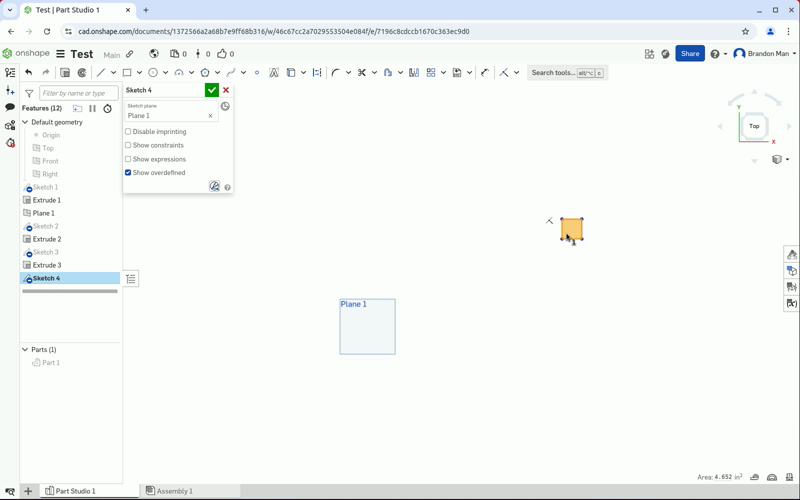
scroll(-6)
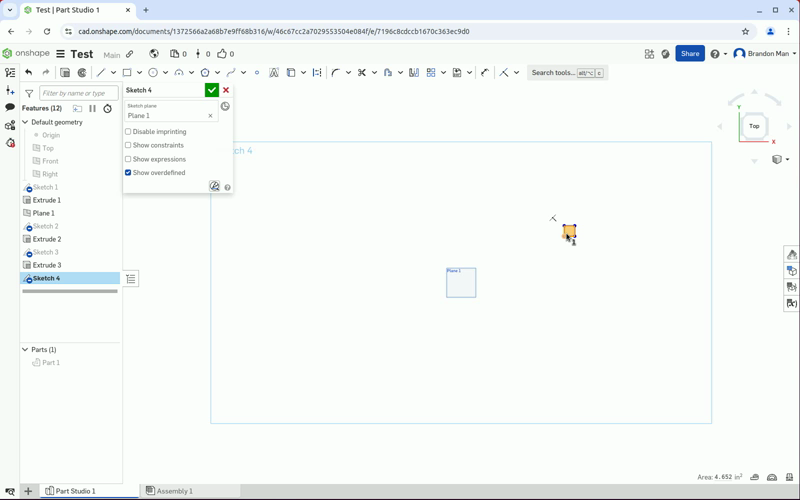
mouse_move(73, 352)
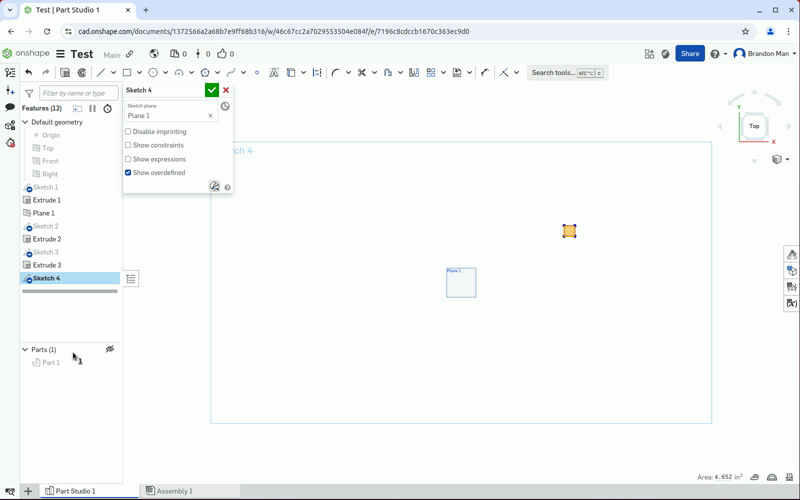
key(shift+y)
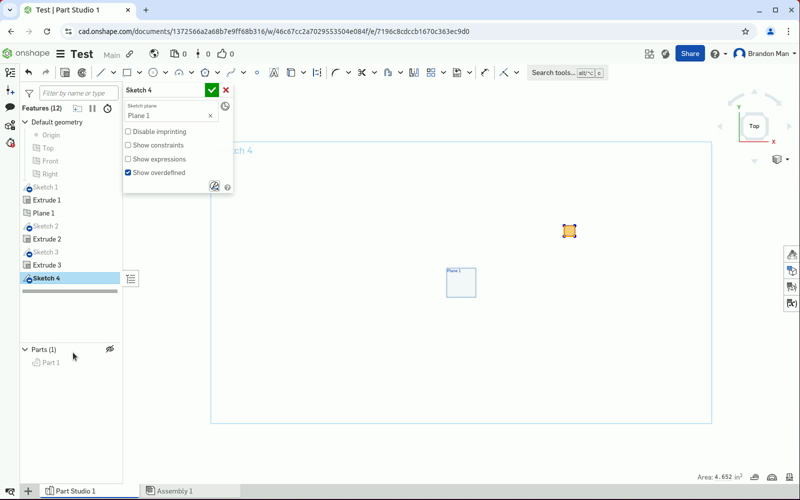
key(shift+e)
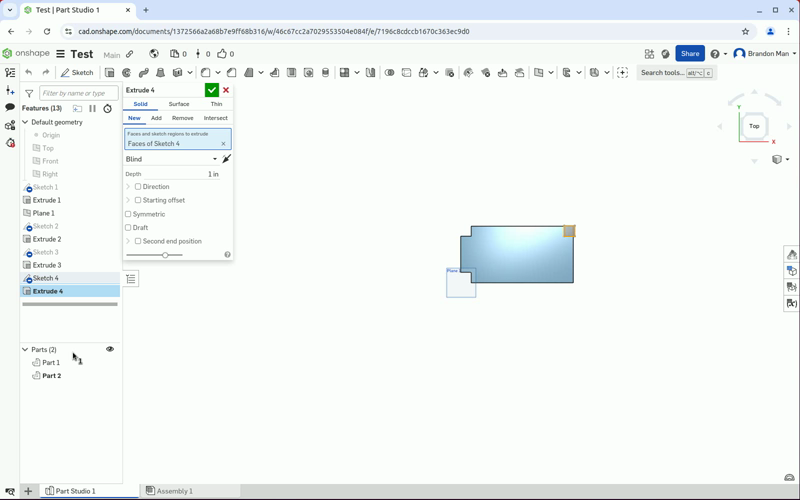
mouse_move(143, 106)
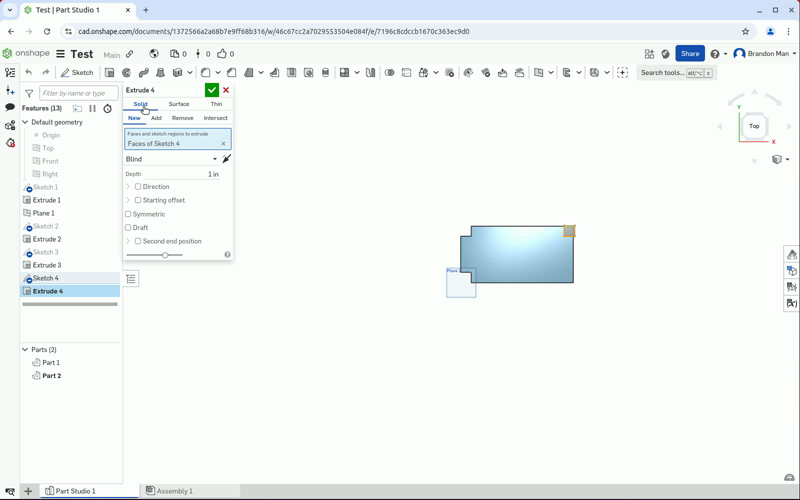
click(143, 106)
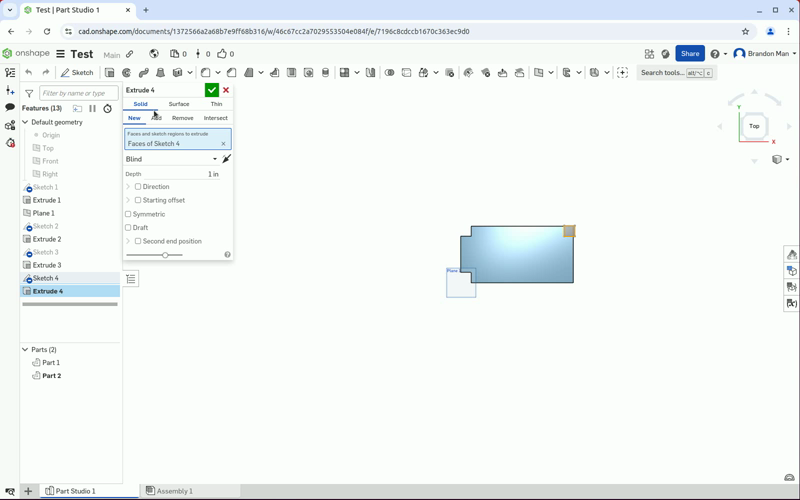
mouse_move(186, 120)
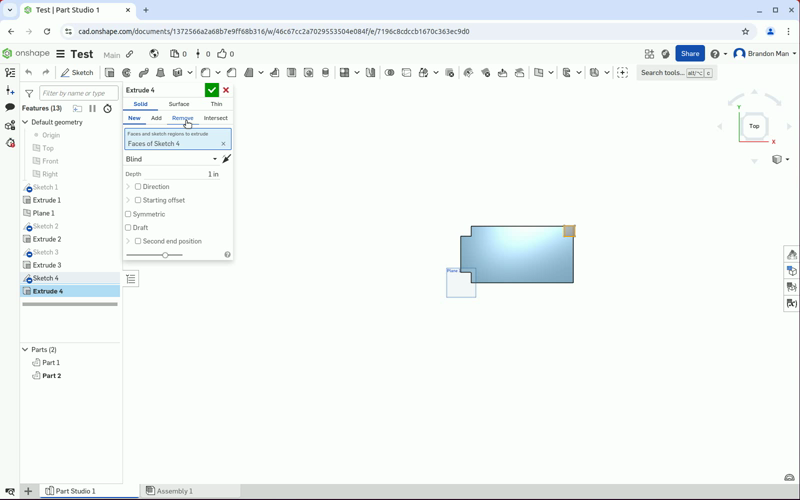
click(186, 120)
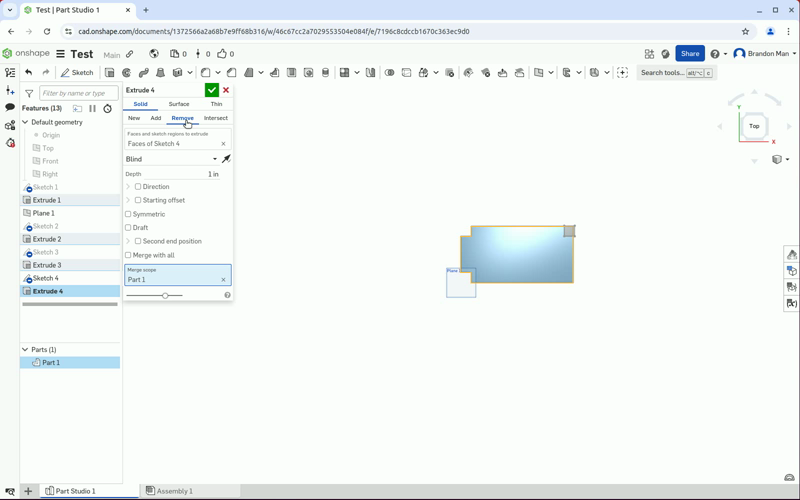
key(tab, 4)
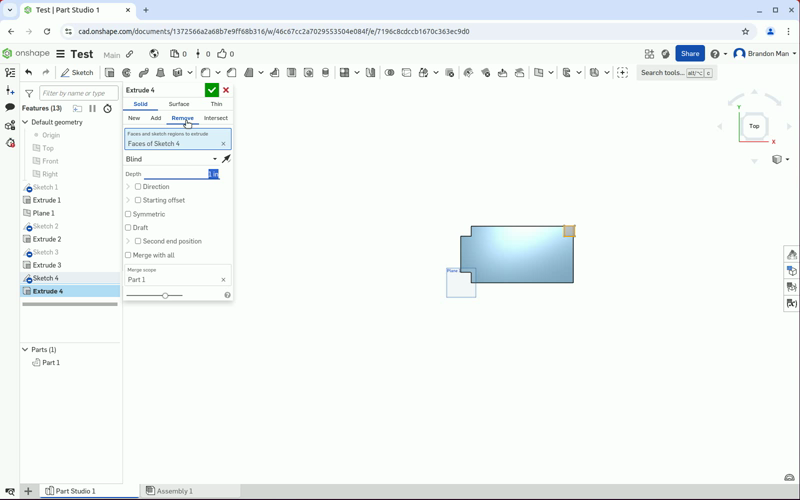
text(0.481)
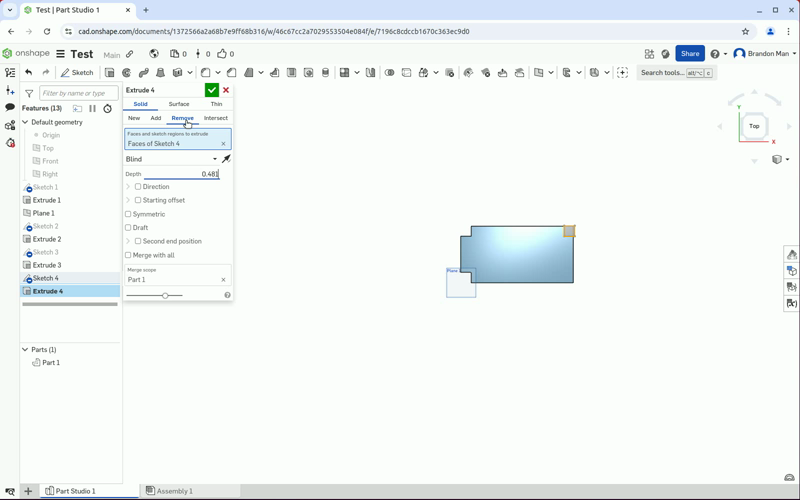
key(tab, 6)
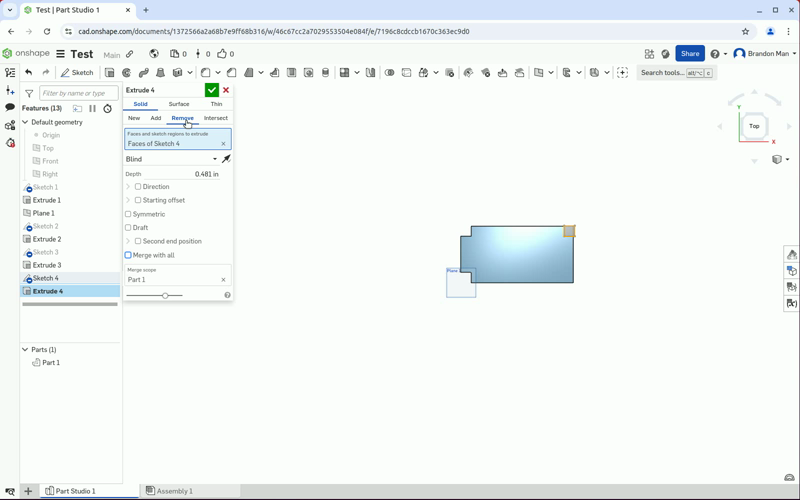
key(space)
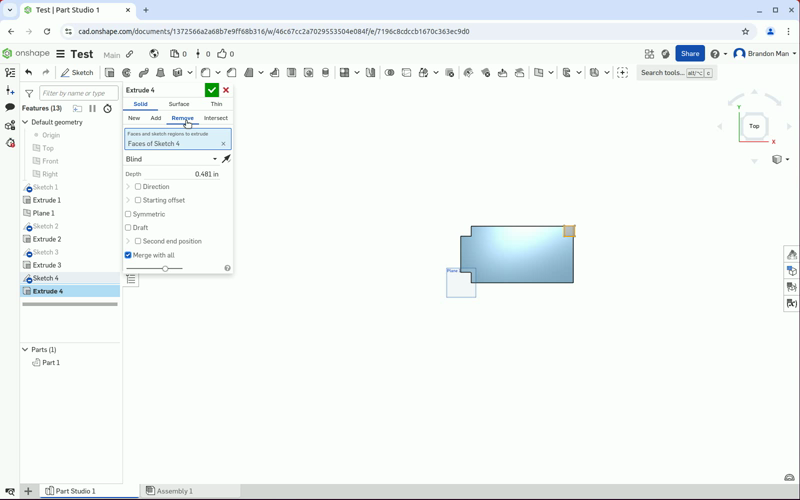
key(enter)
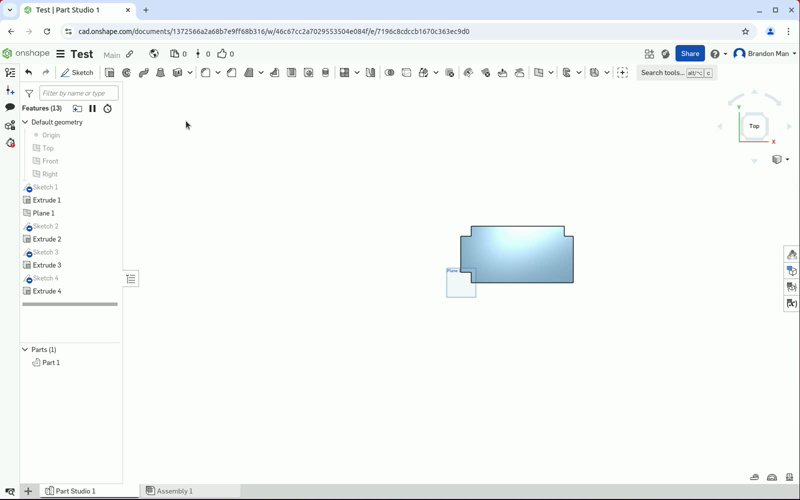
key(shift+h)
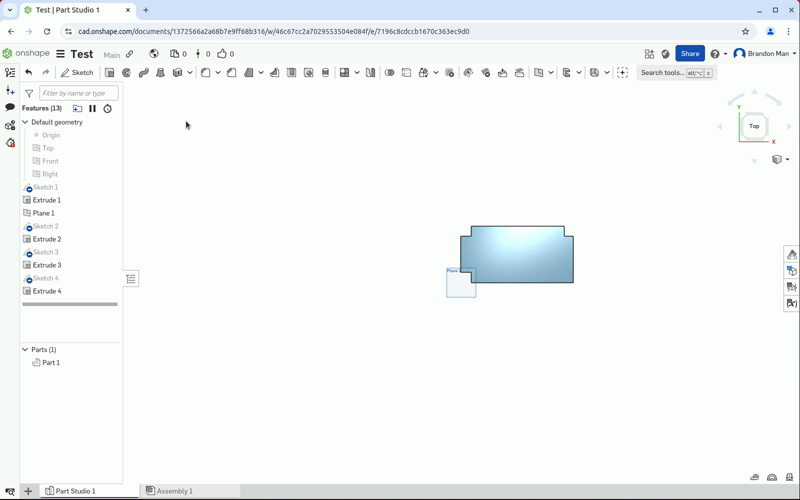
key(shift+h)
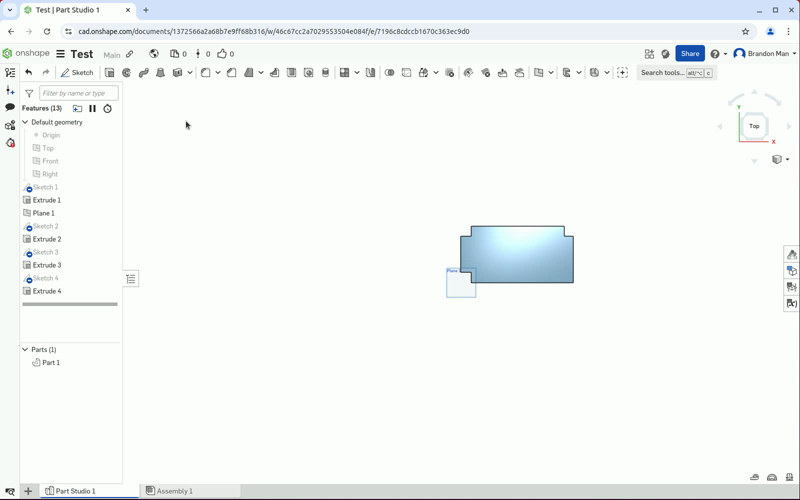
mouse_move(73, 189)
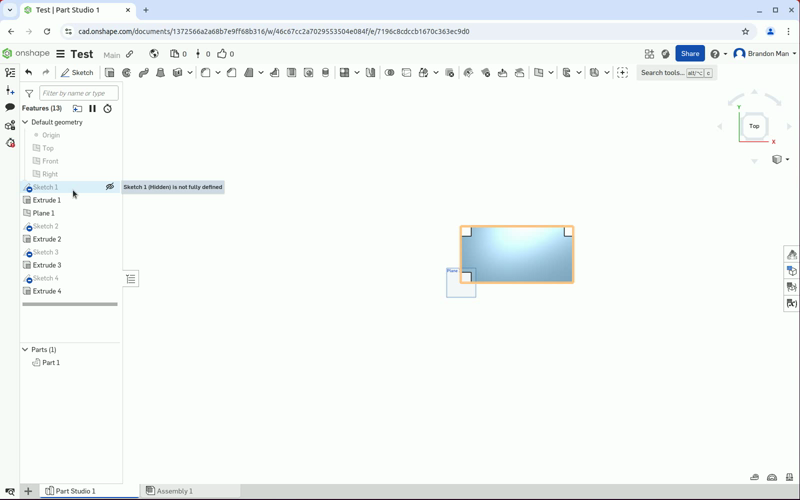
click(73, 189)
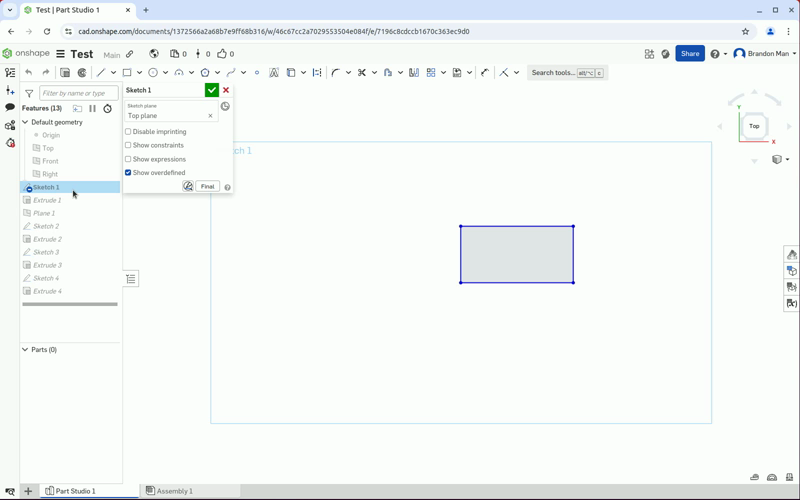
mouse_move(229, 92)
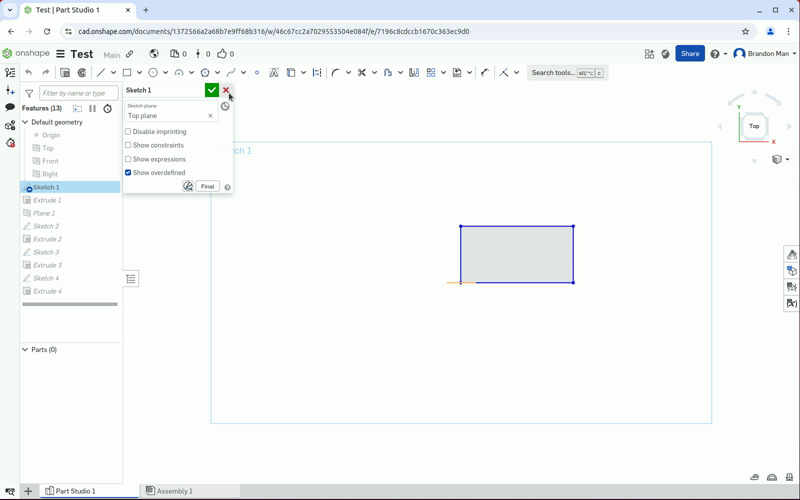
click(229, 92)
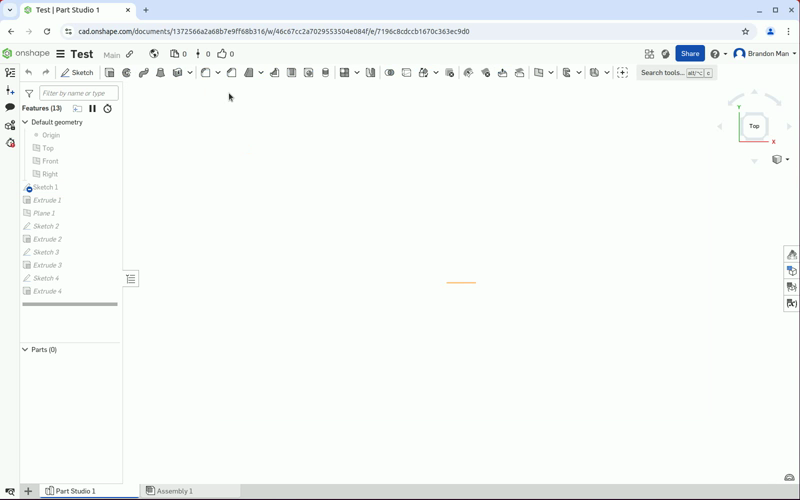
key(shift+s)
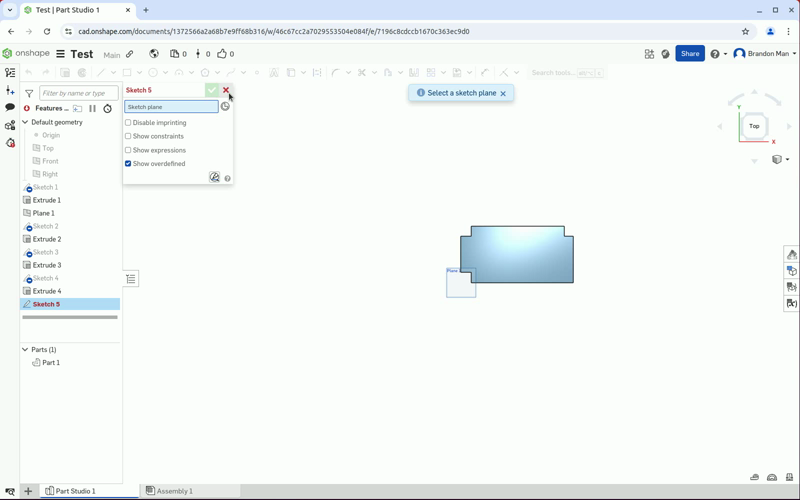
mouse_move(73, 215)
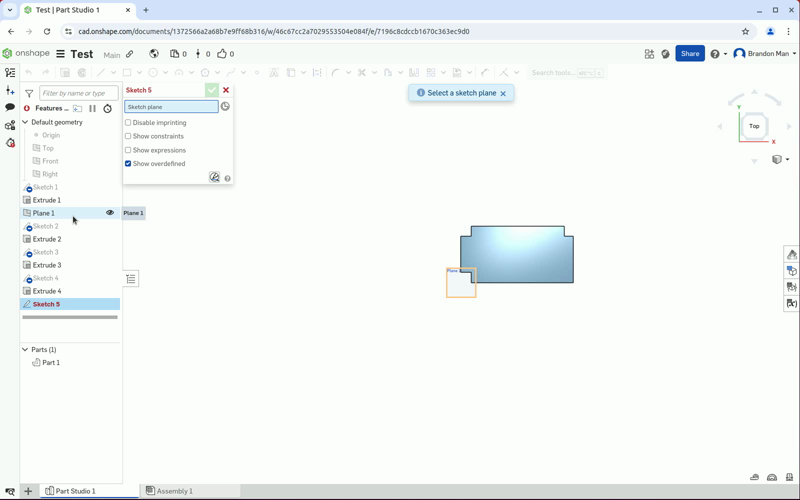
click(73, 215)
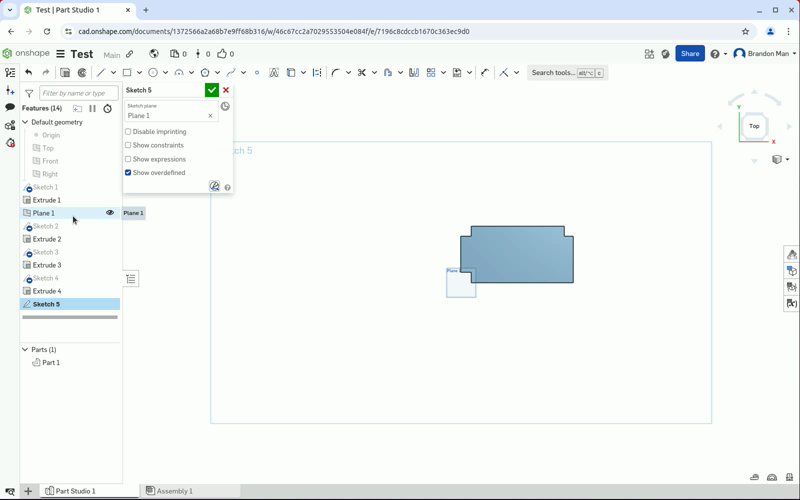
mouse_move(73, 352)
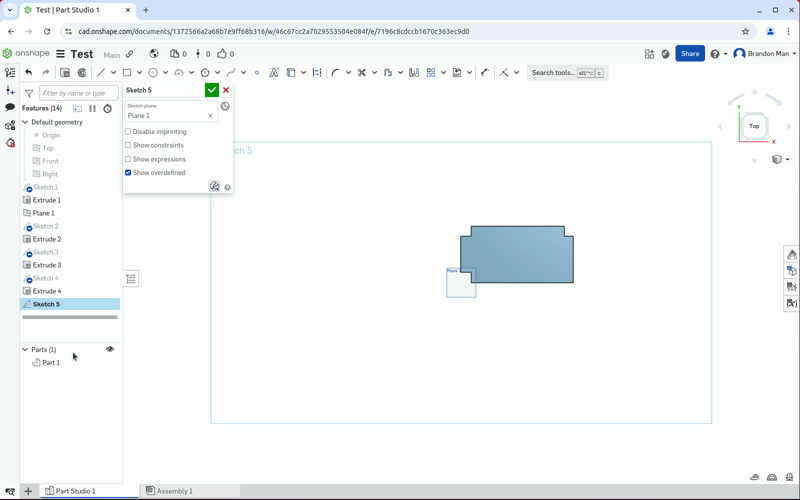
key(y)
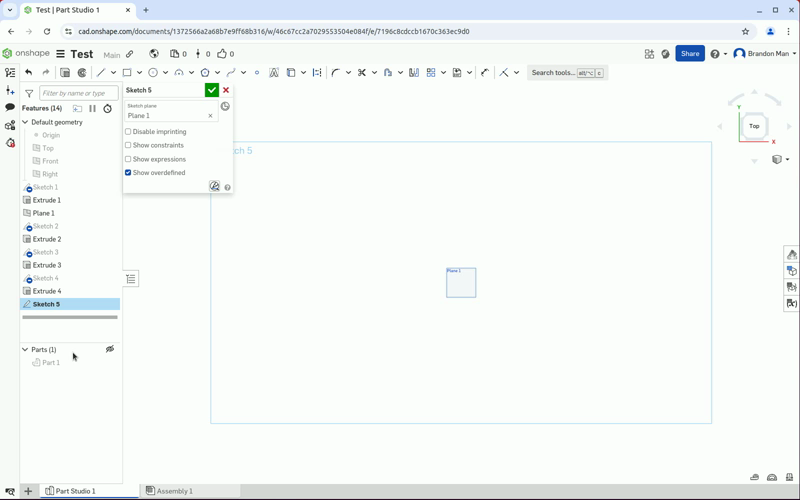
key(l)
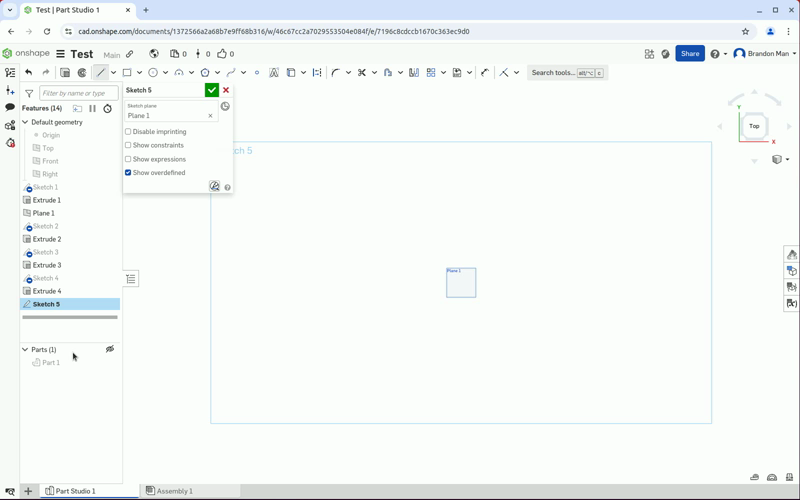
key_down(shift)
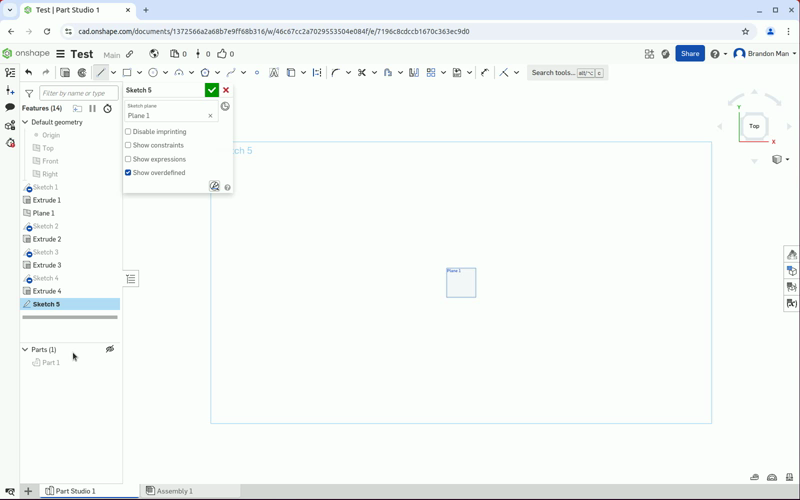
mouse_move(564, 282)
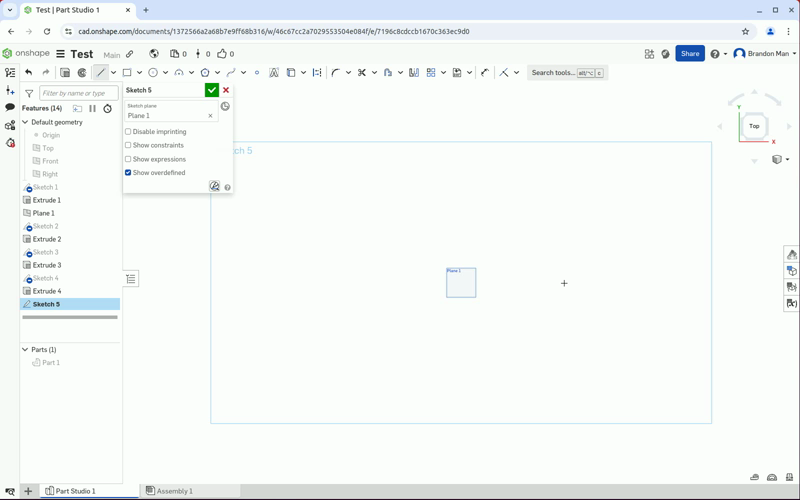
click(564, 282)
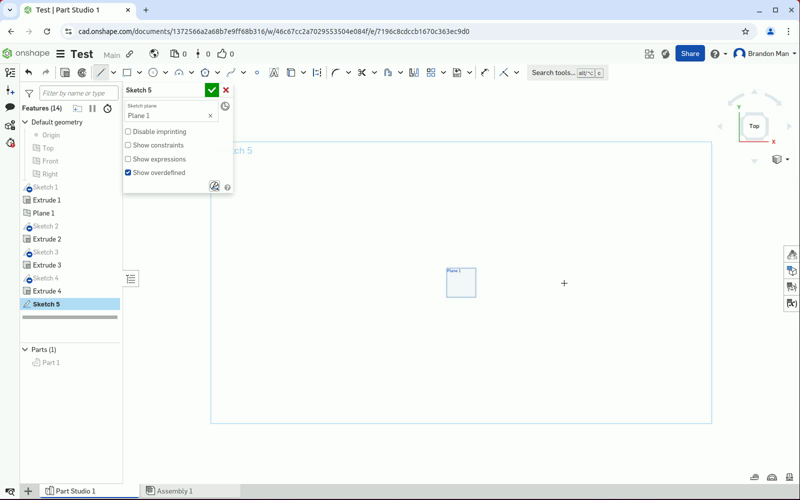
key_up(shift)
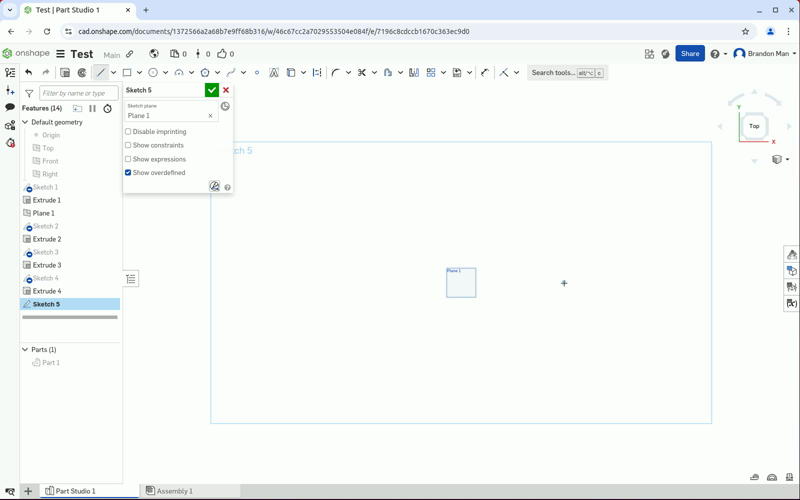
key_down(shift)
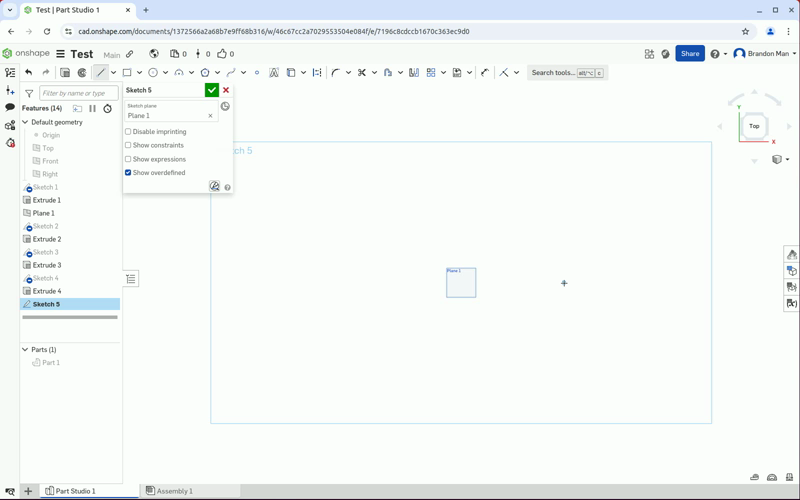
mouse_move(589, 282)
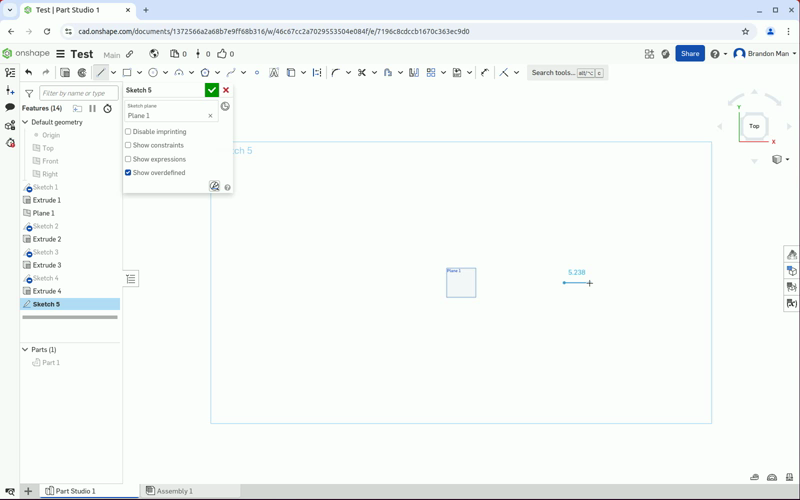
mouse_move(574, 282)
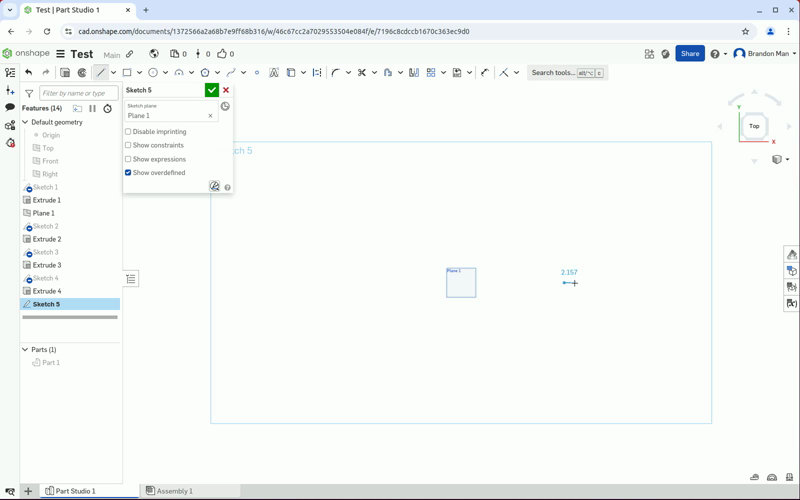
click(574, 282)
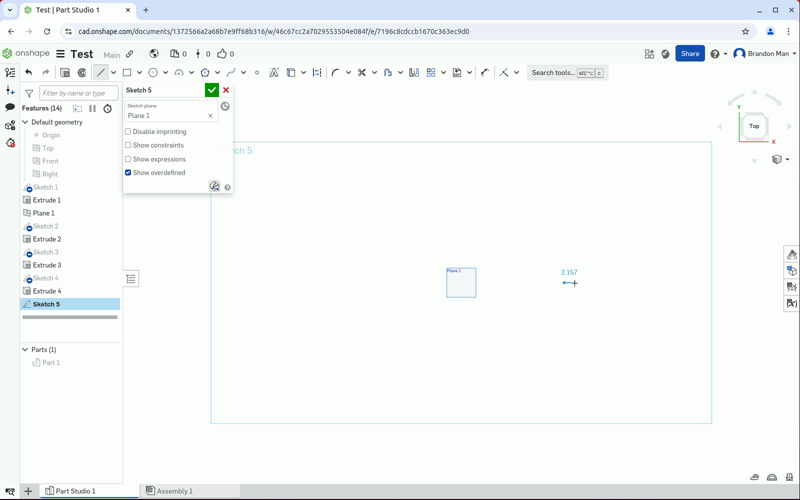
key_up(shift)
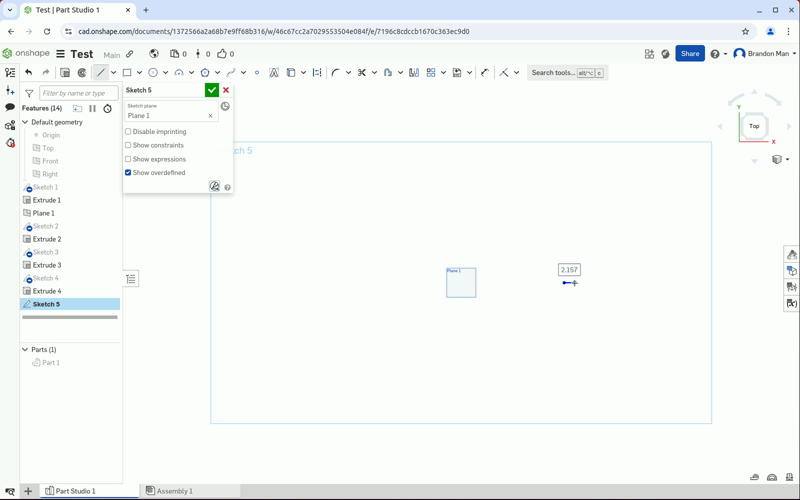
key_down(shift)
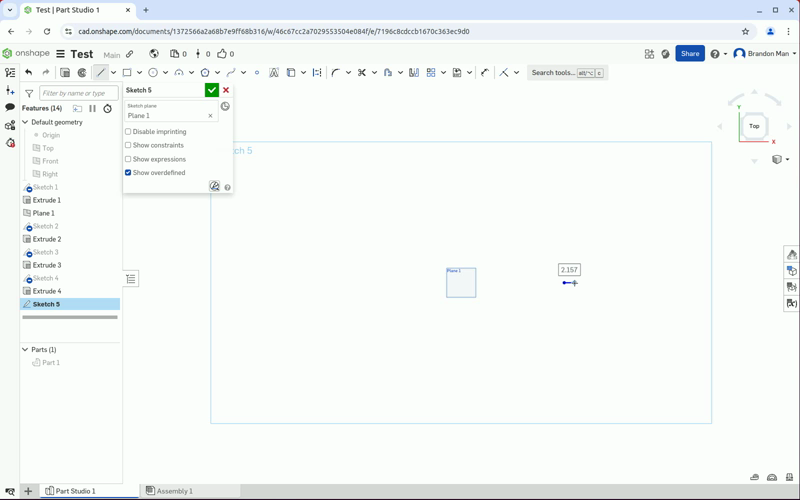
mouse_move(589, 282)
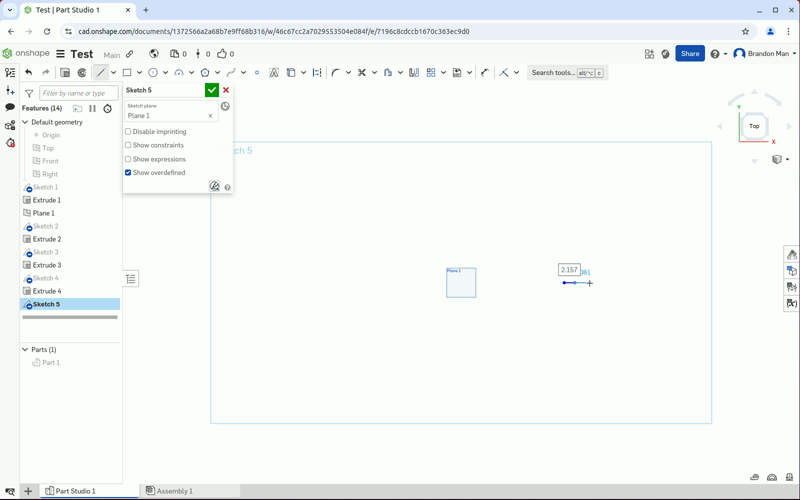
mouse_move(574, 272)
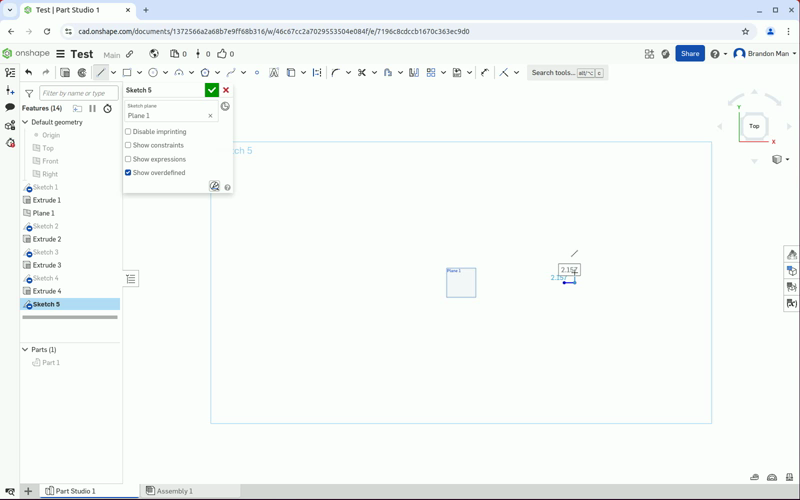
click(574, 272)
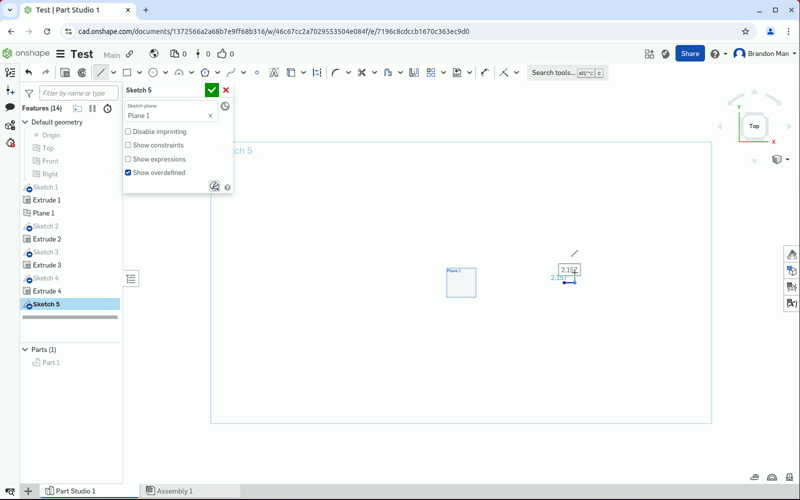
key_up(shift)
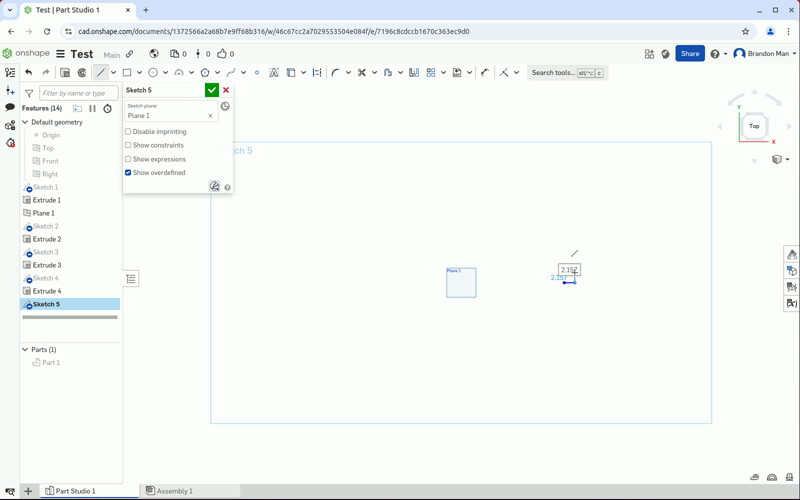
key_down(shift)
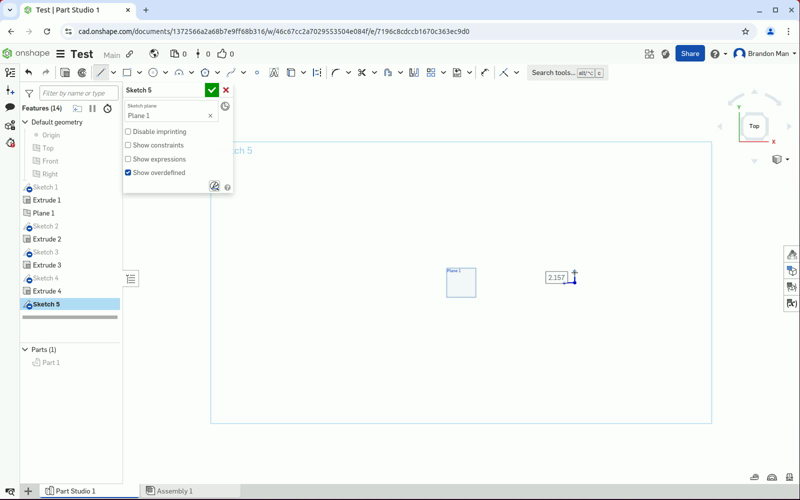
mouse_move(589, 272)
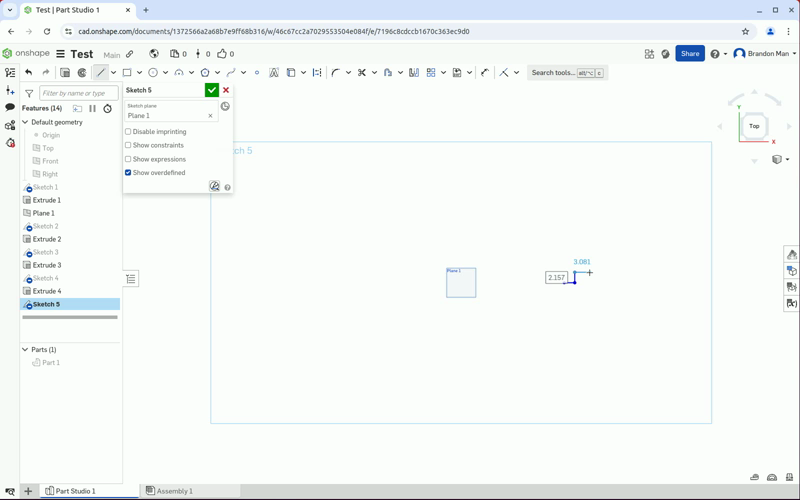
mouse_move(564, 272)
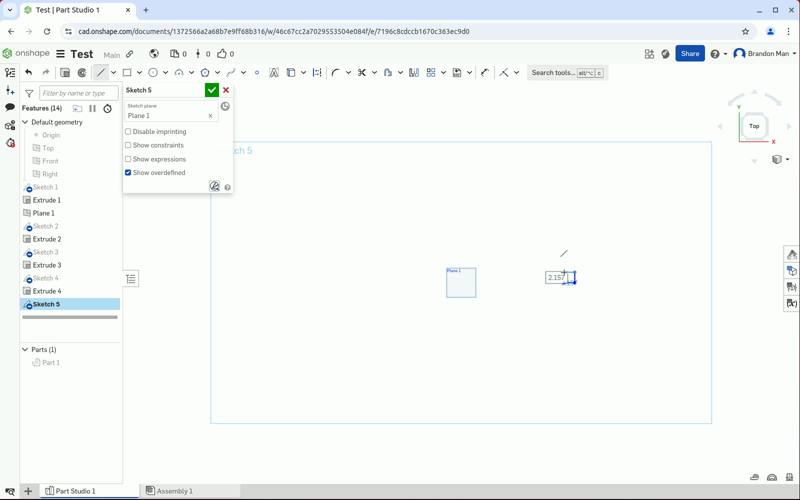
click(564, 272)
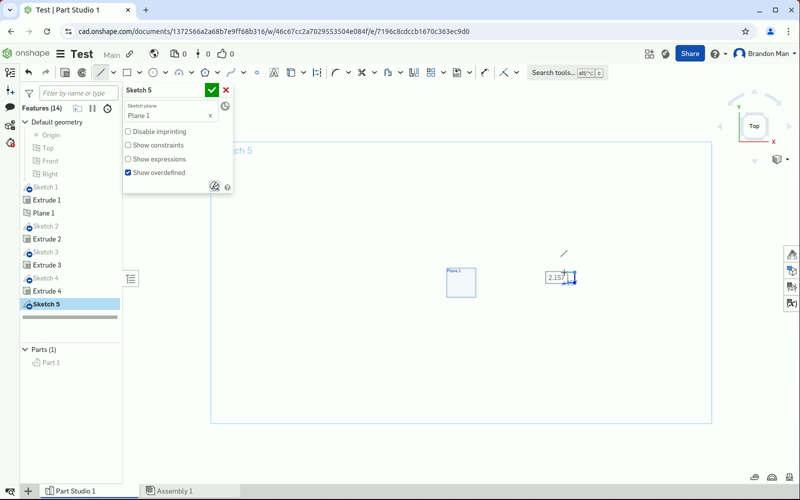
key_up(shift)
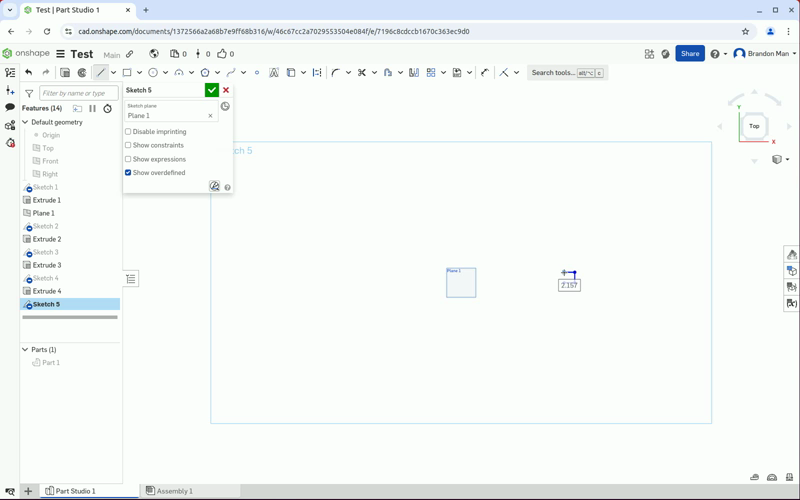
mouse_move(589, 272)
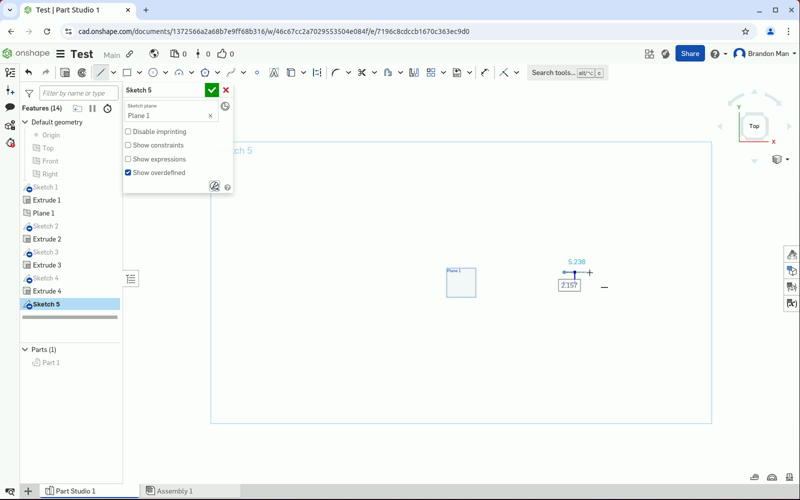
key_down(shift)
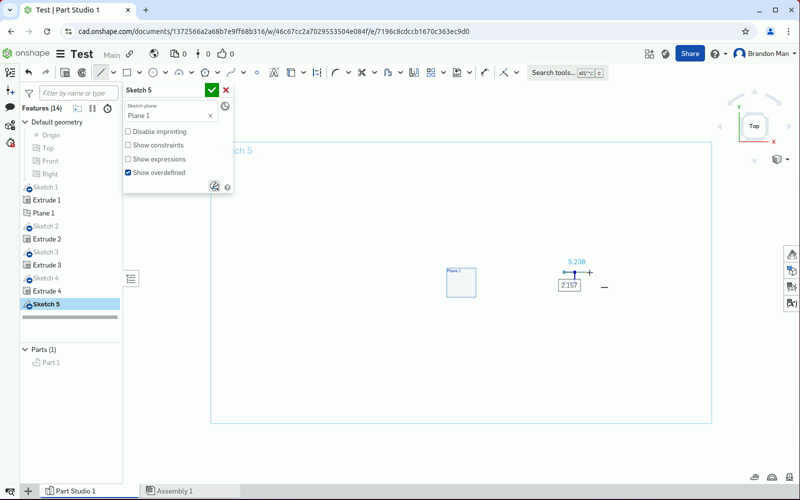
mouse_move(564, 282)
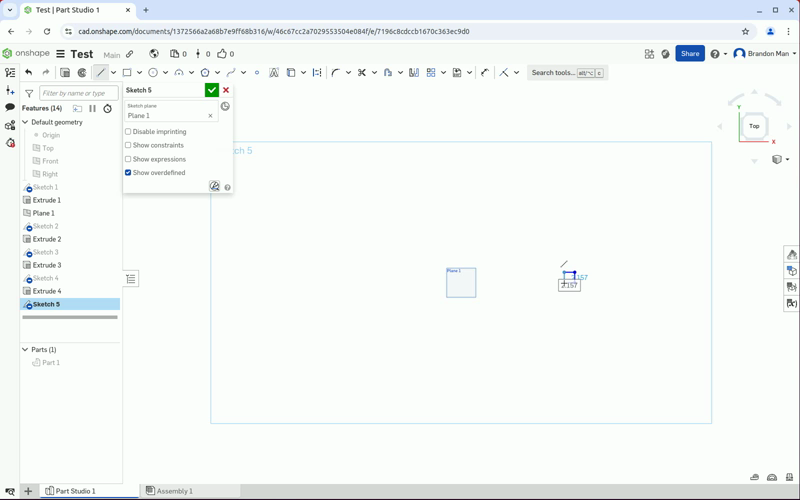
key_up(shift)
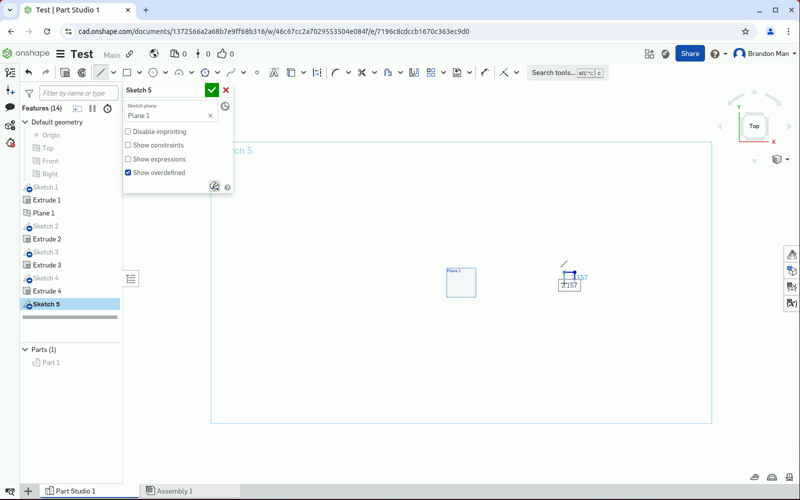
click(564, 282)
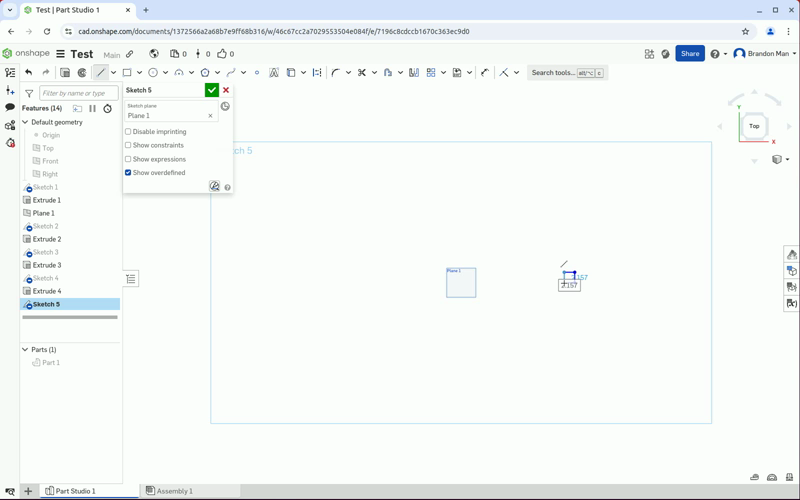
key(esc)
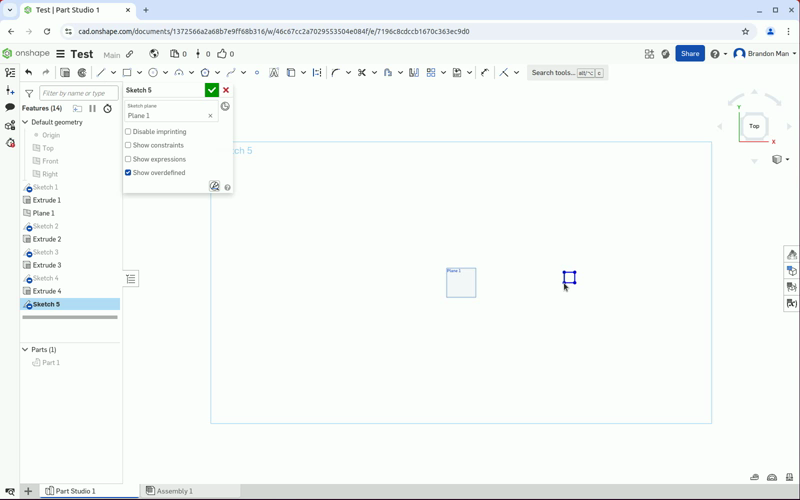
mouse_move(567, 280)
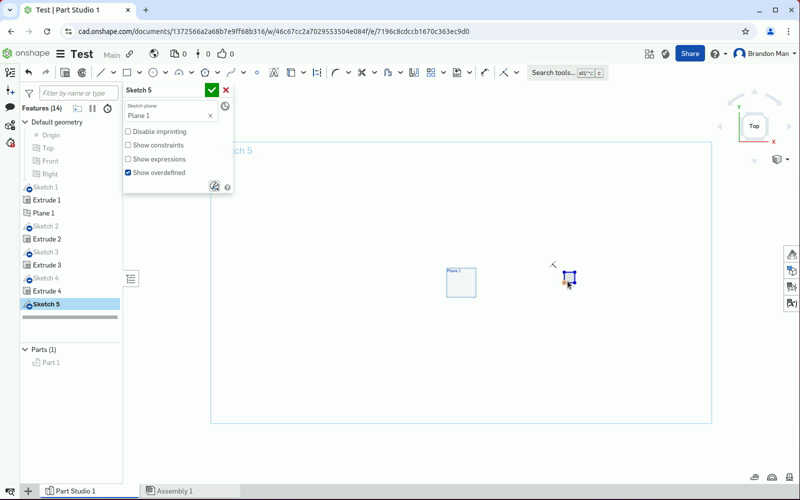
scroll(6)
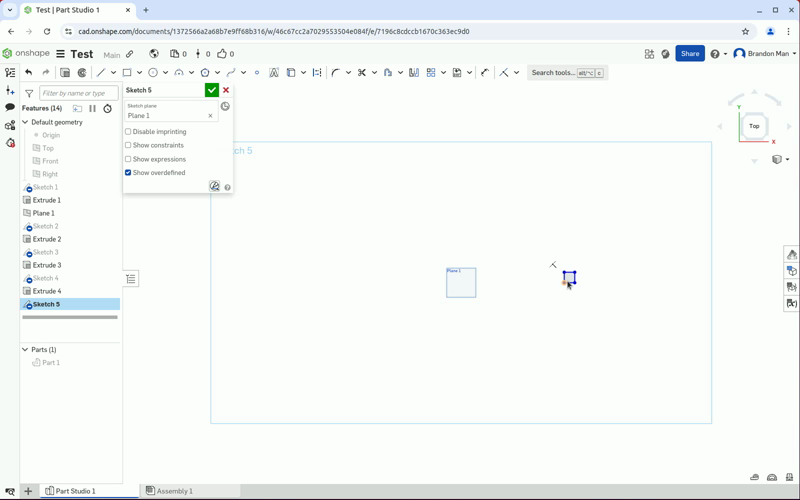
scroll(6)
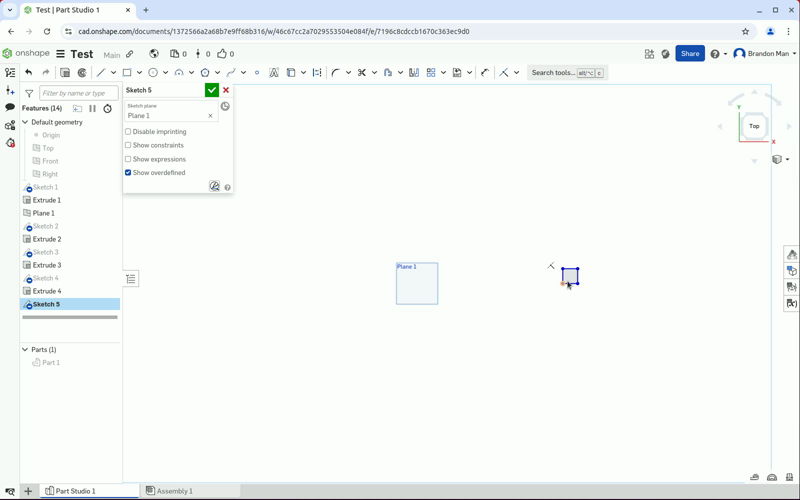
scroll(6)
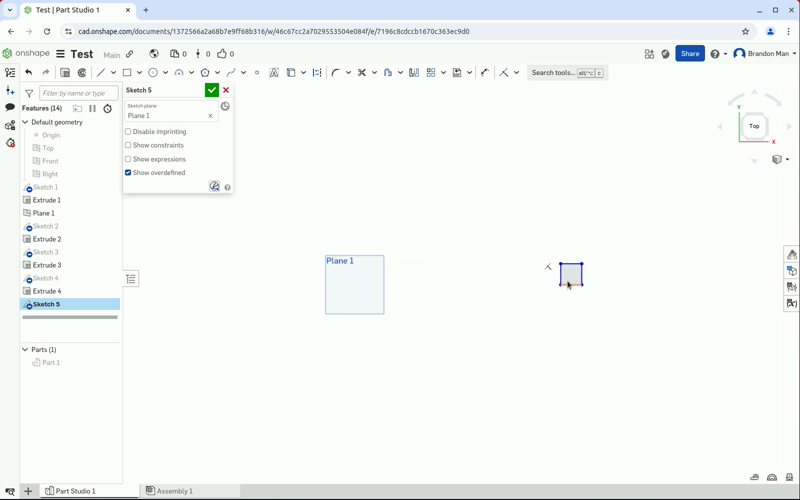
scroll(6)
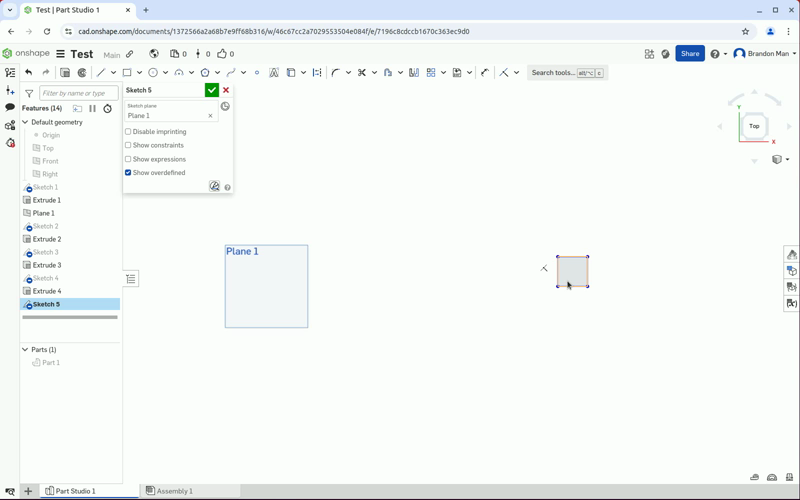
scroll(6)
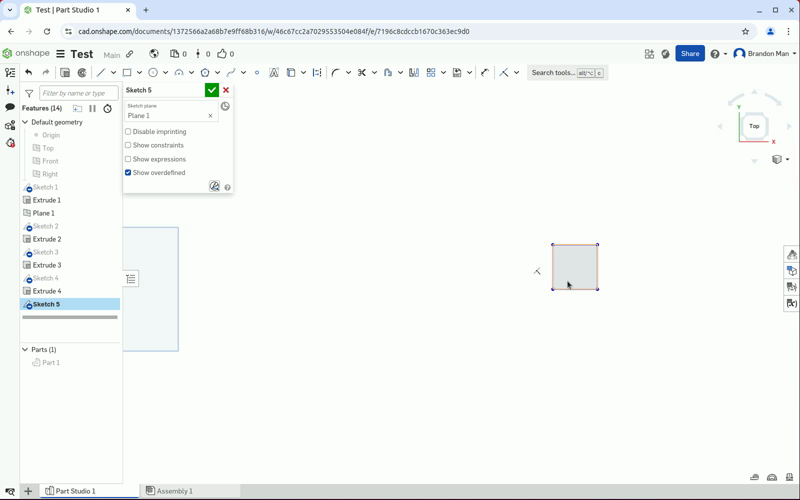
scroll(6)
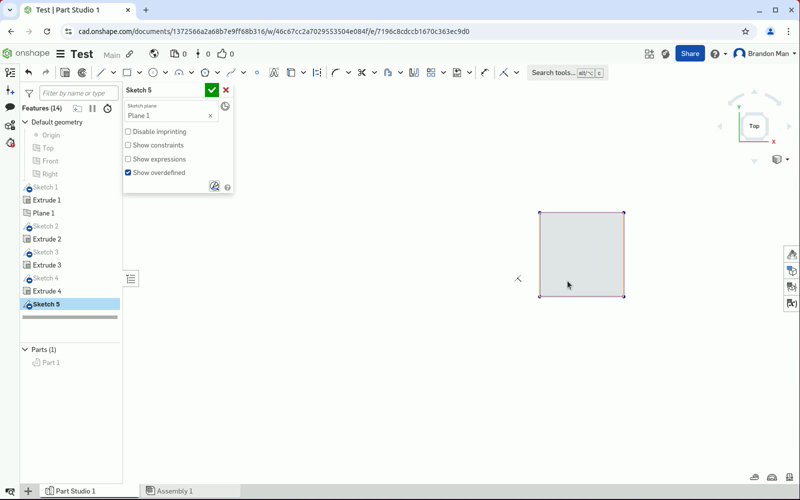
scroll(6)
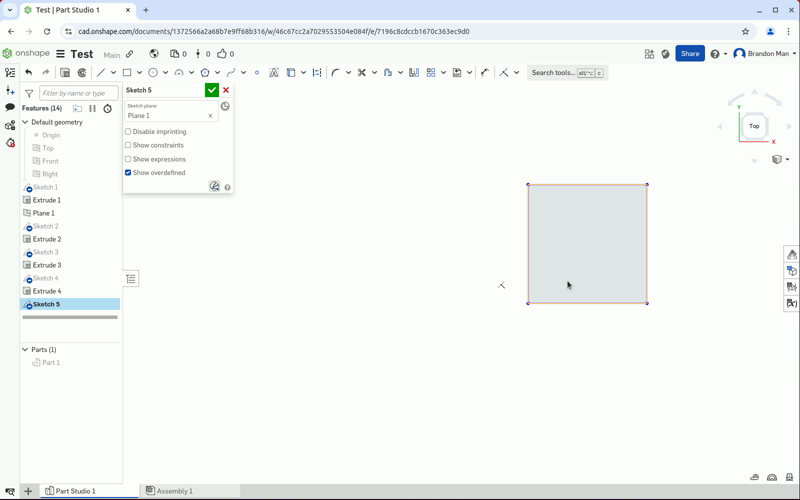
click(567, 280)
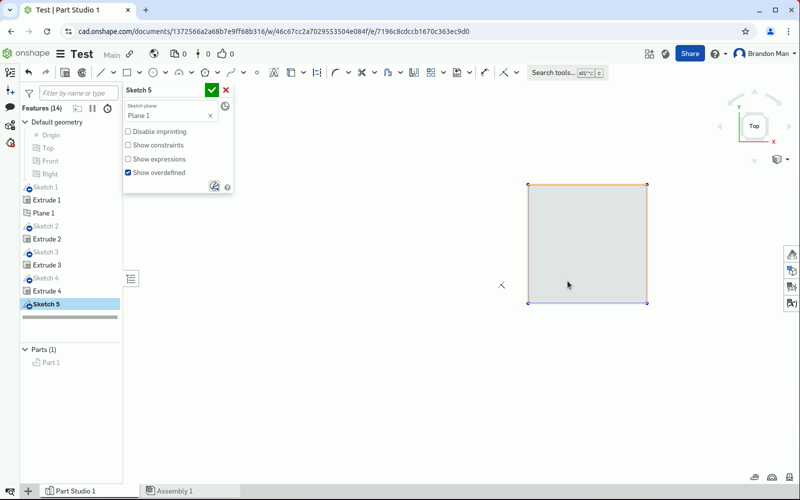
scroll(-6)
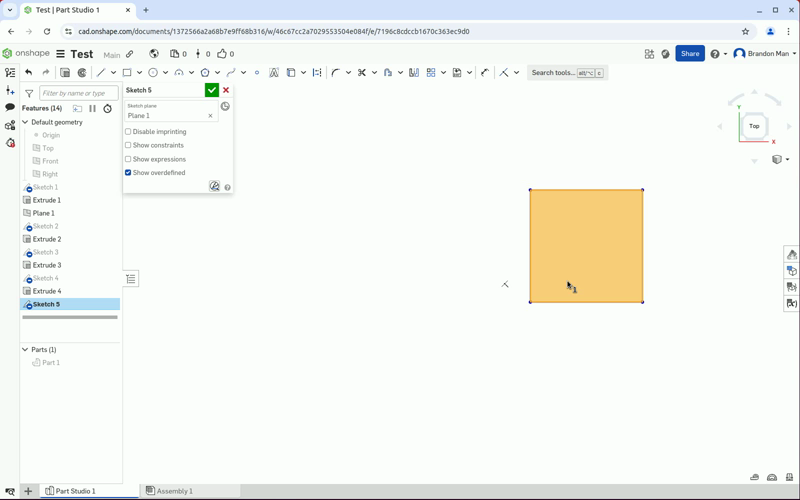
scroll(-6)
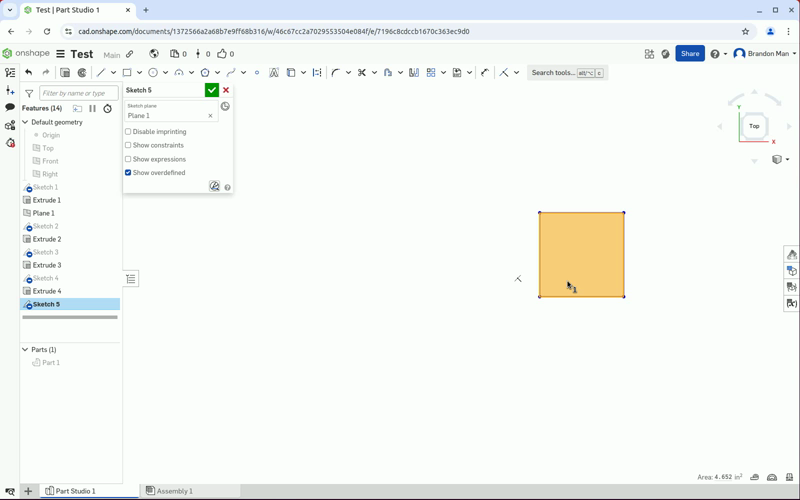
scroll(-6)
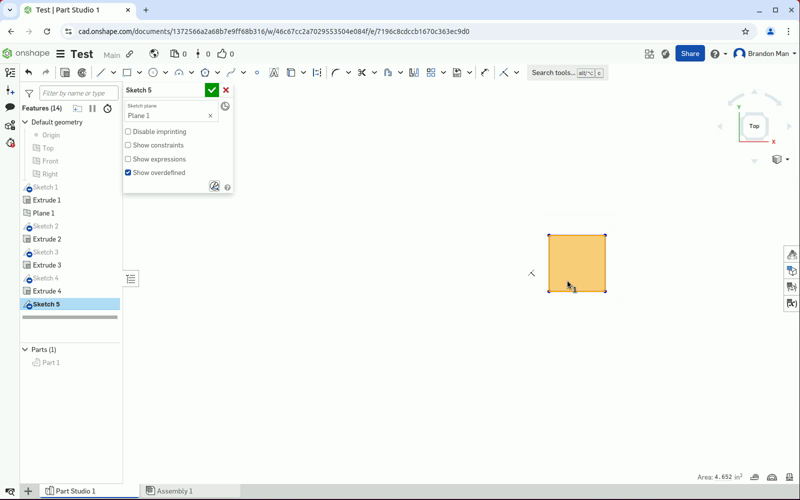
scroll(-6)
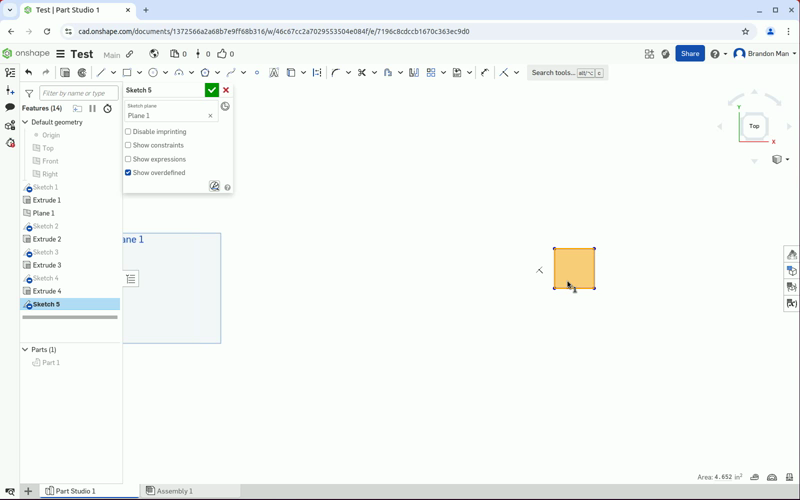
scroll(-6)
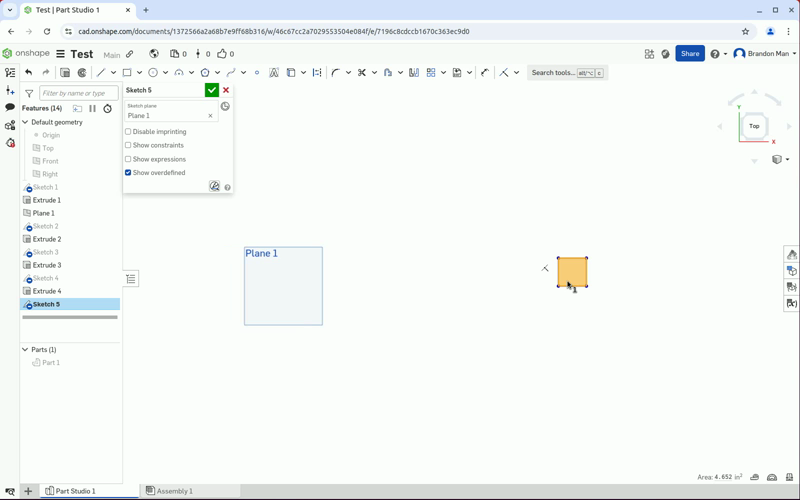
scroll(-6)
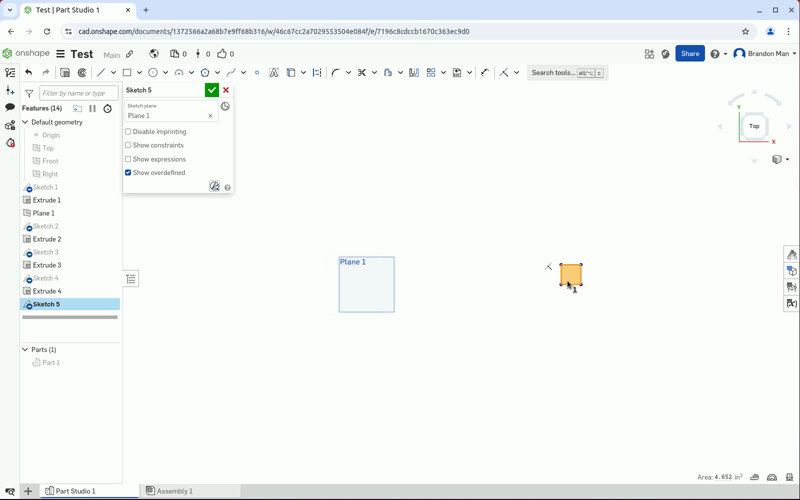
scroll(-6)
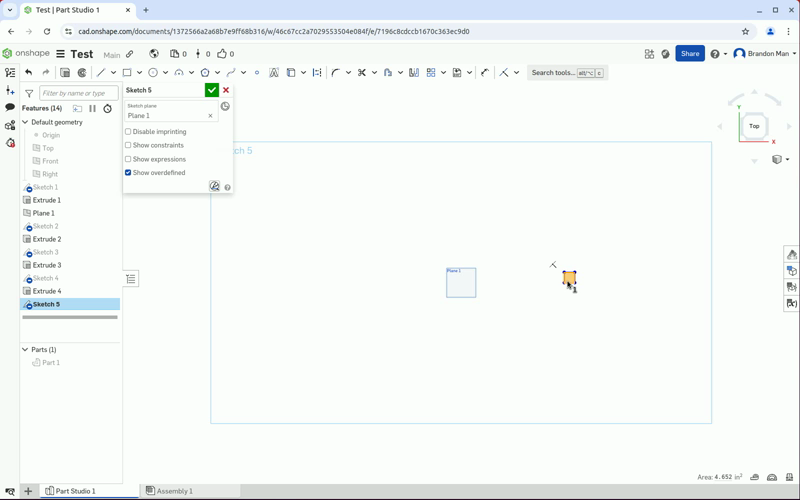
mouse_move(73, 352)
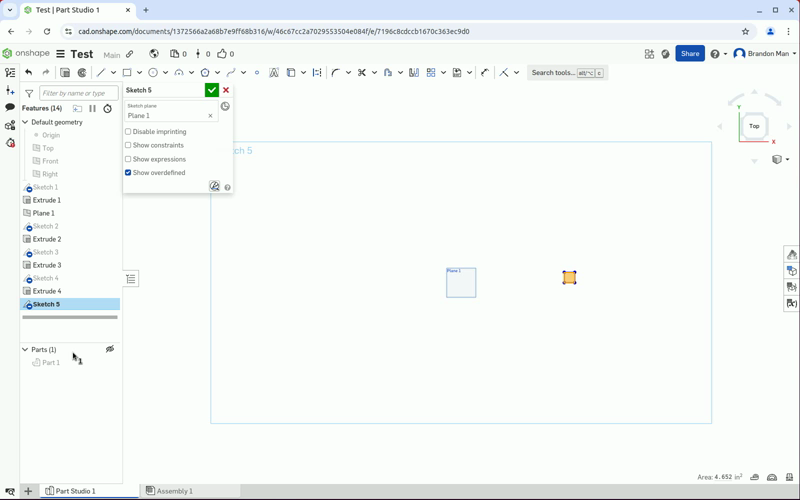
key(shift+y)
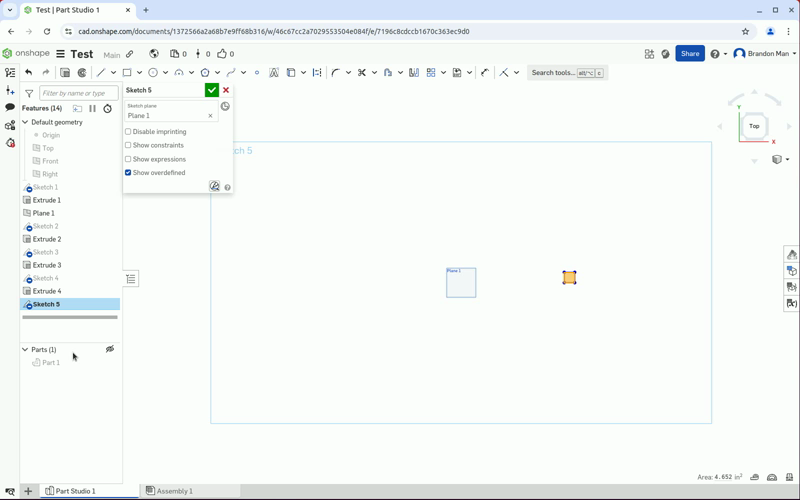
key(shift+e)
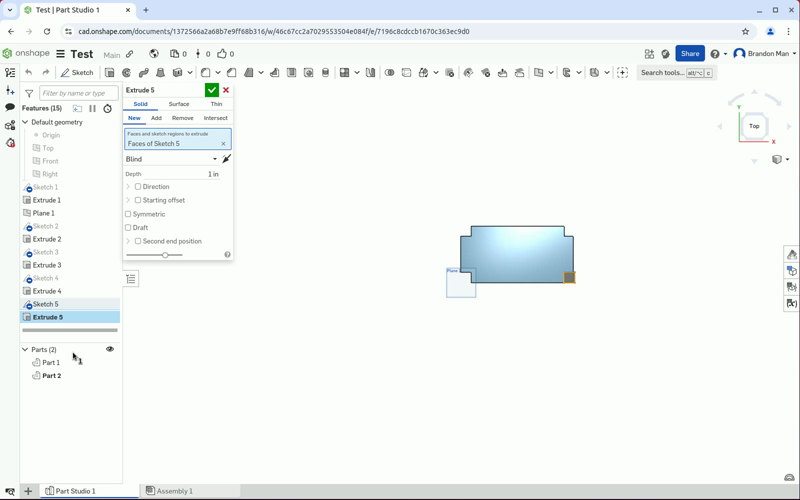
mouse_move(143, 106)
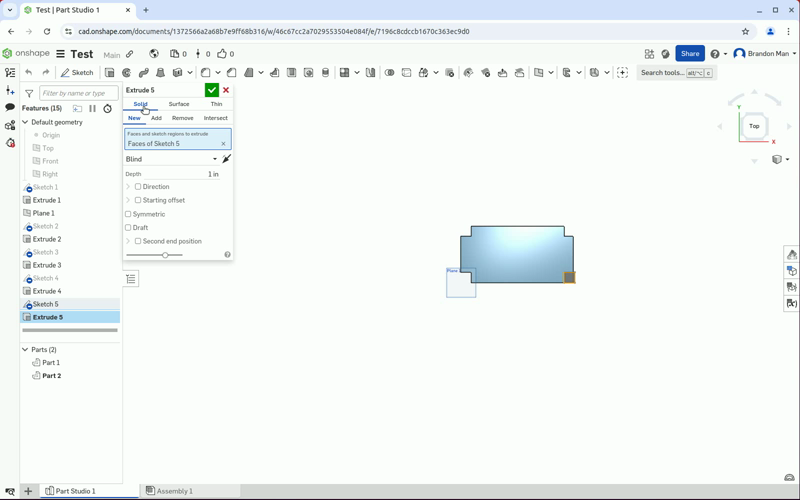
click(143, 106)
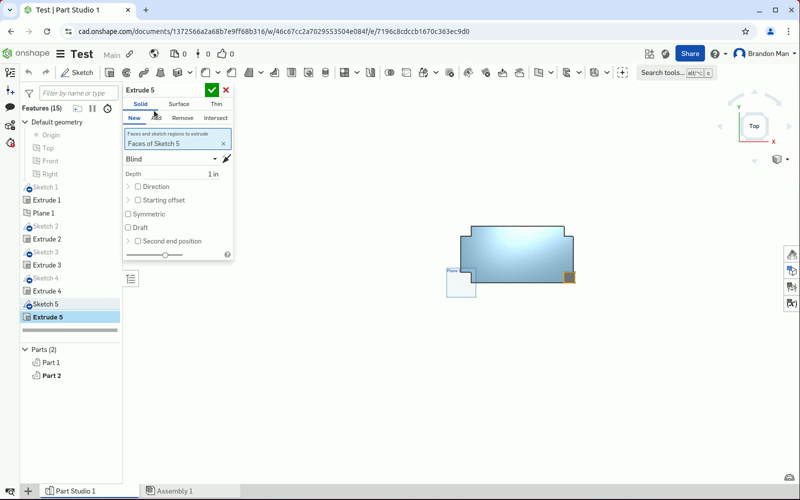
mouse_move(186, 120)
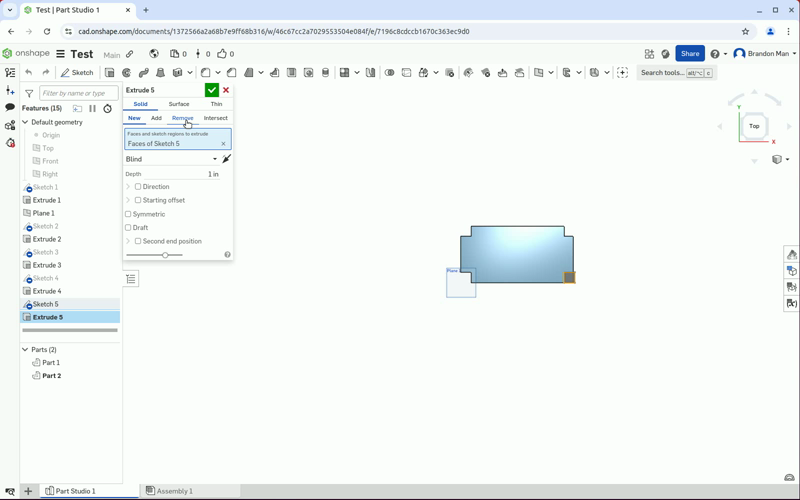
click(186, 120)
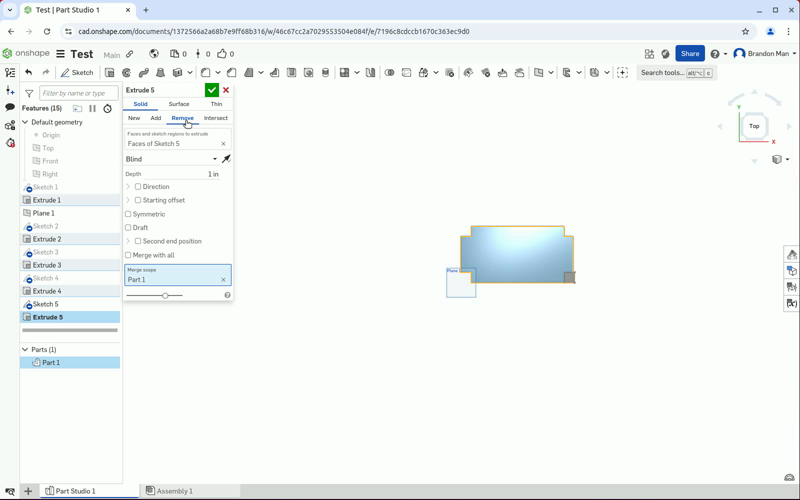
key(tab, 4)
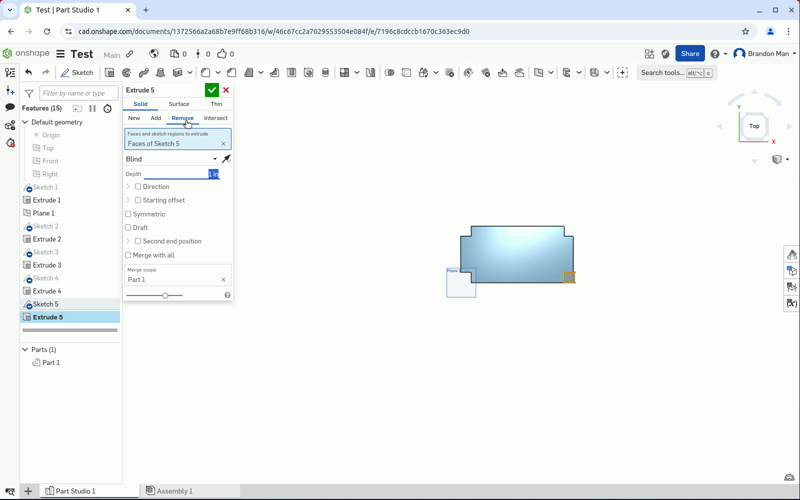
text(0.481)
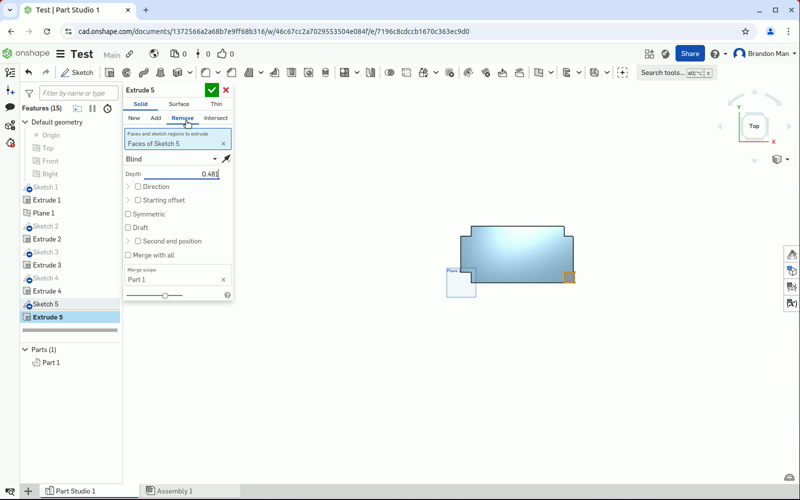
key(tab, 6)
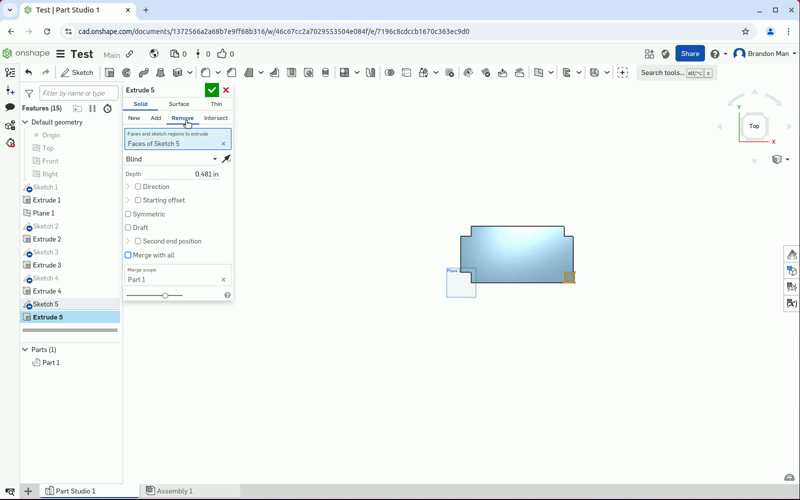
key(space)
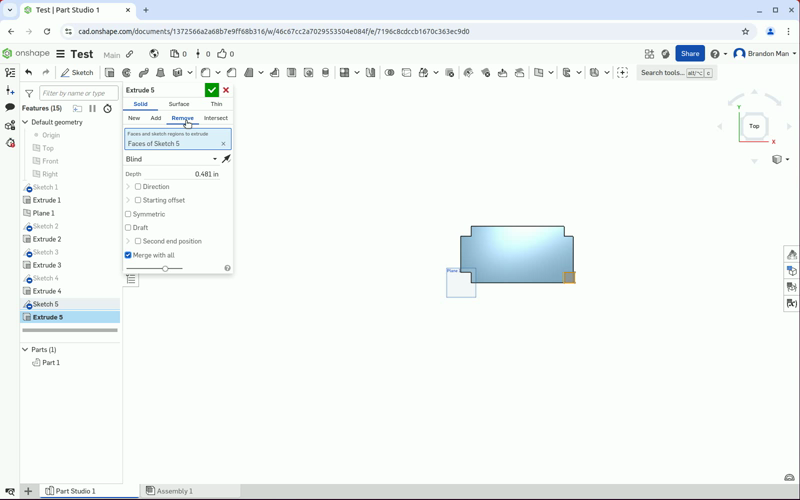
key(enter)
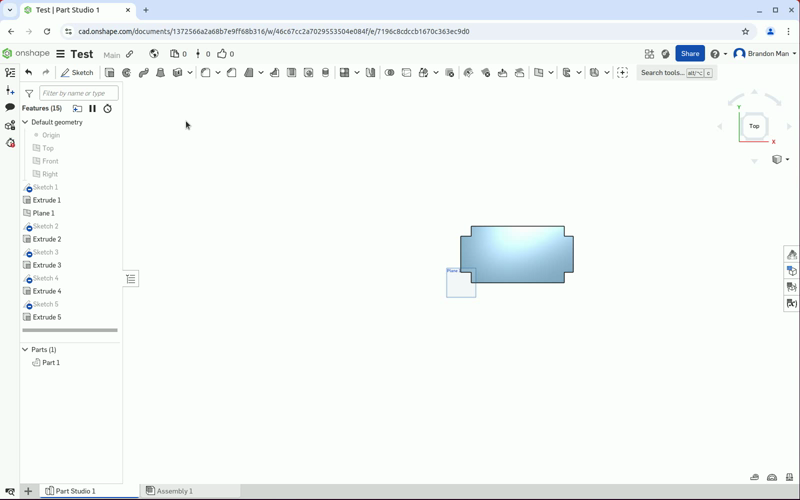
key(shift+h)
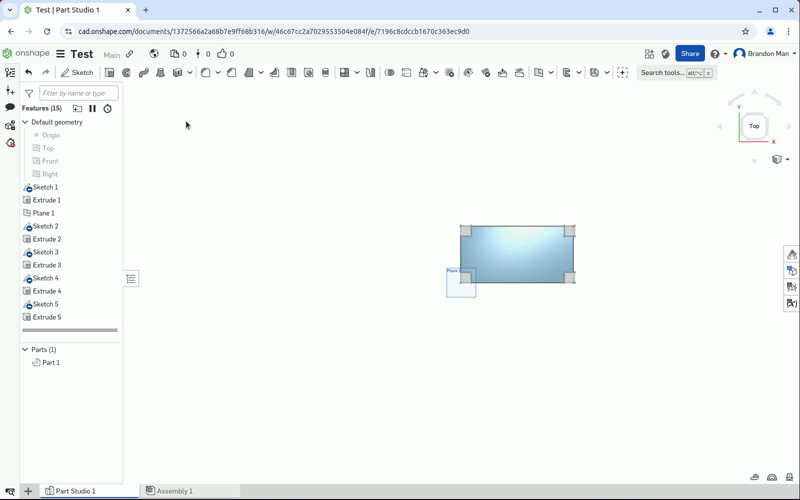
key(shift+h)
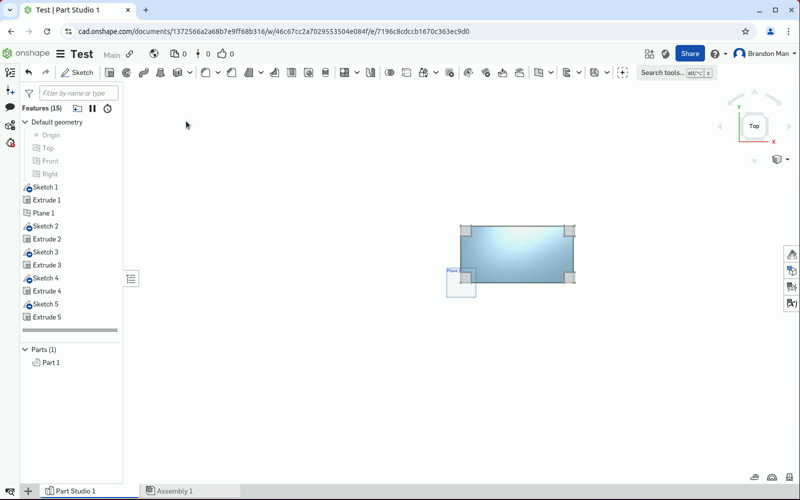
key(shift+7)
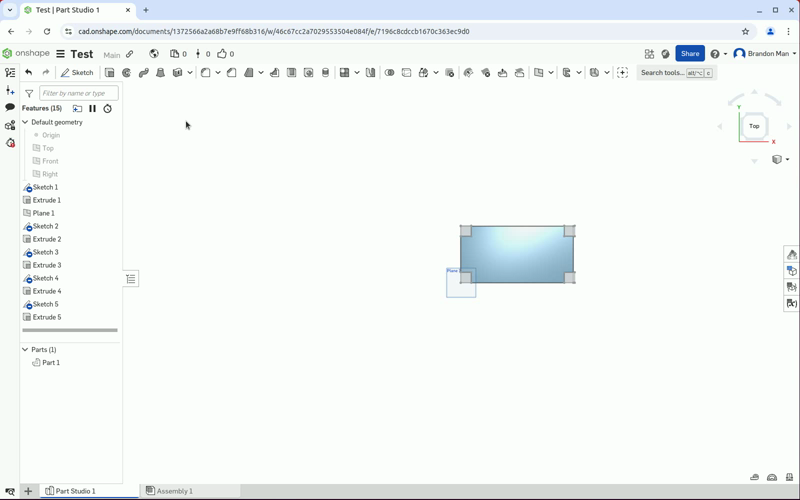
key(up, 3)
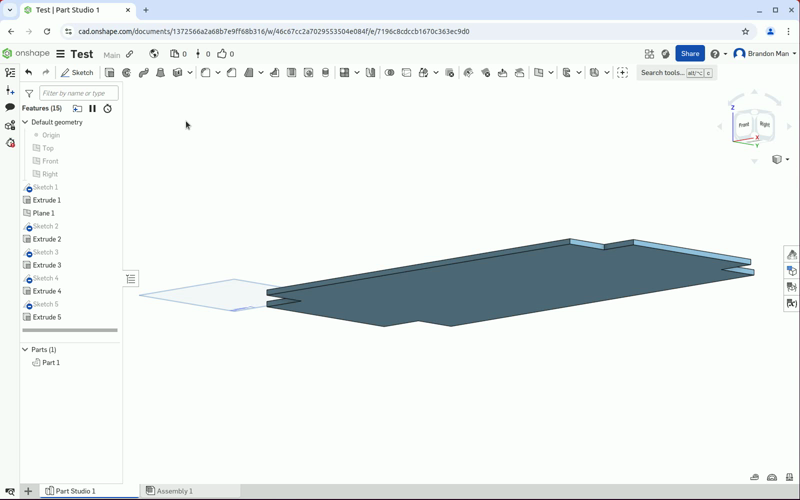
key(left, 3)
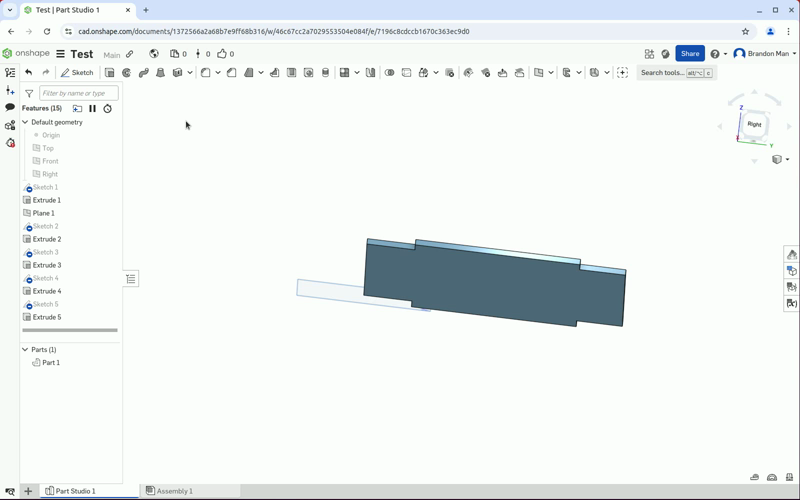
key(right, 3)
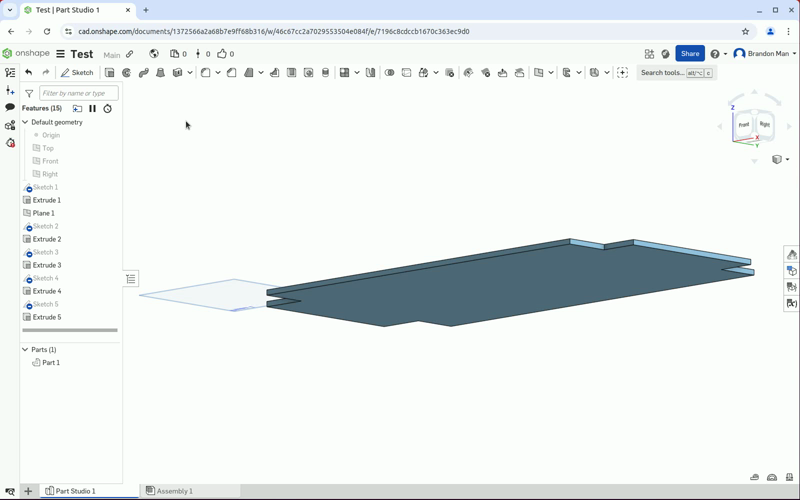
key(down, 3)
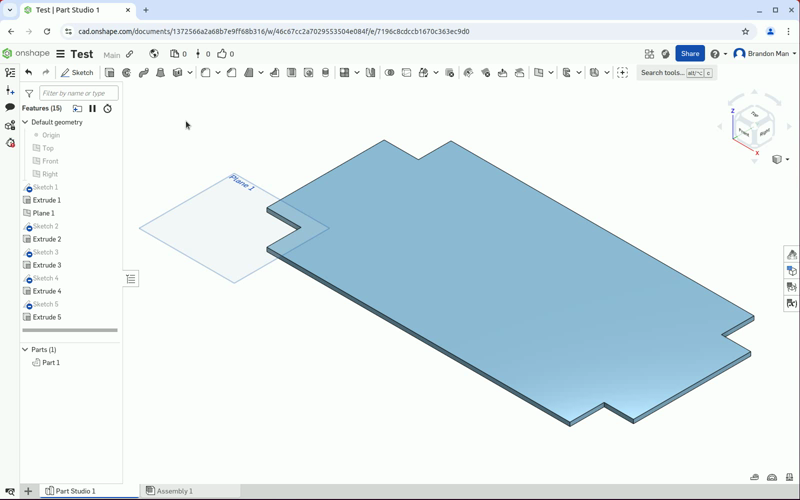
mouse_move(73, 189)
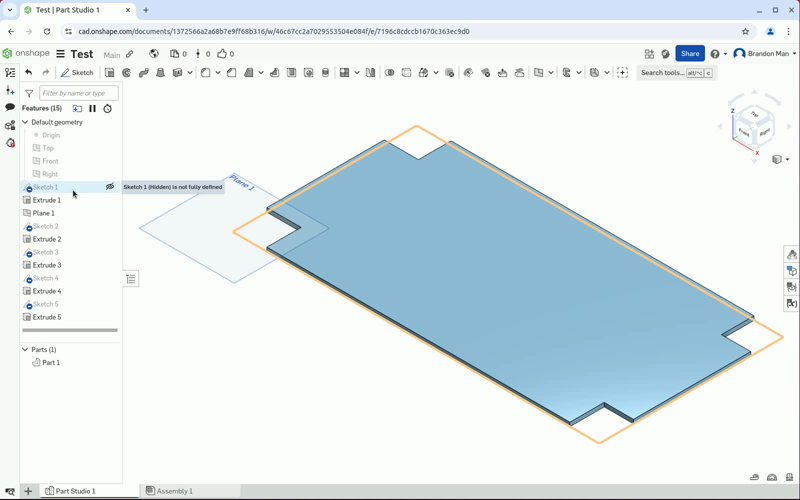
click(73, 189)